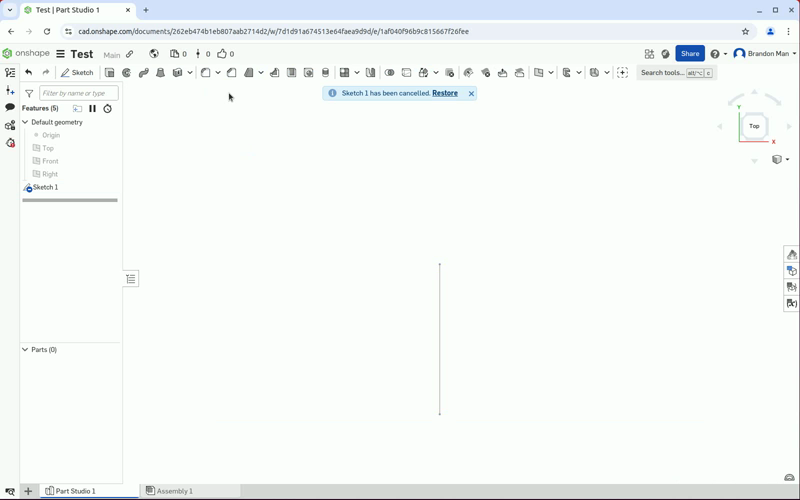
key(shift+h)
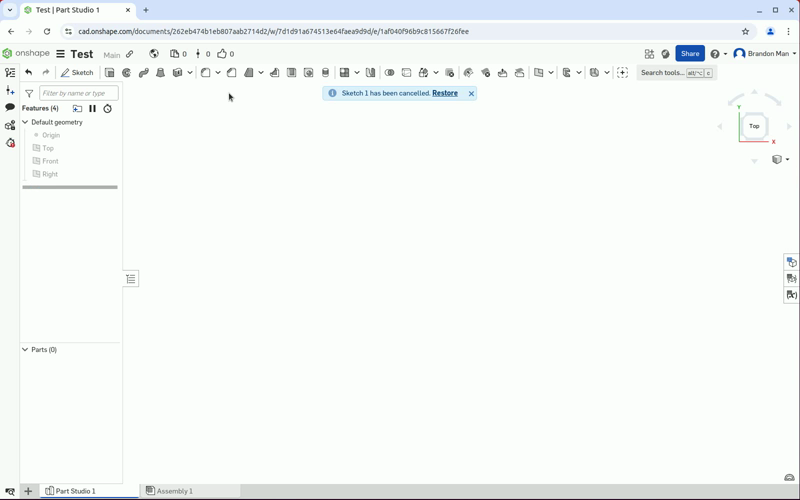
mouse_move(73, 352)
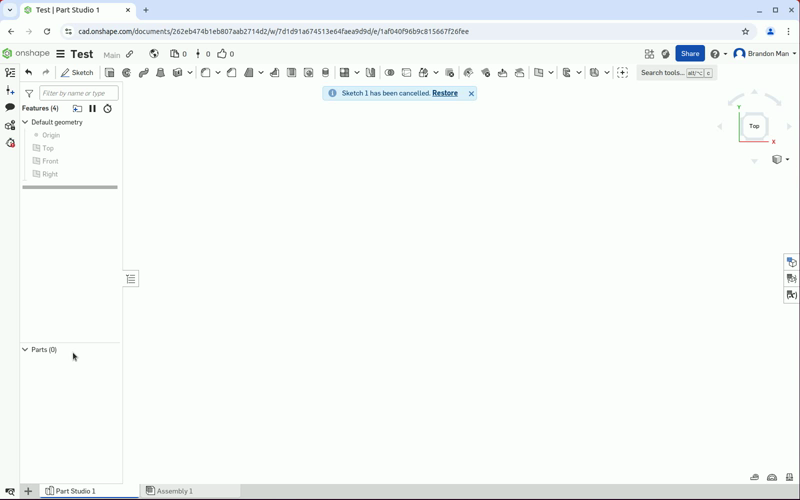
key(y)
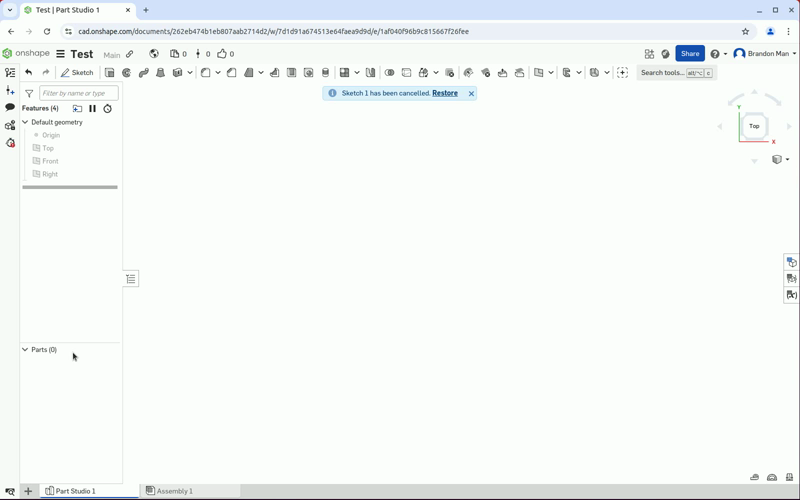
key(shift+p)
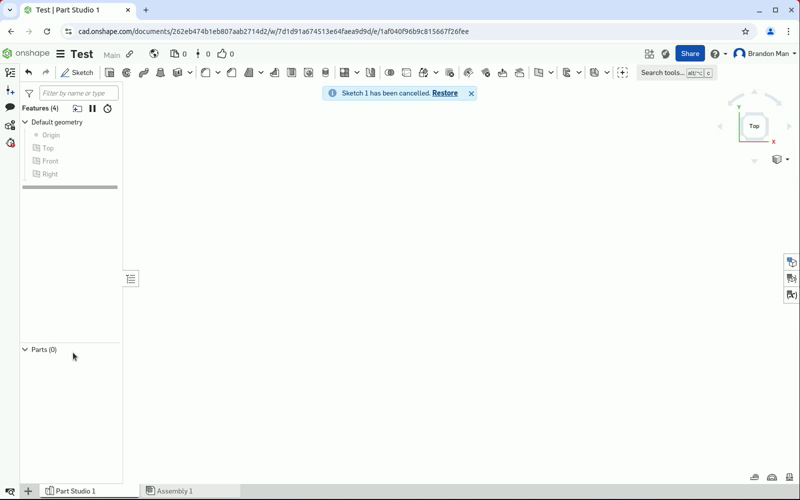
key(space)
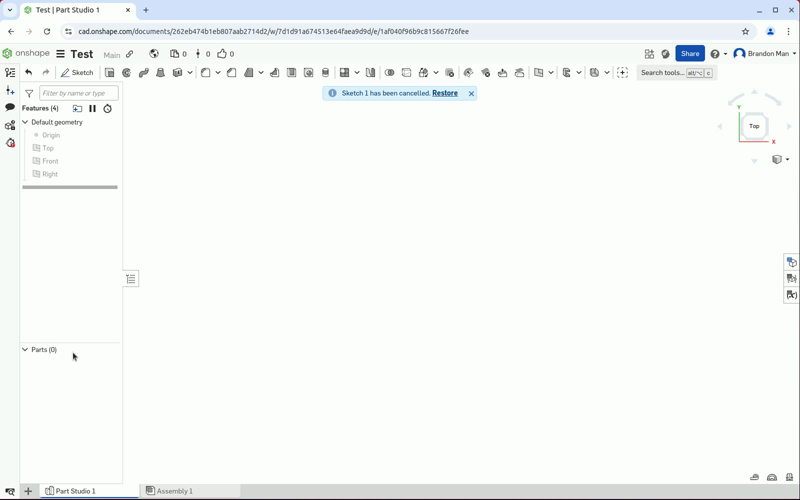
key_down(shift)
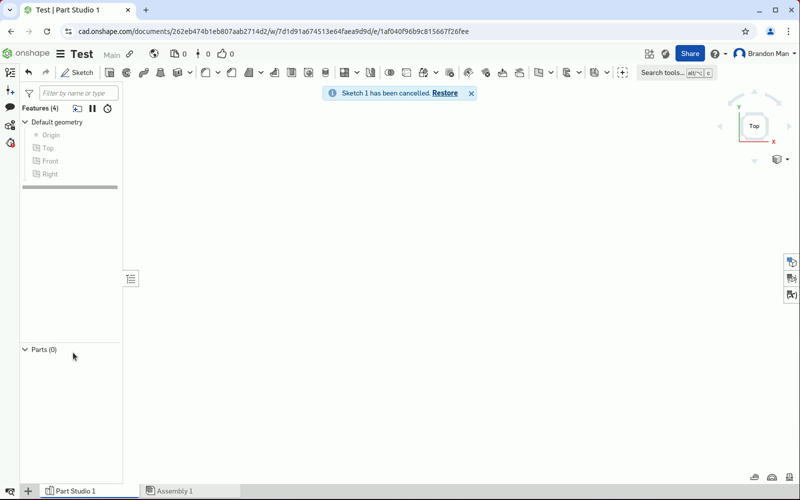
key(up)
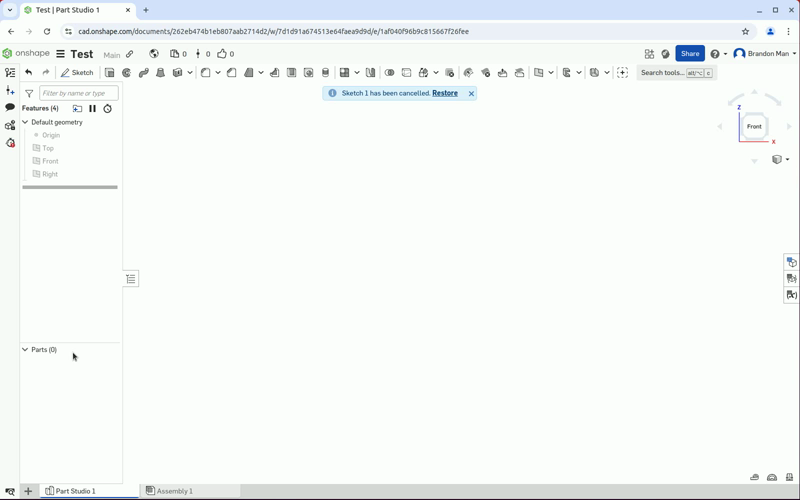
key_up(shift)
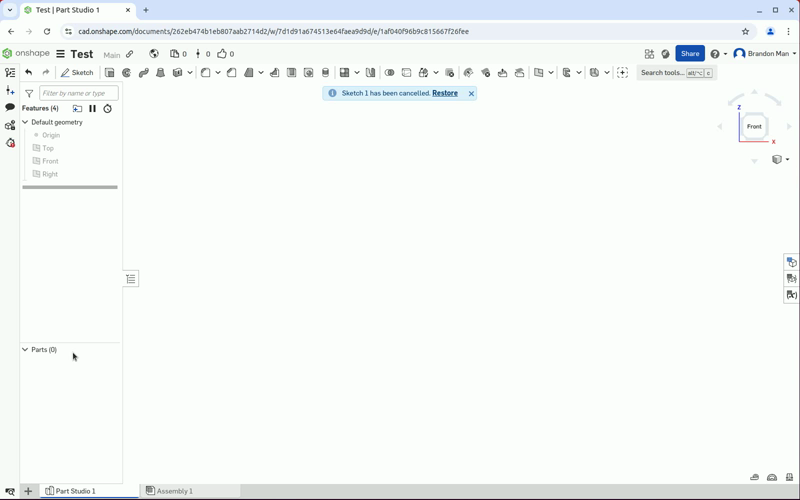
mouse_move(73, 352)
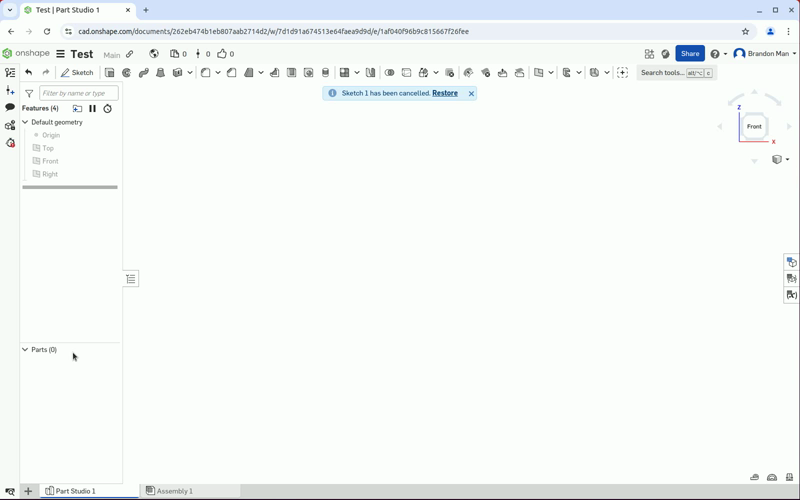
key(shift+y)
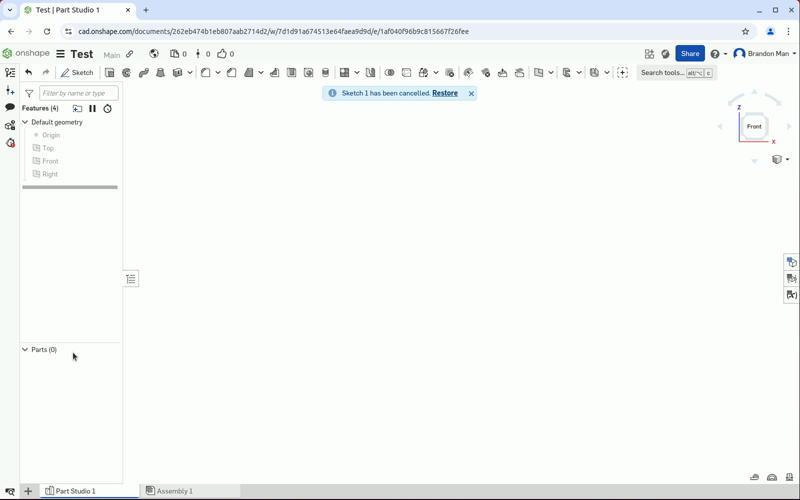
key(shift+s)
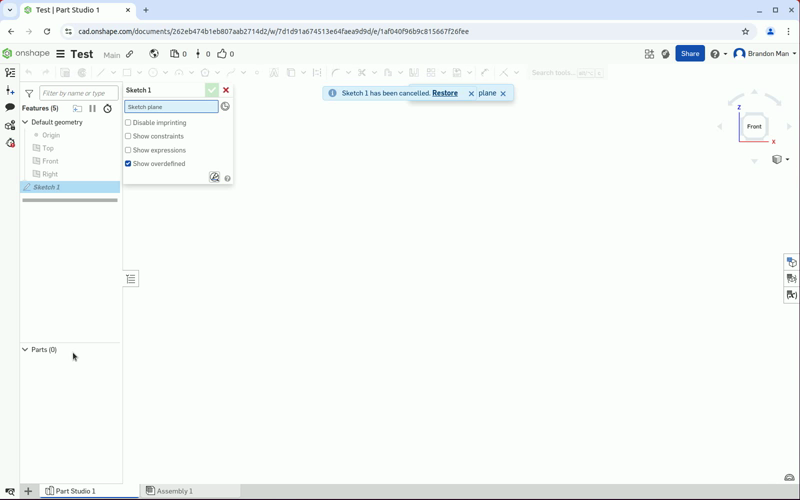
mouse_move(73, 163)
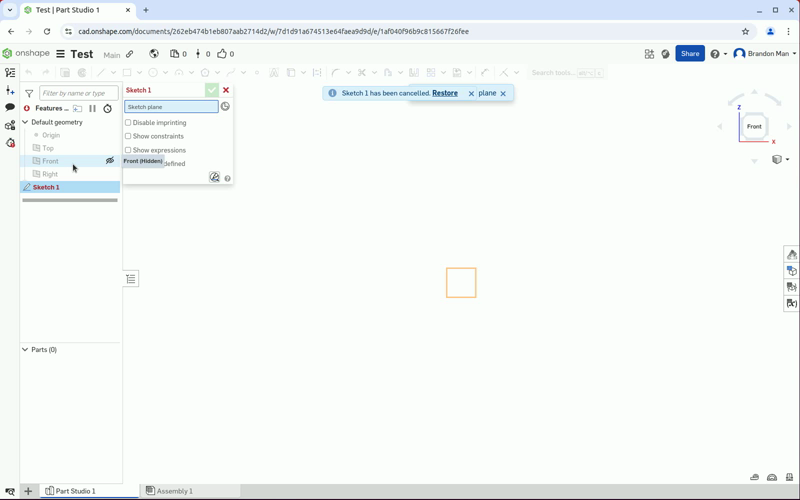
click(73, 163)
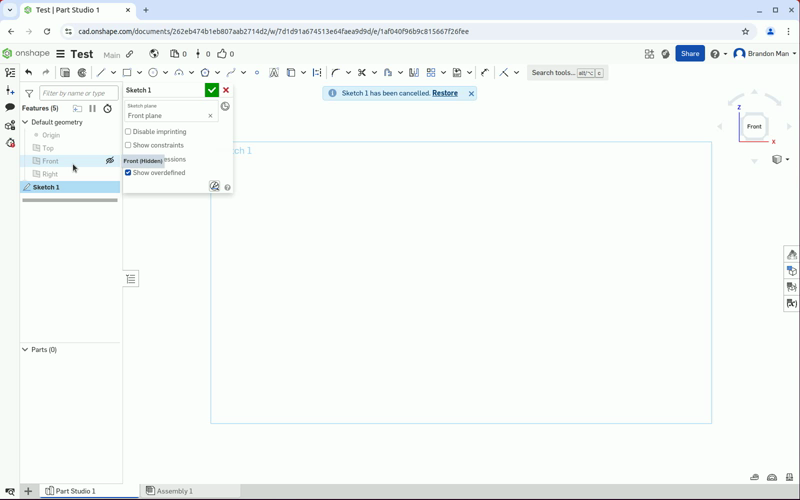
mouse_move(73, 352)
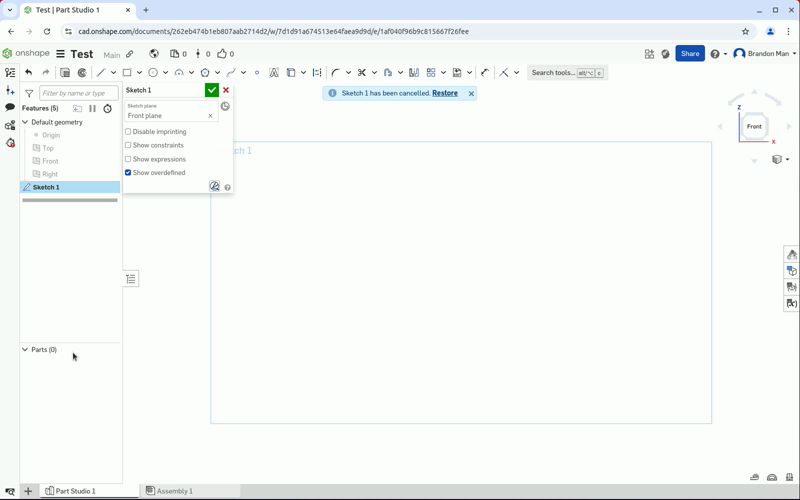
key(y)
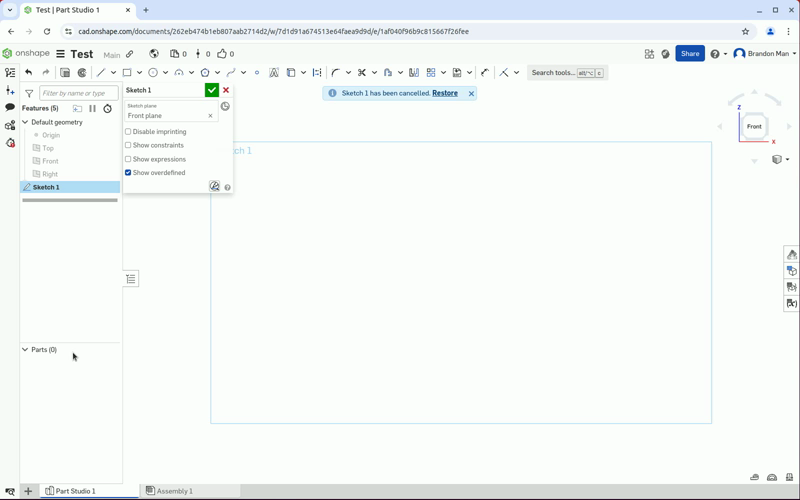
key(l)
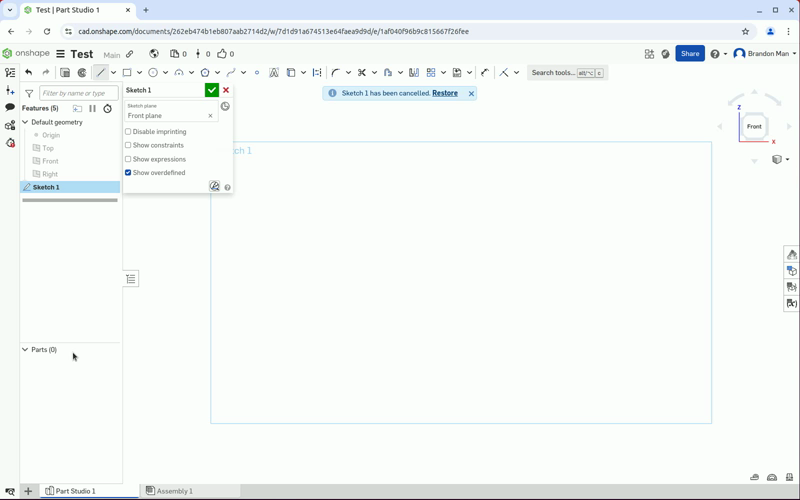
key_down(shift)
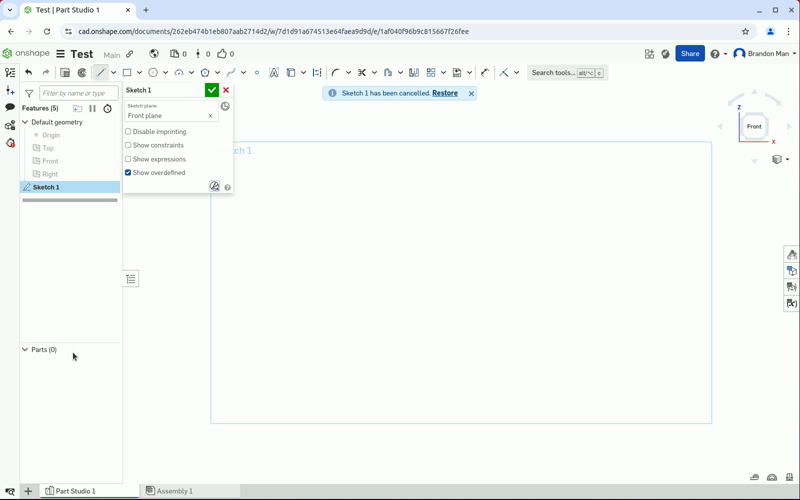
mouse_move(460, 282)
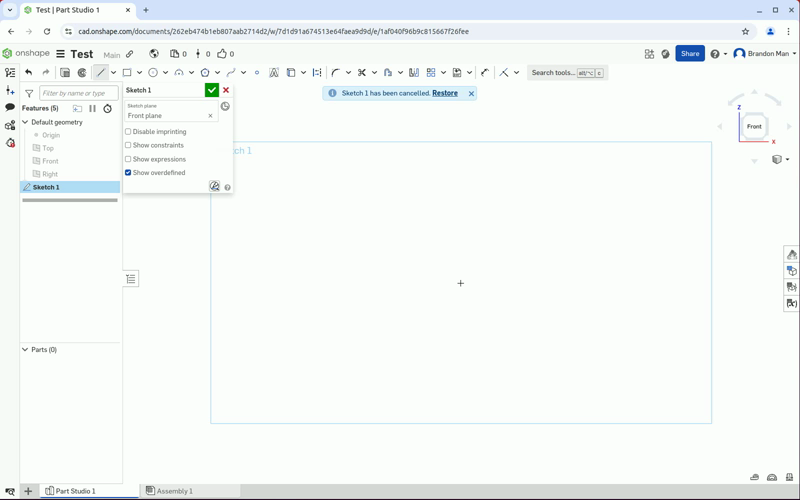
click(460, 282)
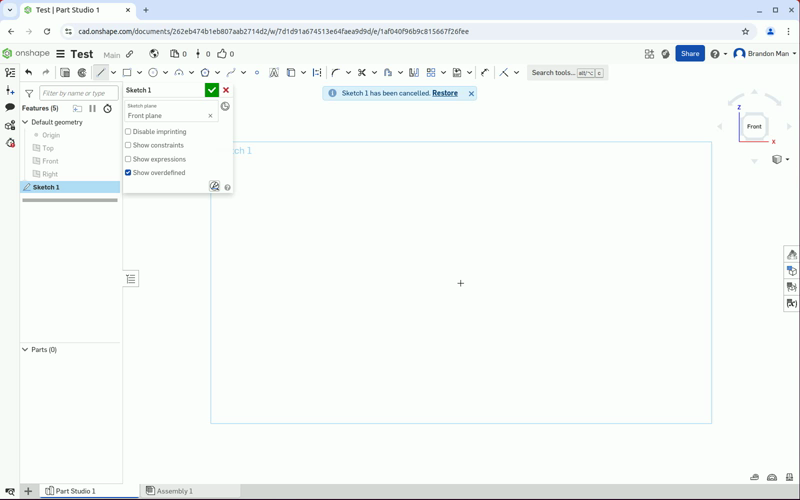
key_up(shift)
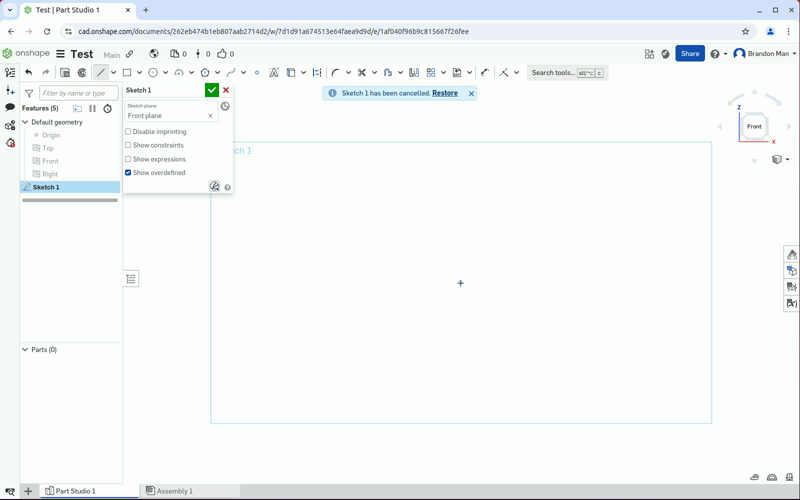
key_down(shift)
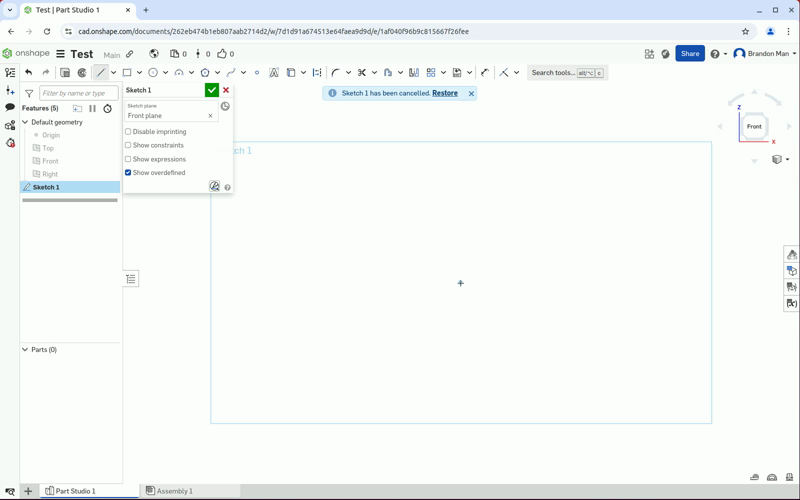
mouse_move(569, 266)
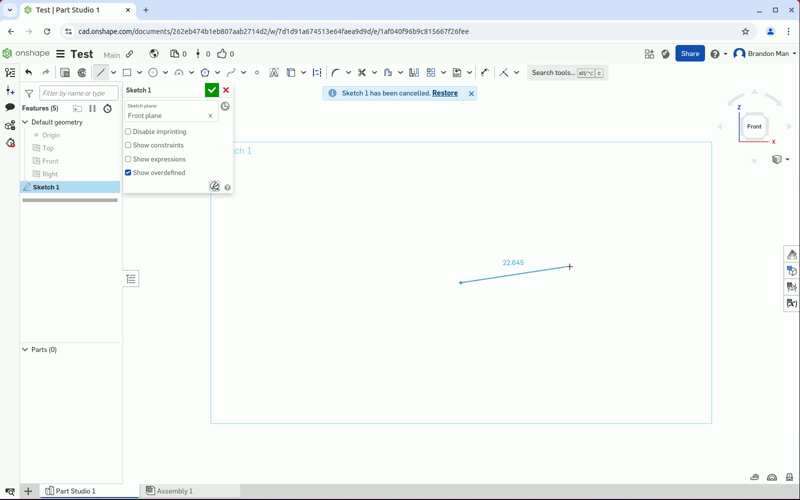
click(569, 266)
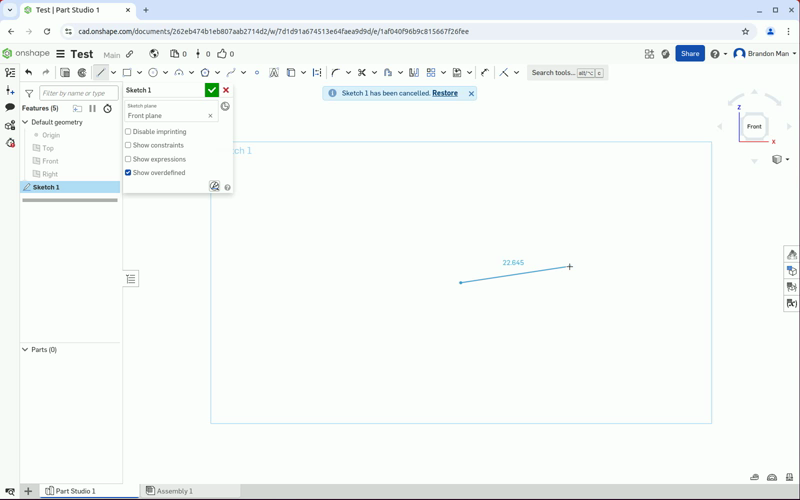
key_up(shift)
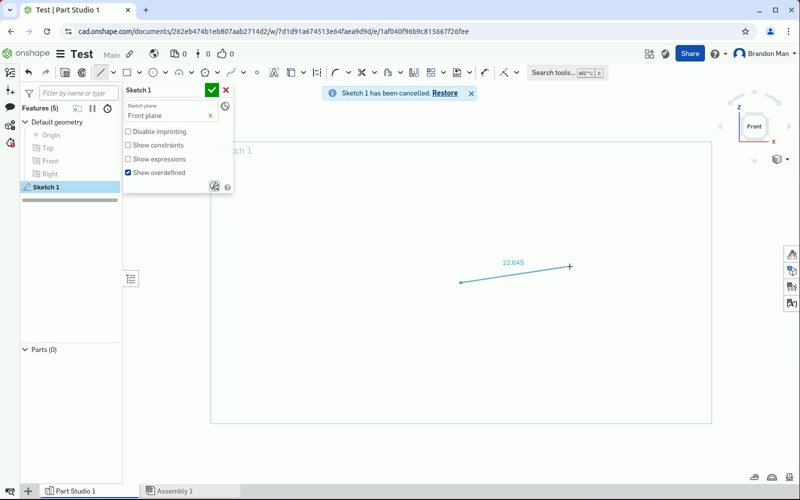
key(esc)
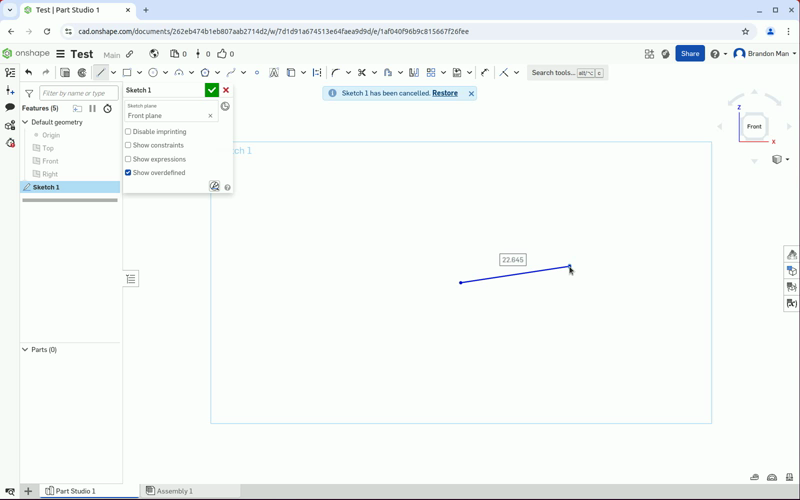
key(a)
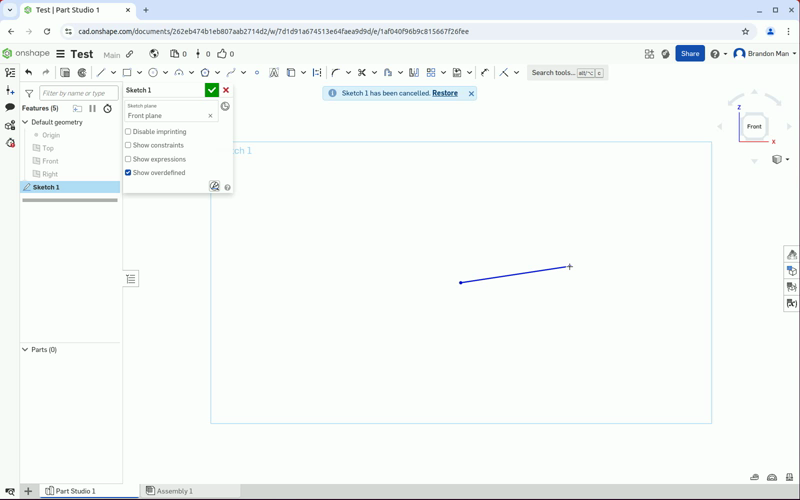
mouse_move(569, 266)
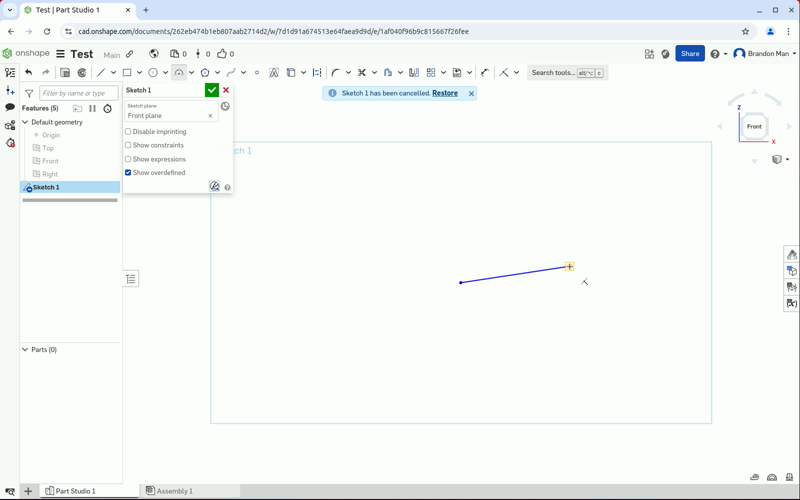
click(569, 266)
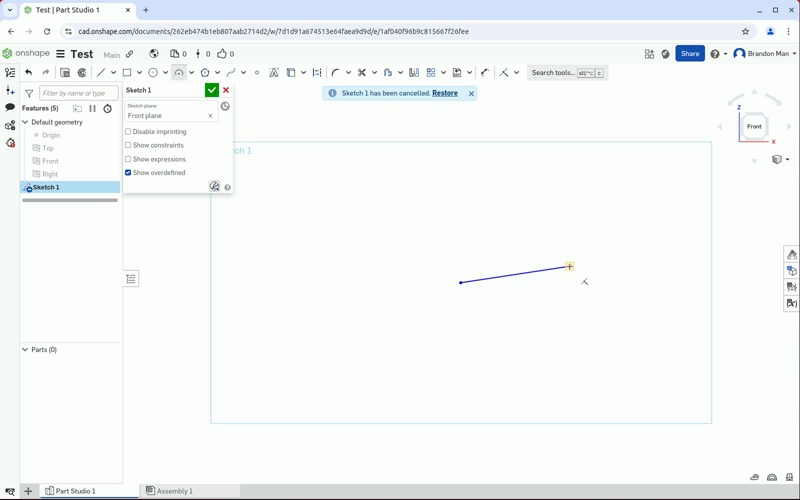
key_down(shift)
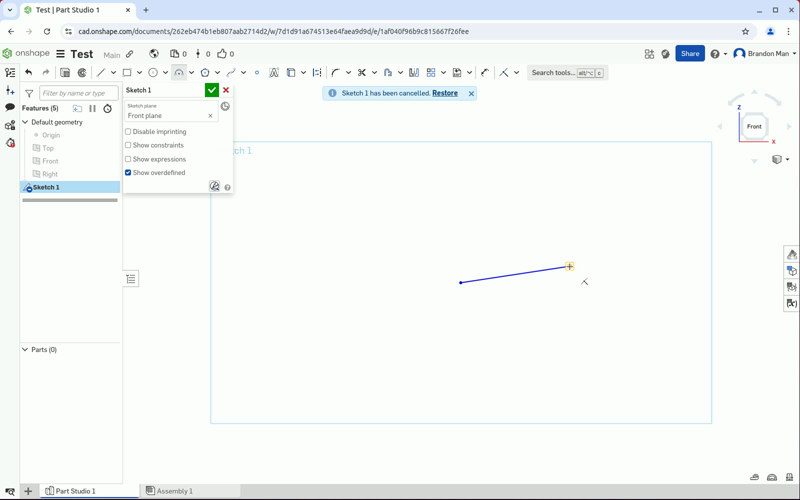
mouse_move(573, 262)
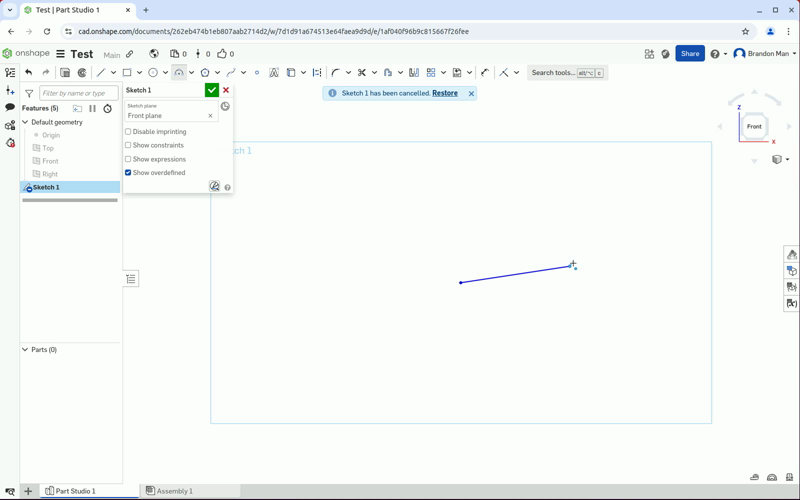
scroll(6)
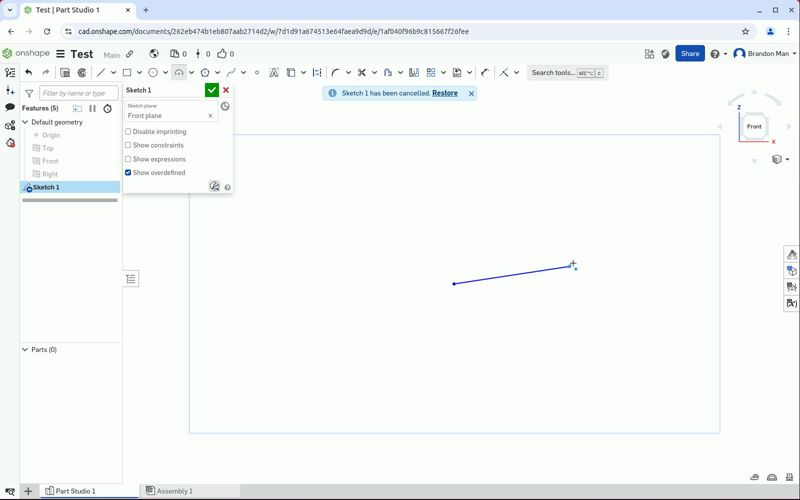
scroll(6)
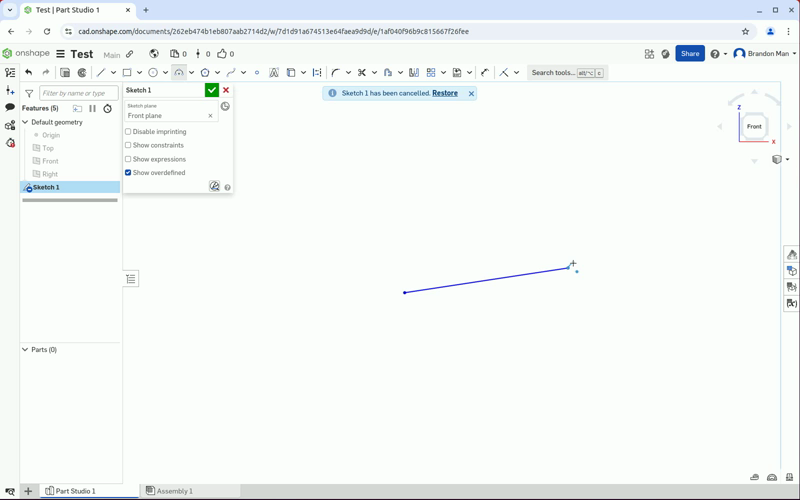
scroll(6)
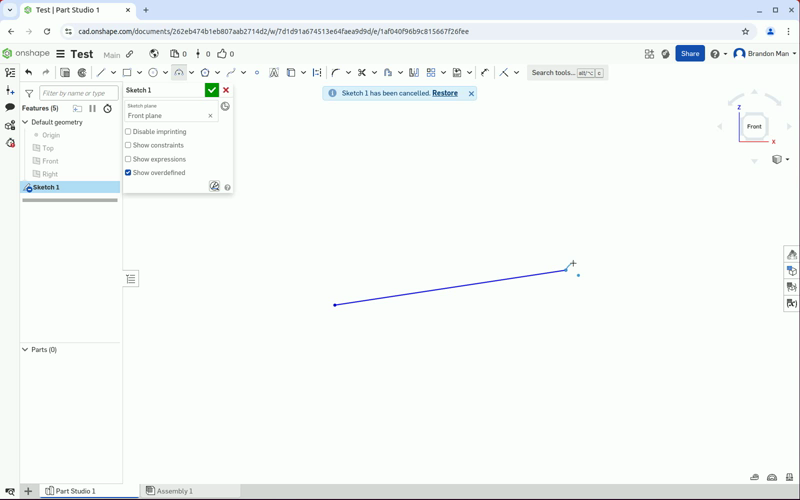
scroll(6)
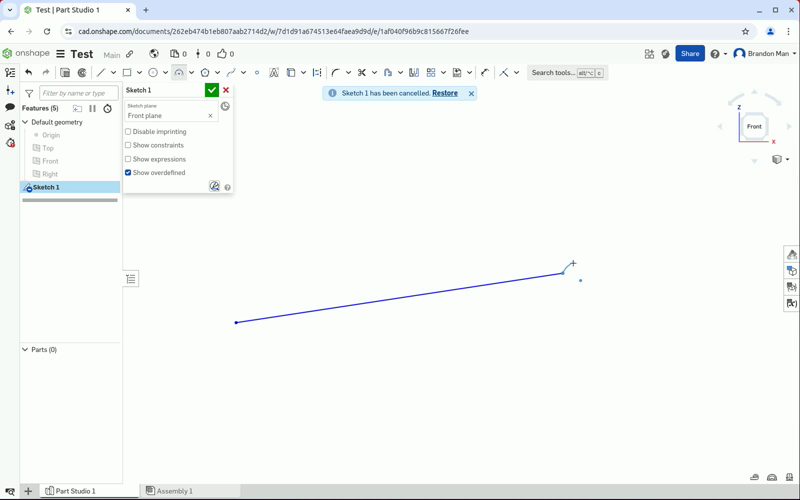
scroll(6)
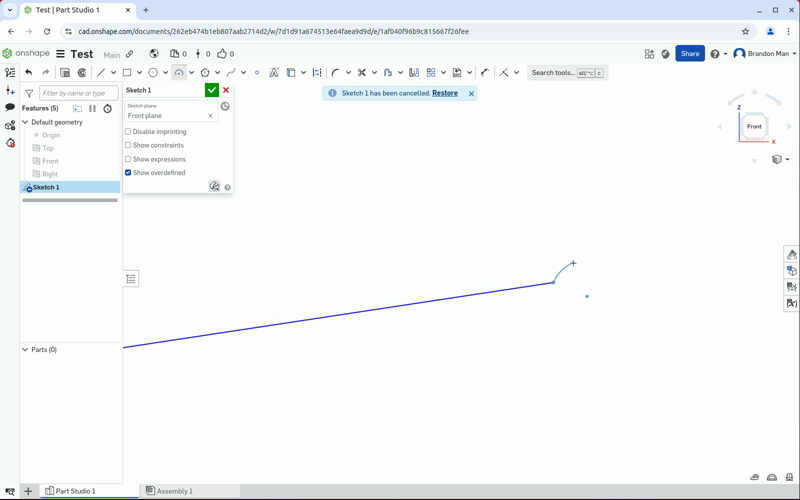
scroll(6)
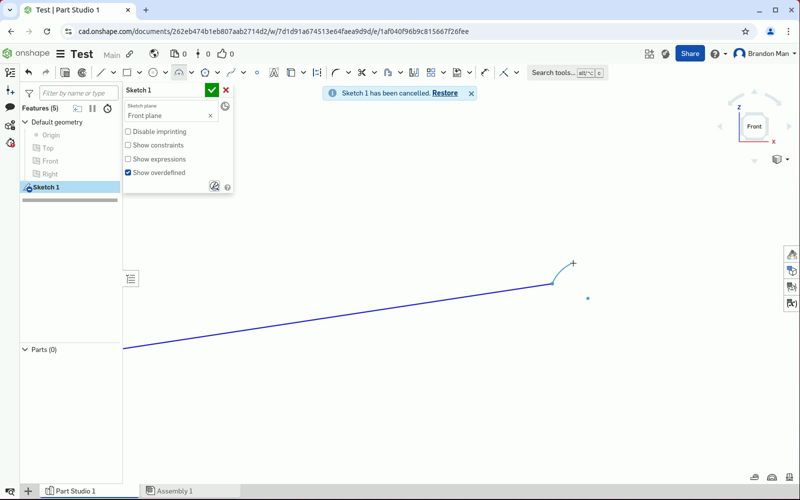
scroll(6)
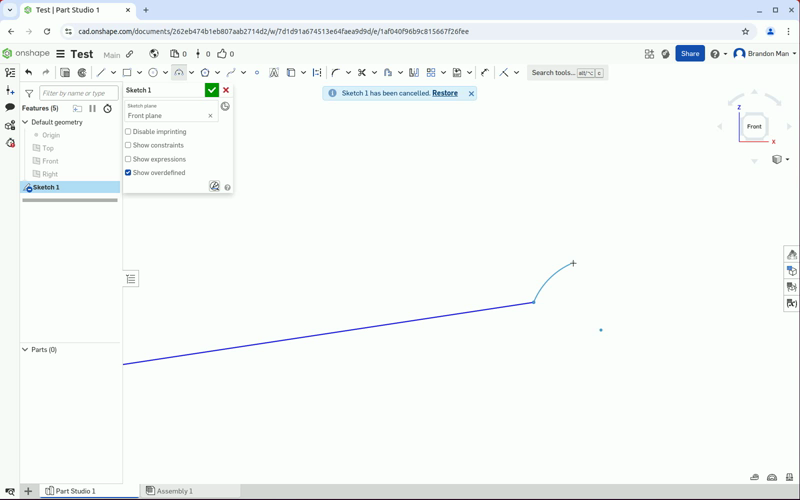
click(573, 262)
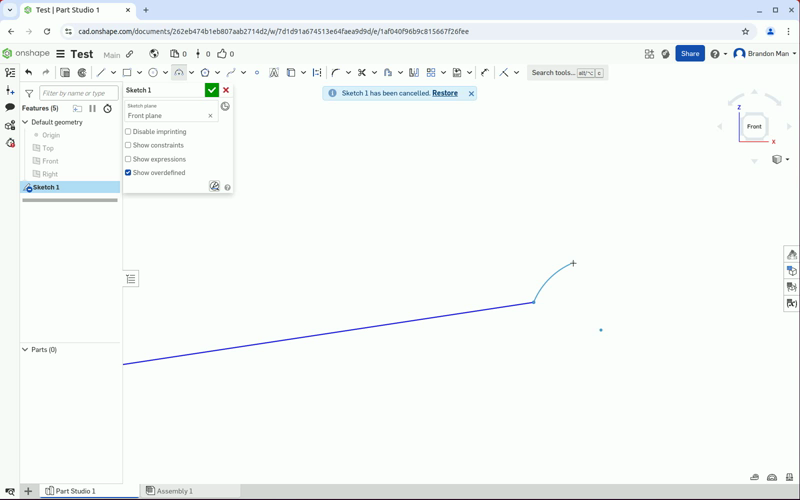
scroll(-6)
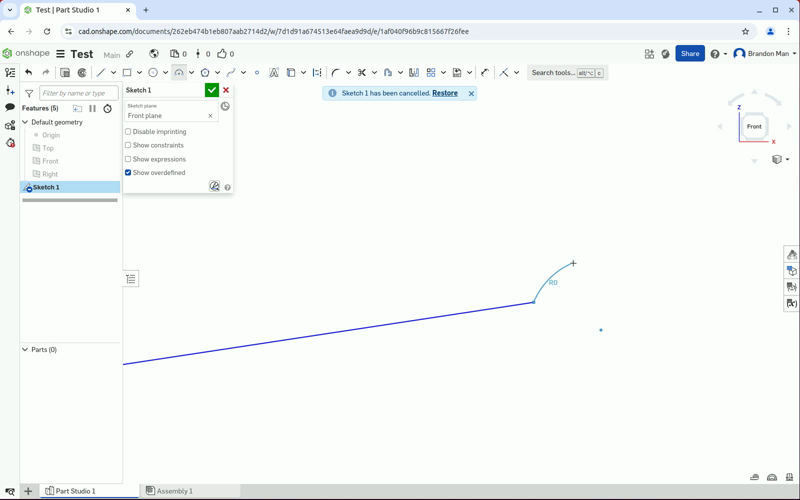
scroll(-6)
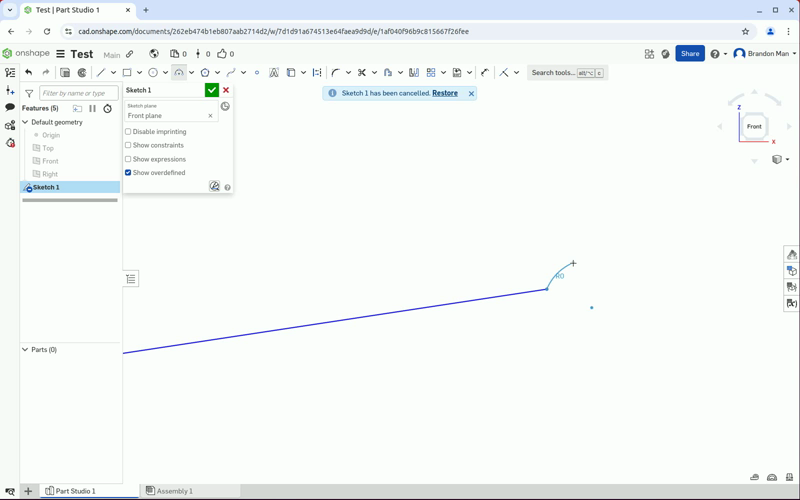
scroll(-6)
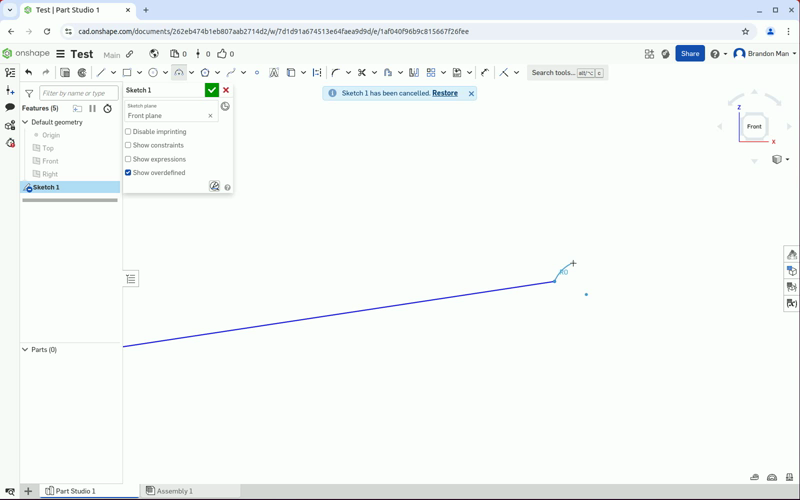
scroll(-6)
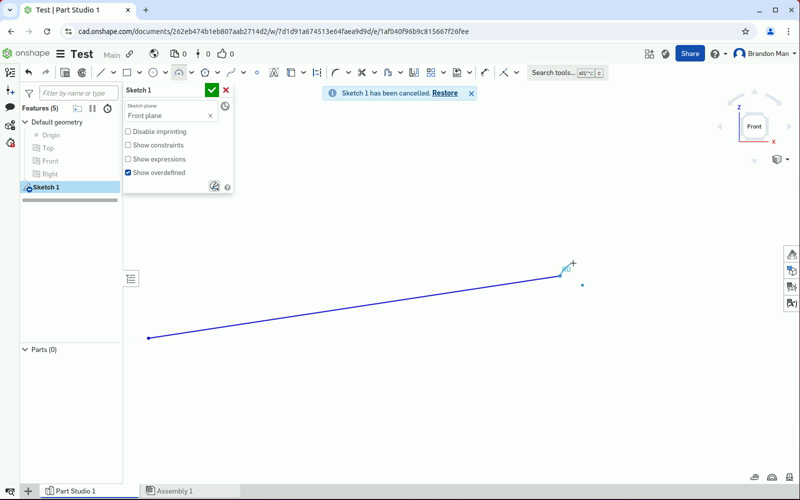
scroll(-6)
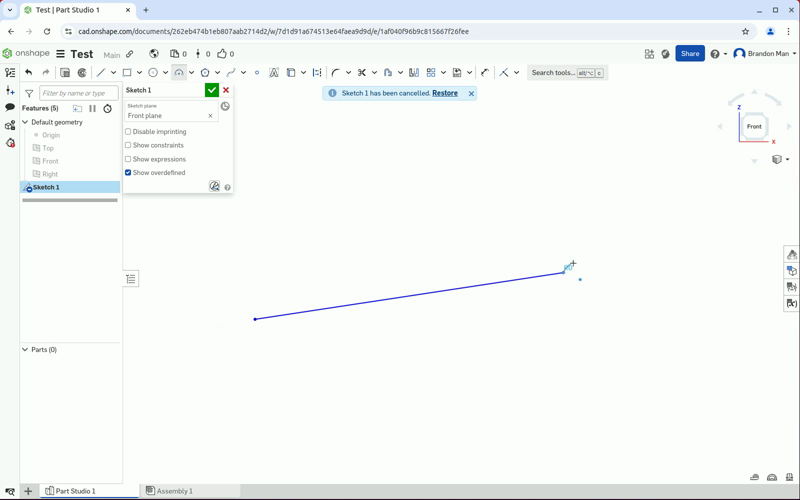
scroll(-6)
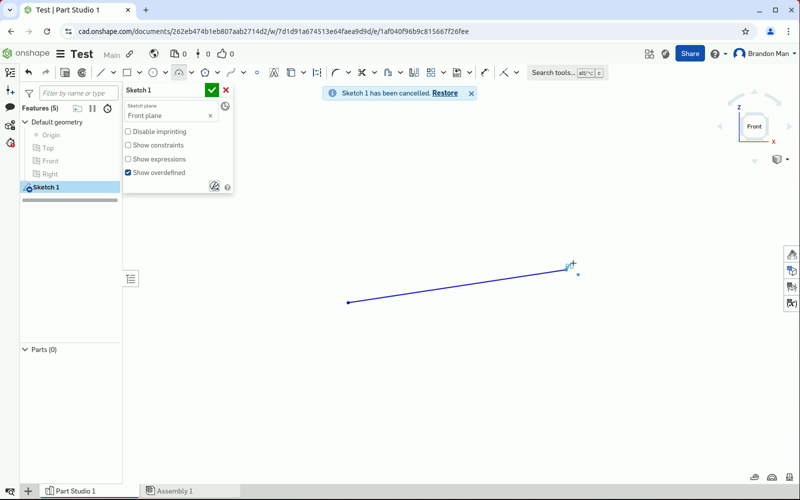
scroll(-6)
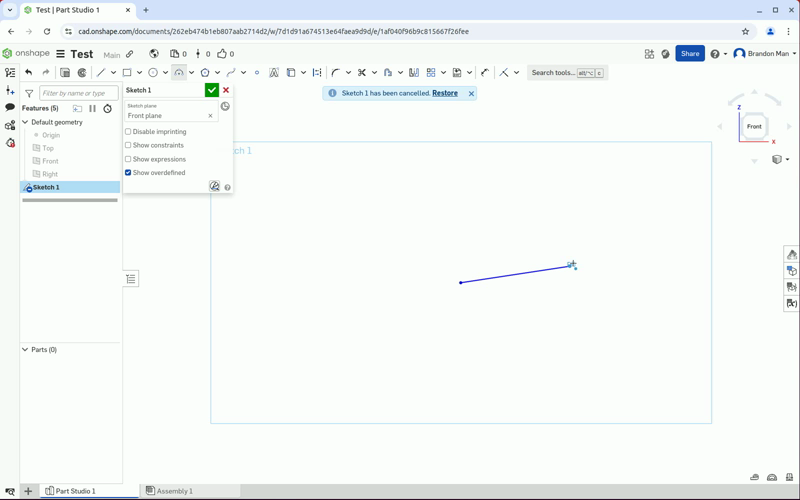
mouse_move(572, 265)
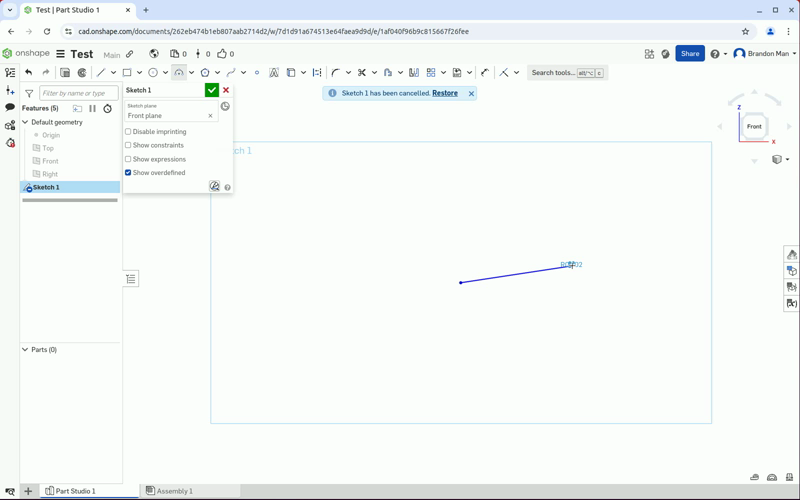
scroll(6)
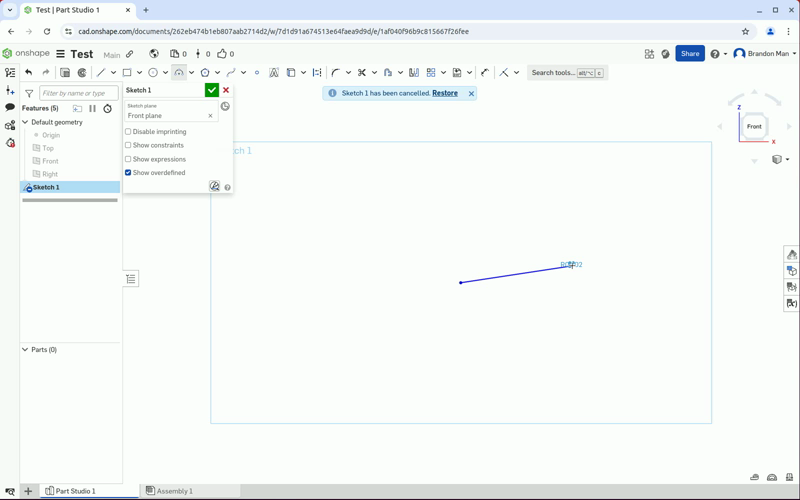
scroll(6)
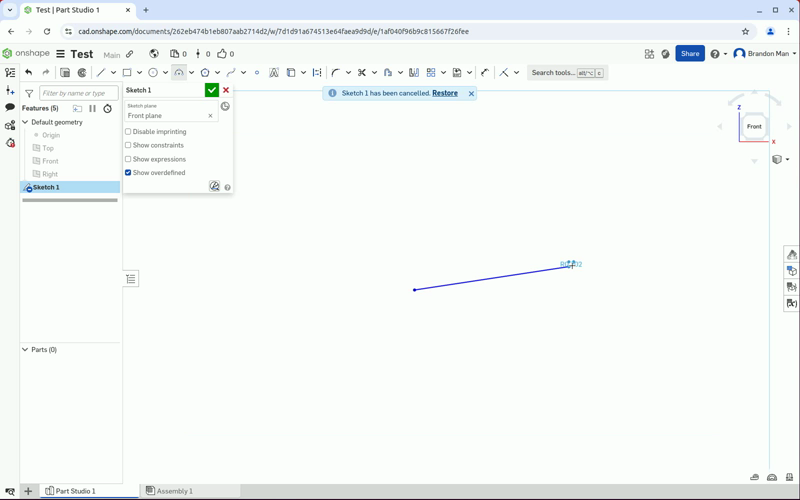
scroll(6)
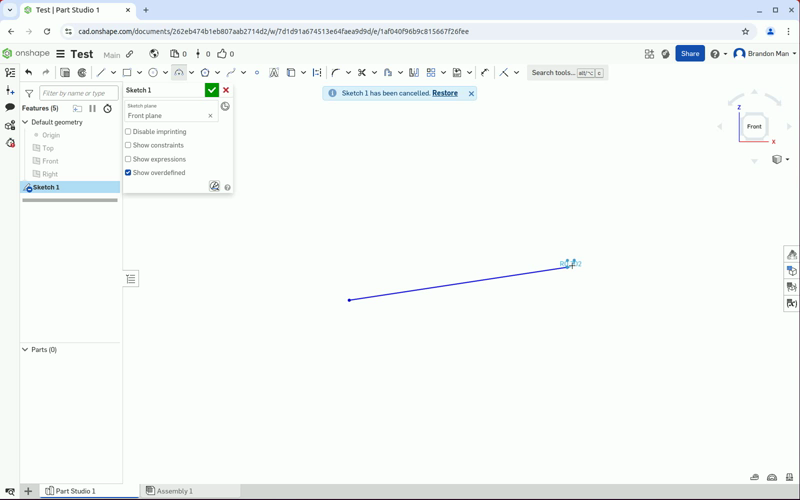
scroll(6)
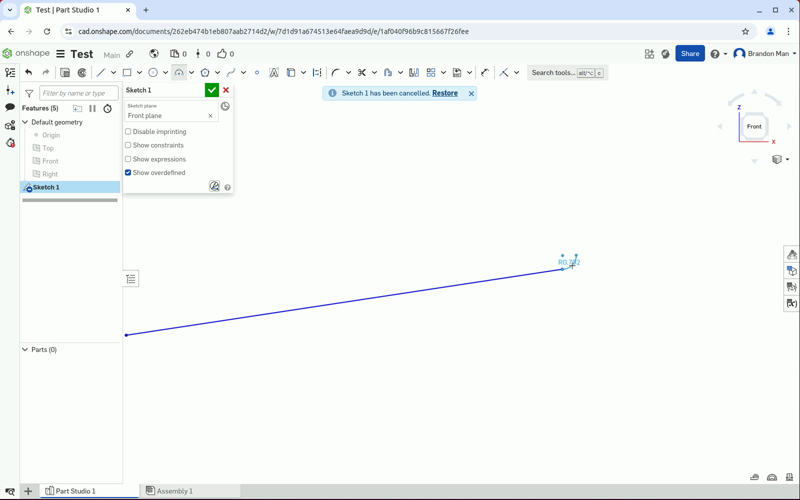
scroll(6)
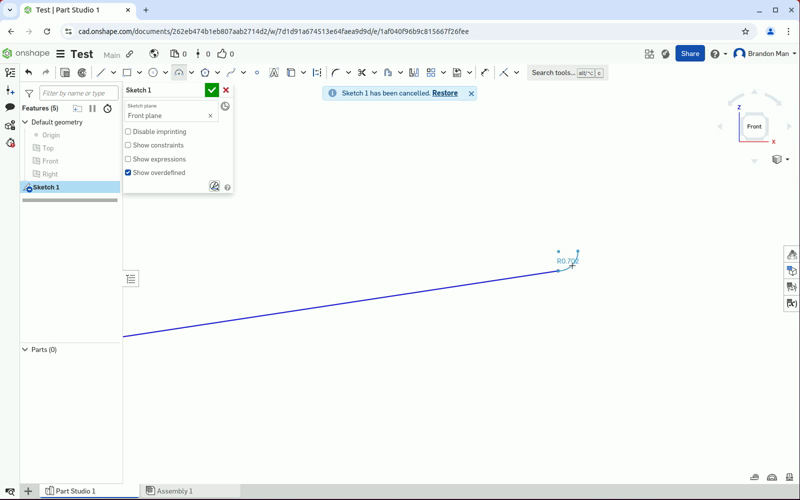
scroll(6)
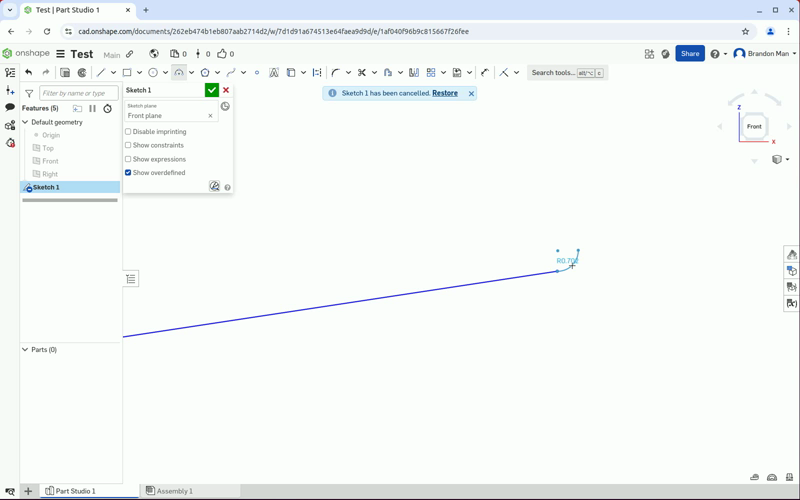
scroll(6)
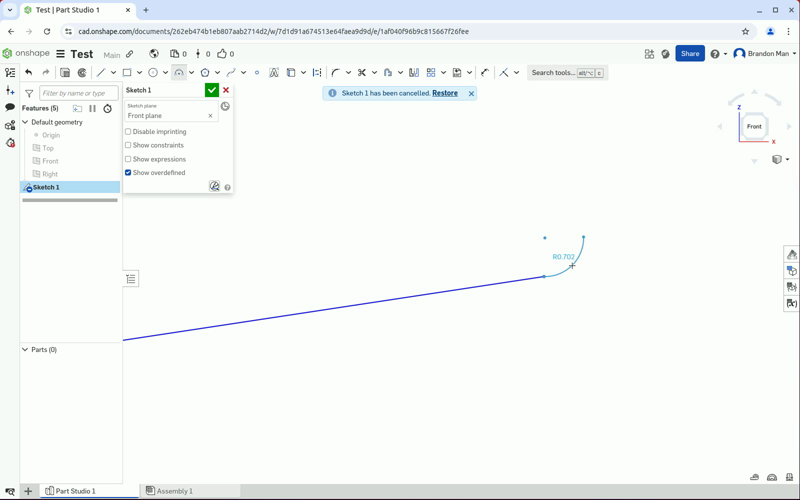
click(572, 265)
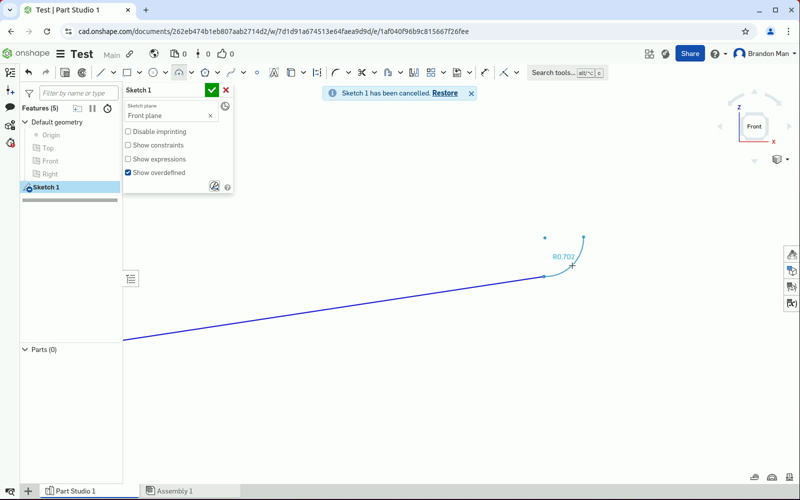
scroll(-6)
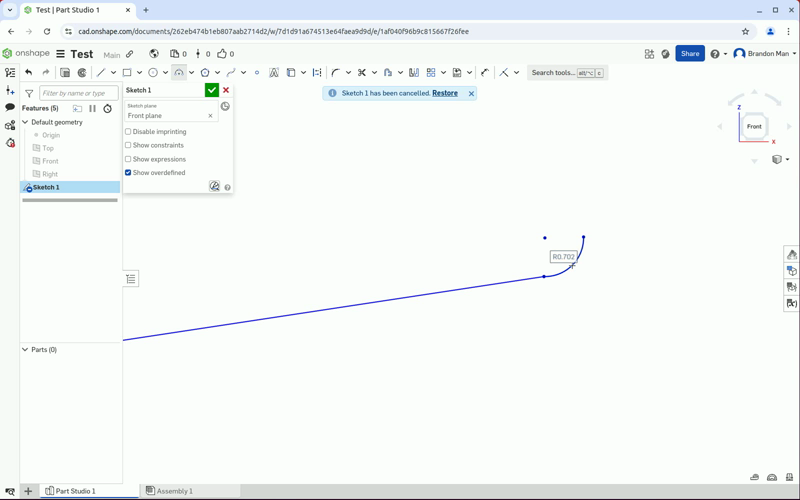
scroll(-6)
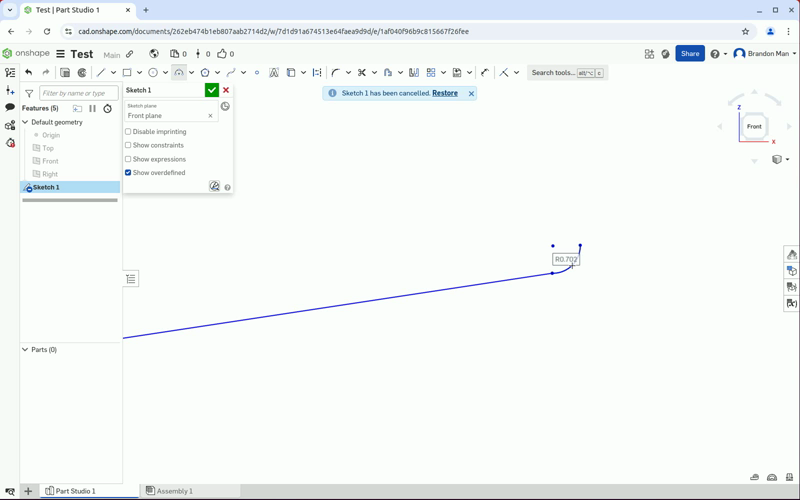
scroll(-6)
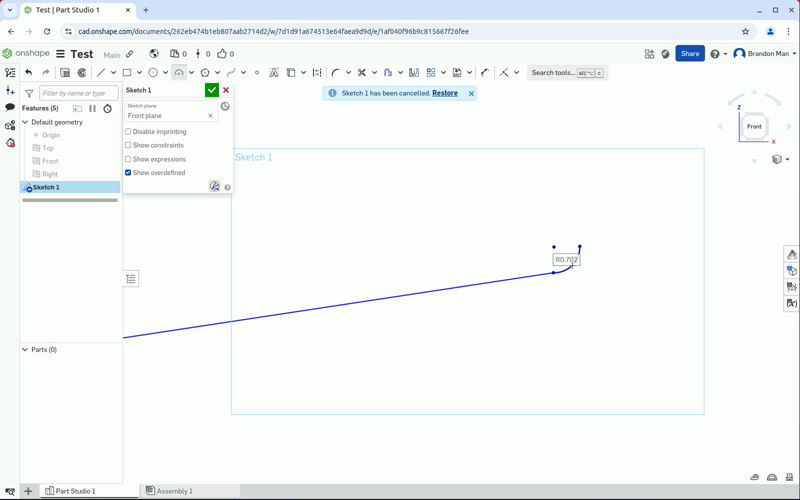
scroll(-6)
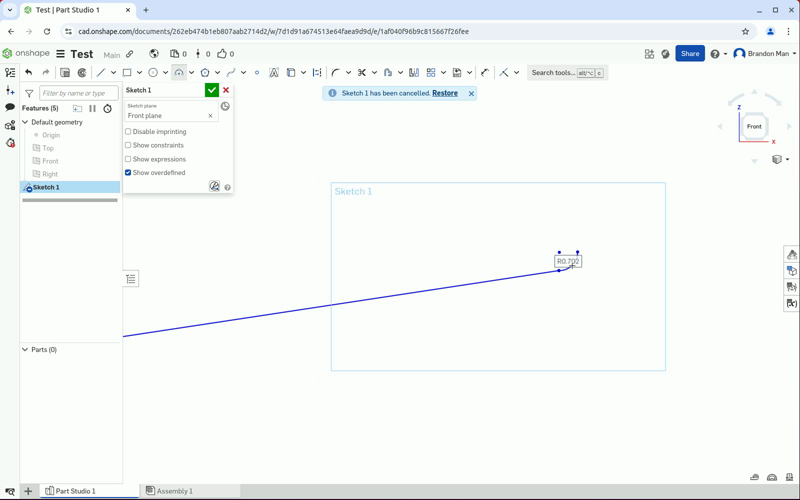
scroll(-6)
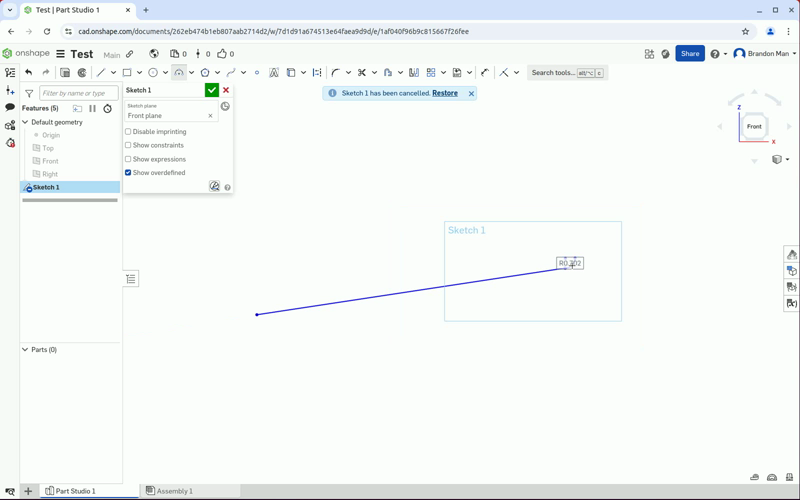
scroll(-6)
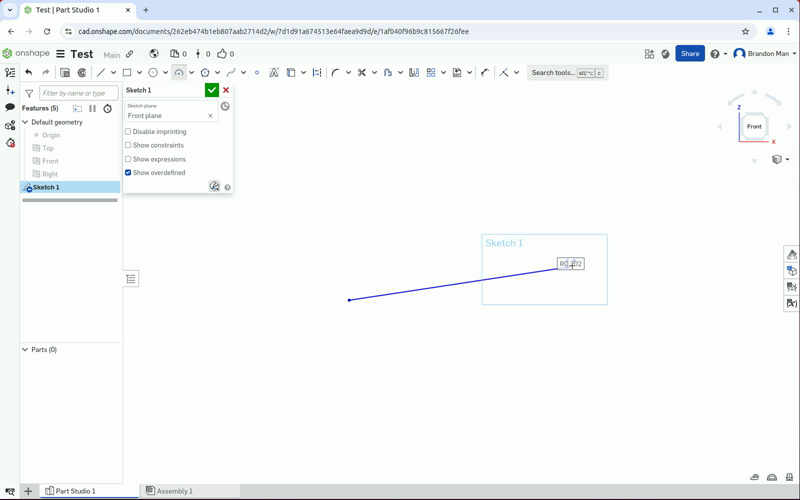
scroll(-6)
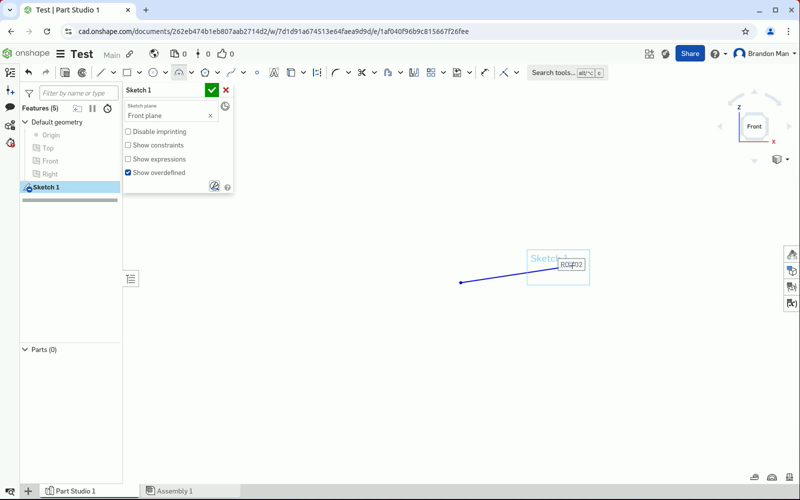
key_up(shift)
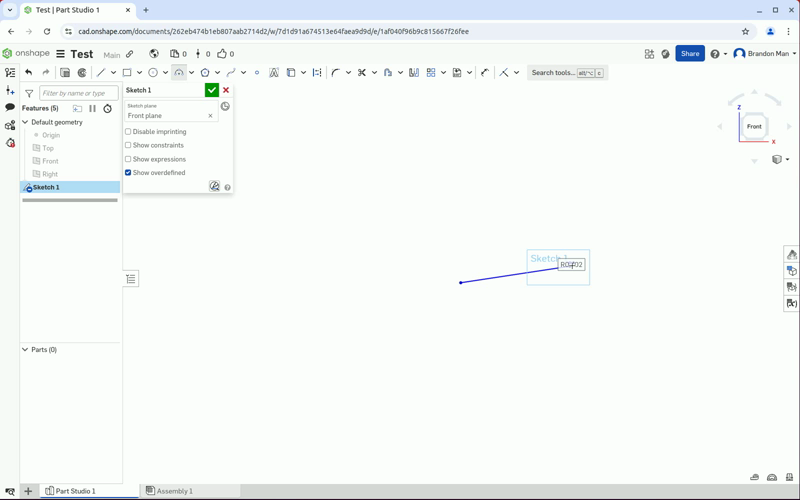
key(esc)
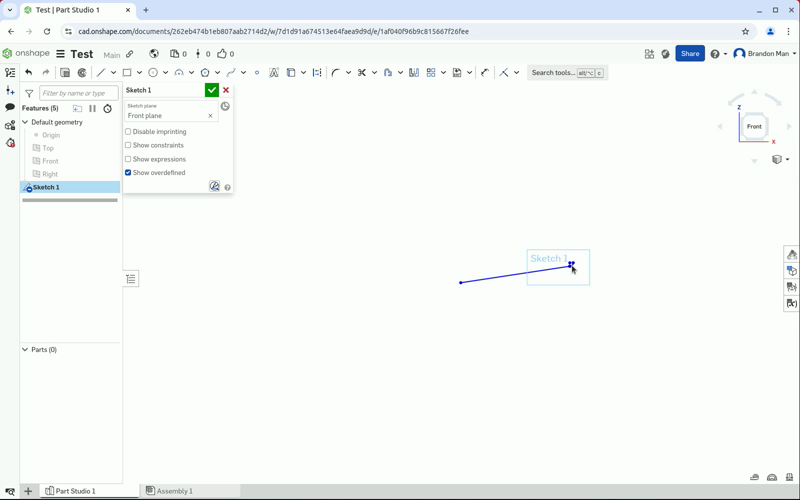
key(l)
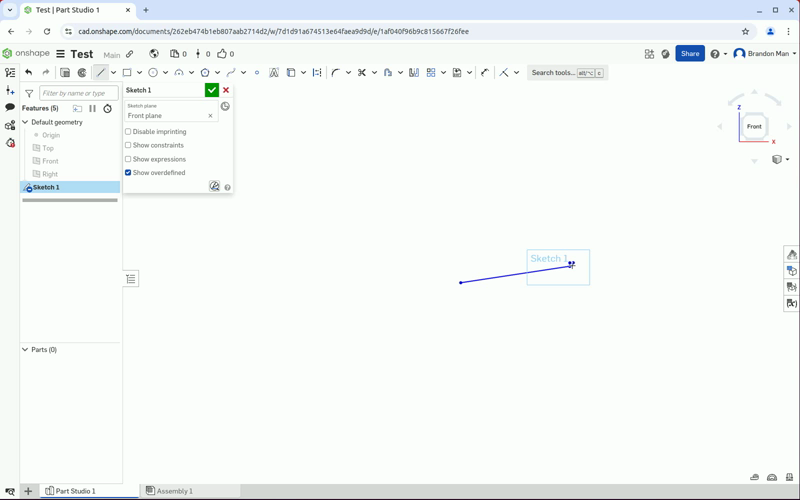
mouse_move(573, 262)
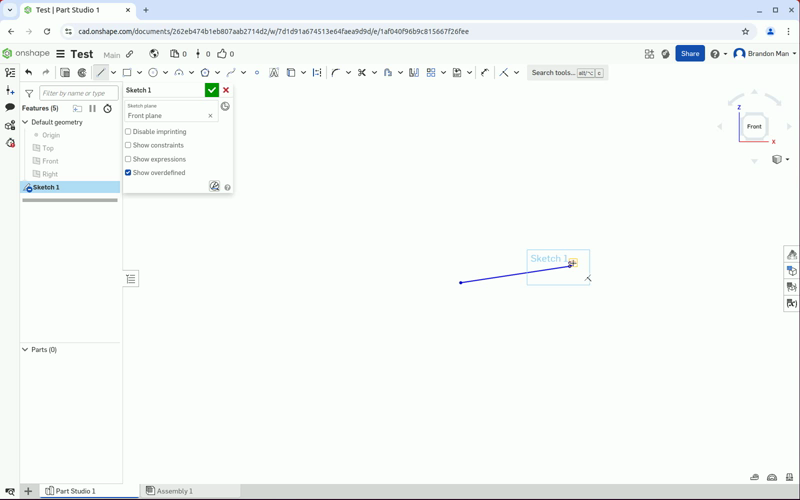
scroll(6)
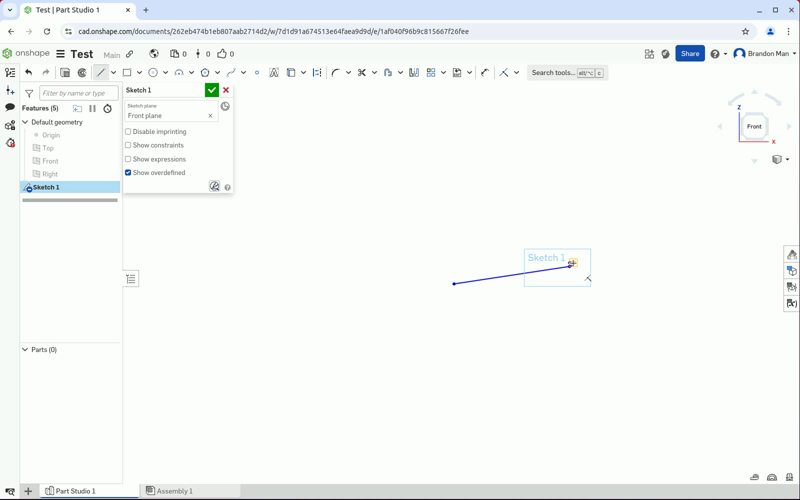
scroll(6)
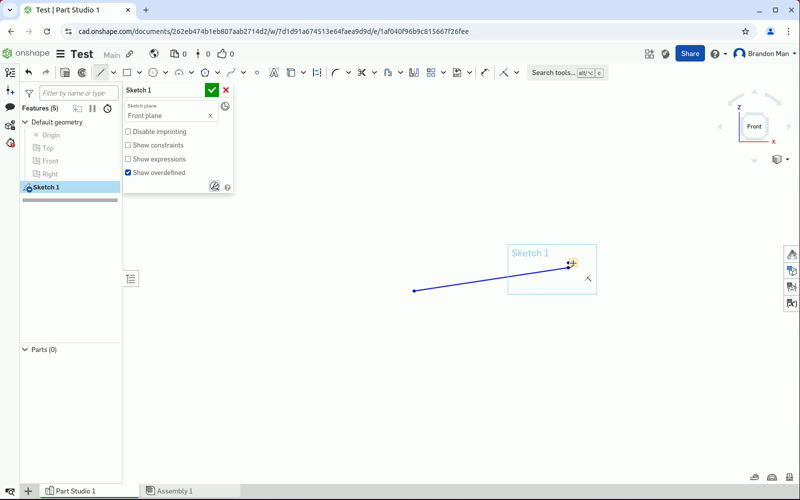
scroll(6)
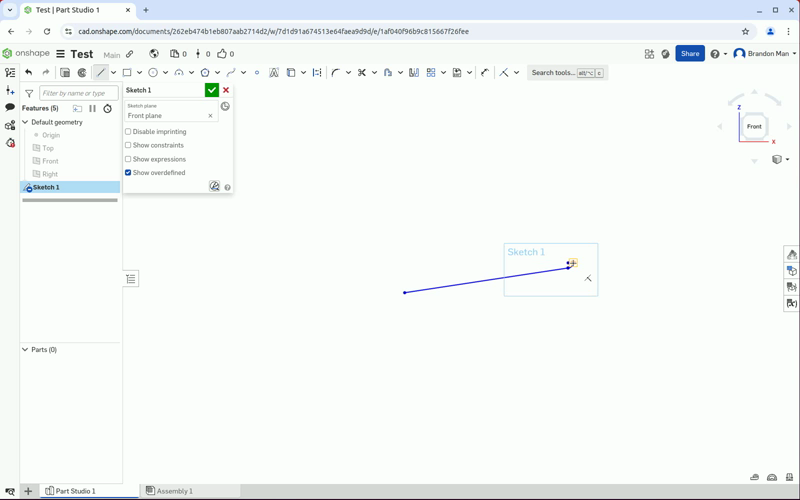
scroll(6)
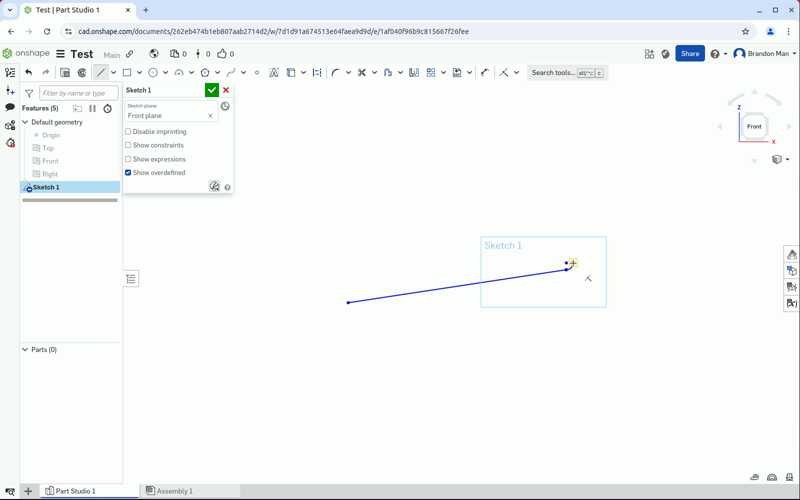
scroll(6)
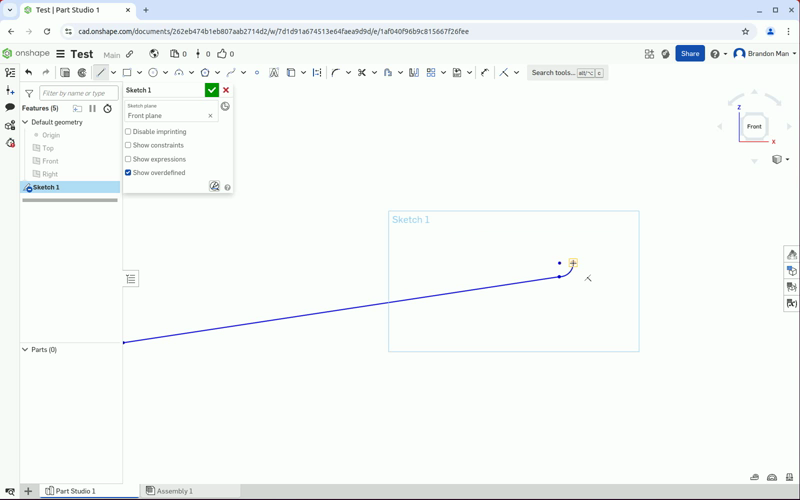
scroll(6)
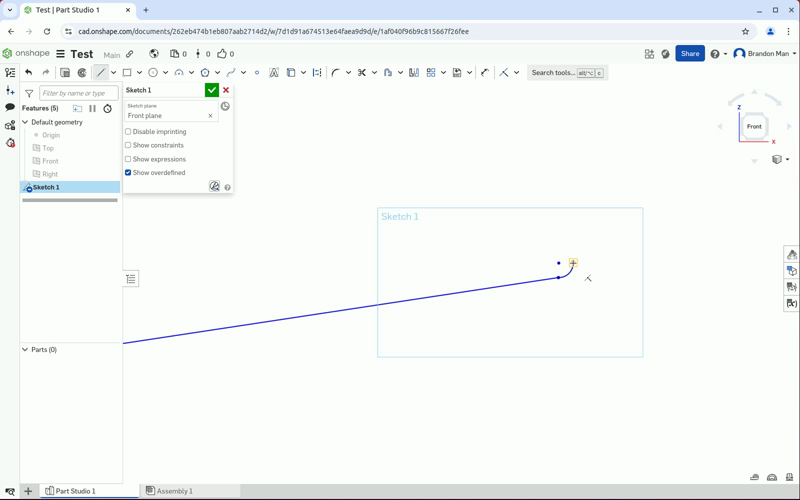
scroll(6)
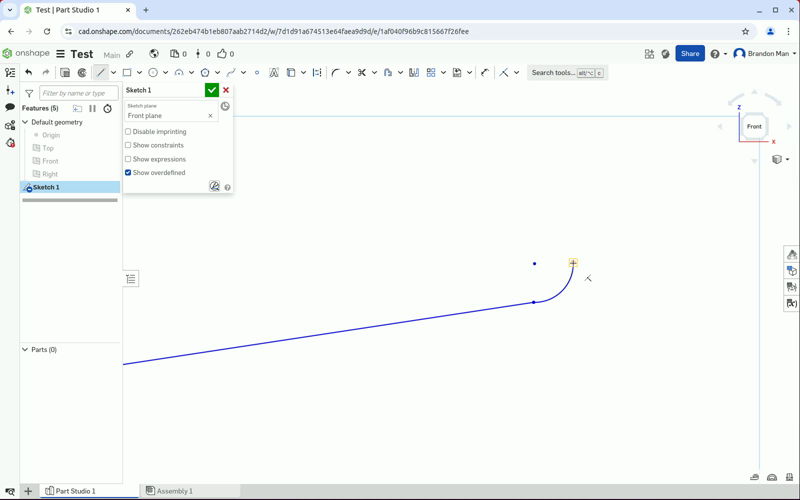
click(573, 262)
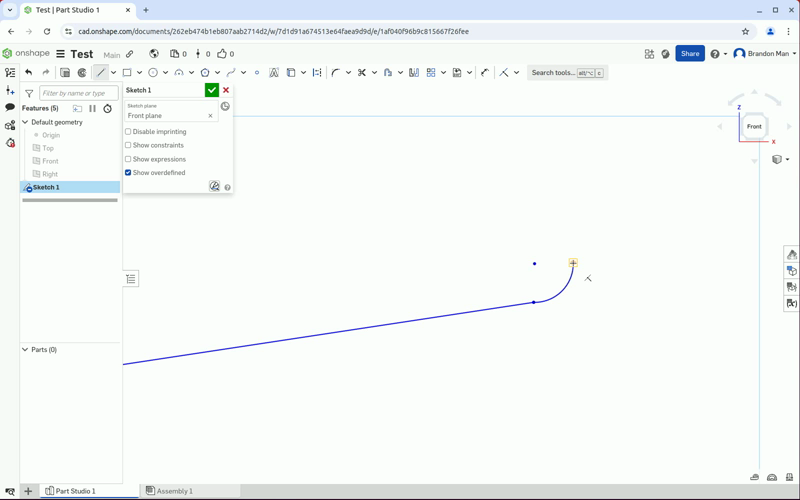
scroll(-6)
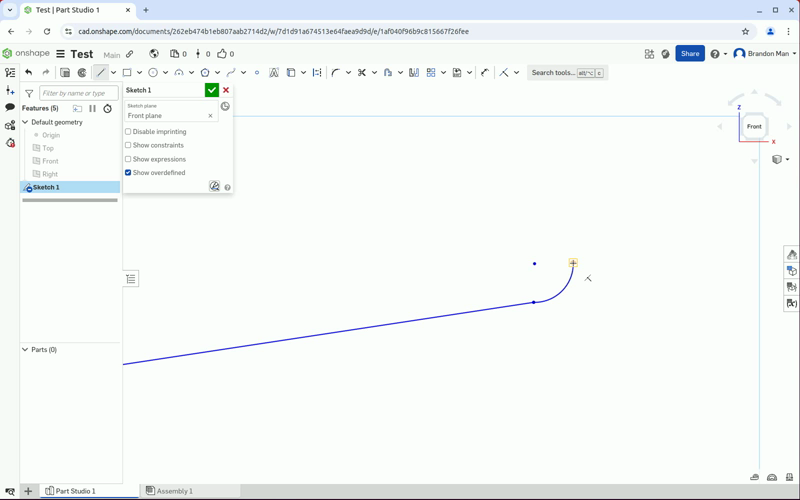
scroll(-6)
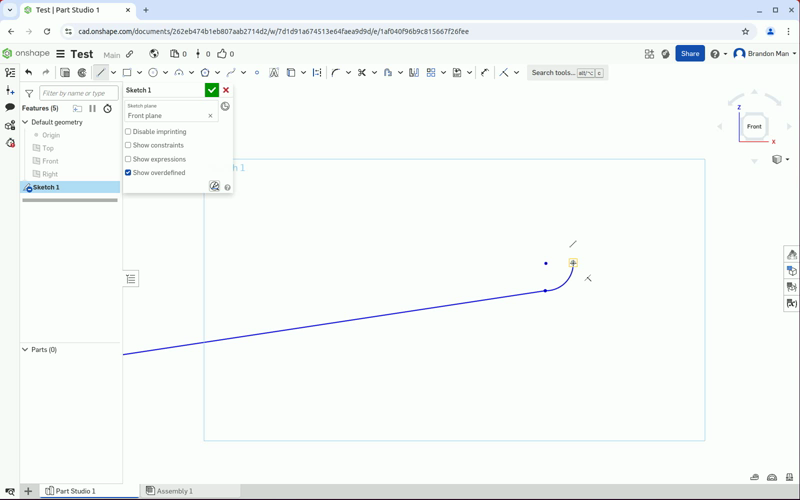
scroll(-6)
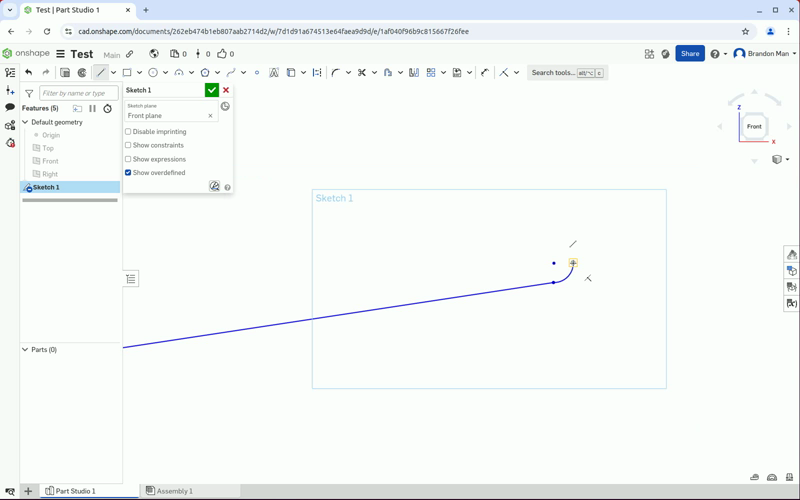
scroll(-6)
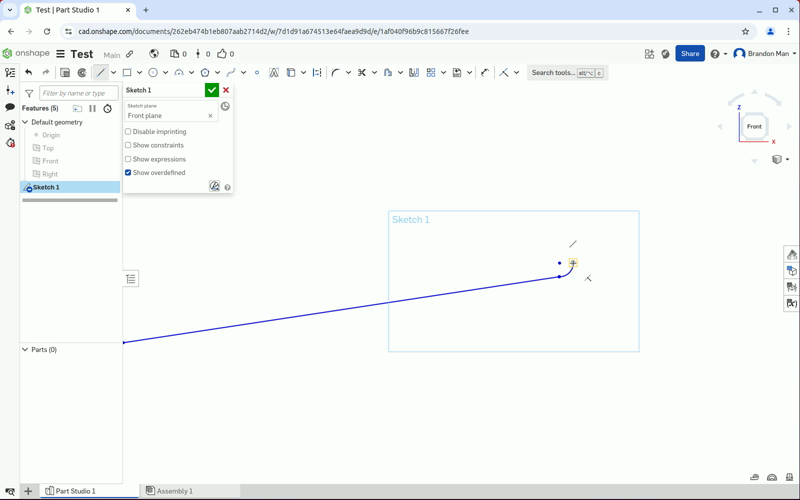
scroll(-6)
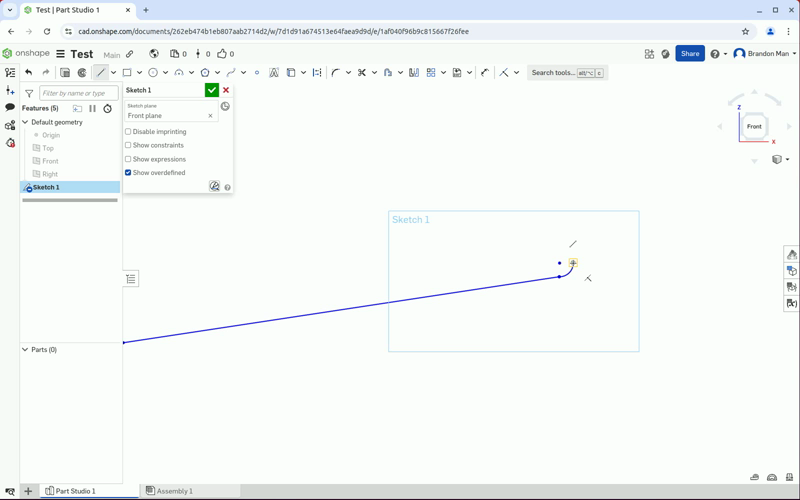
scroll(-6)
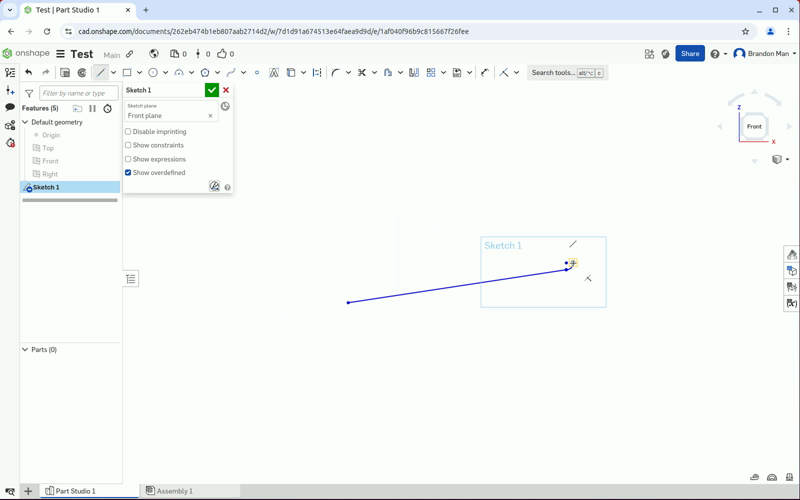
scroll(-6)
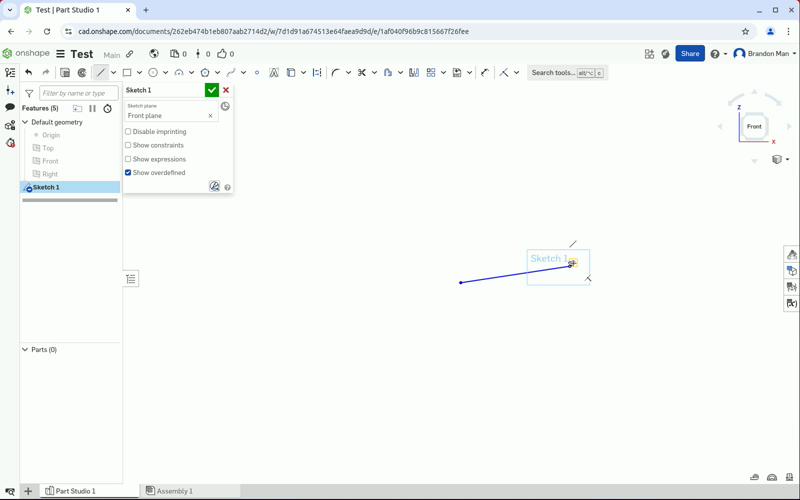
key_down(shift)
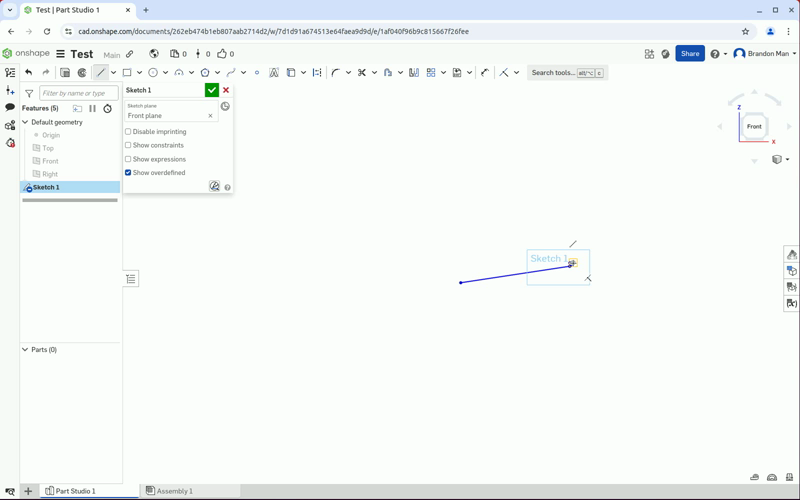
mouse_move(589, 262)
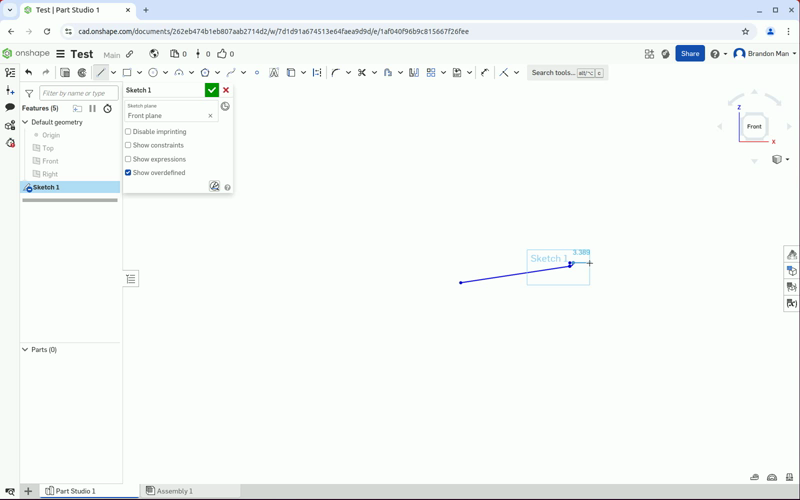
mouse_move(573, 260)
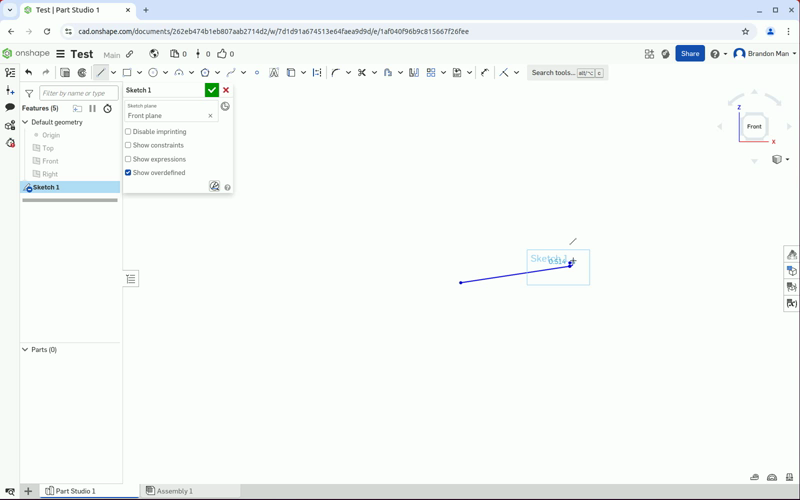
scroll(6)
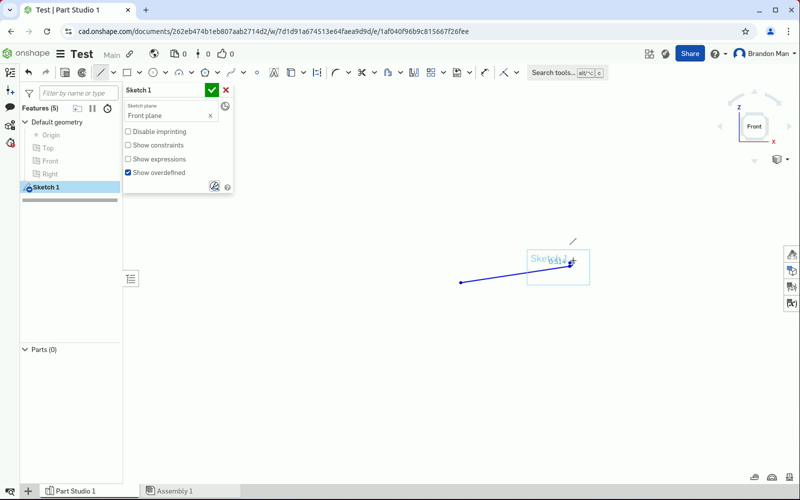
scroll(6)
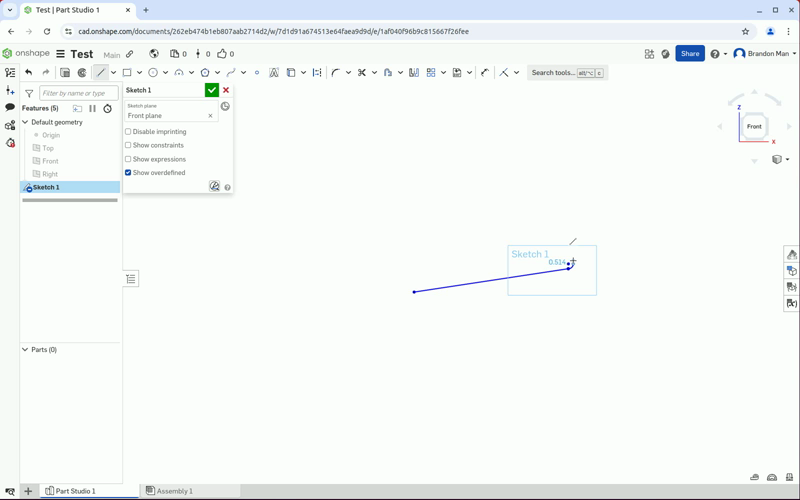
scroll(6)
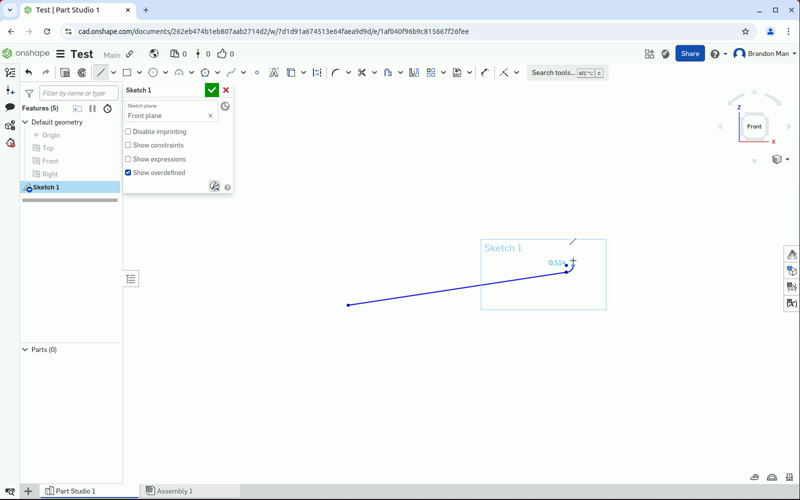
scroll(6)
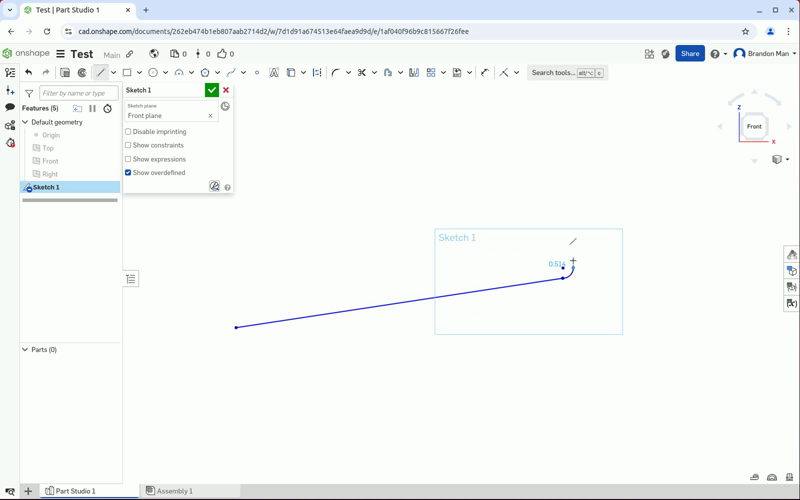
scroll(6)
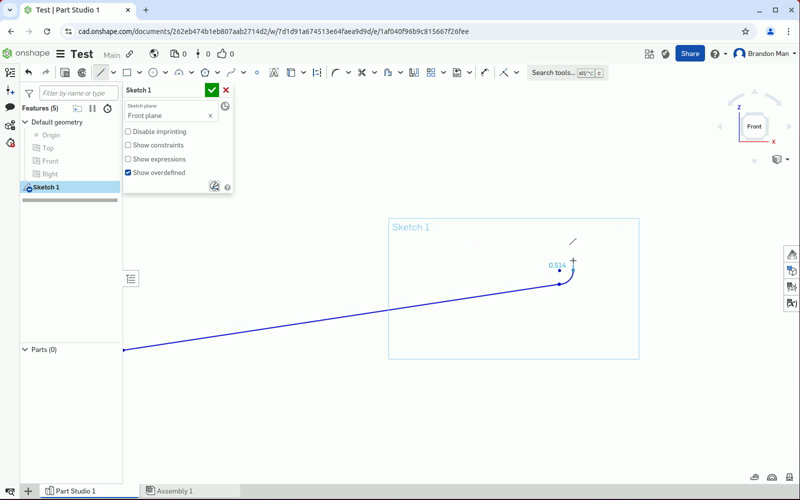
scroll(6)
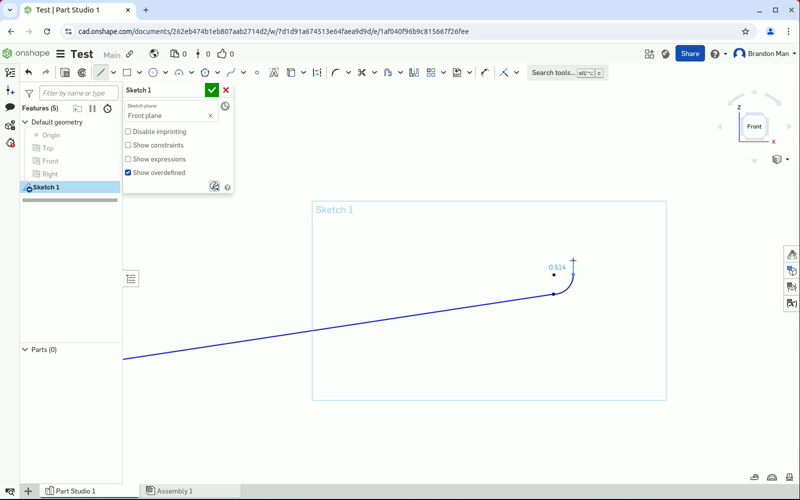
scroll(6)
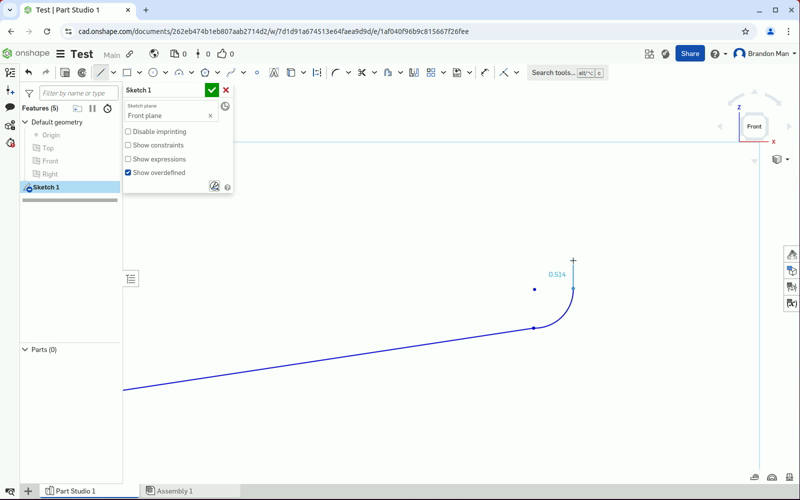
click(573, 260)
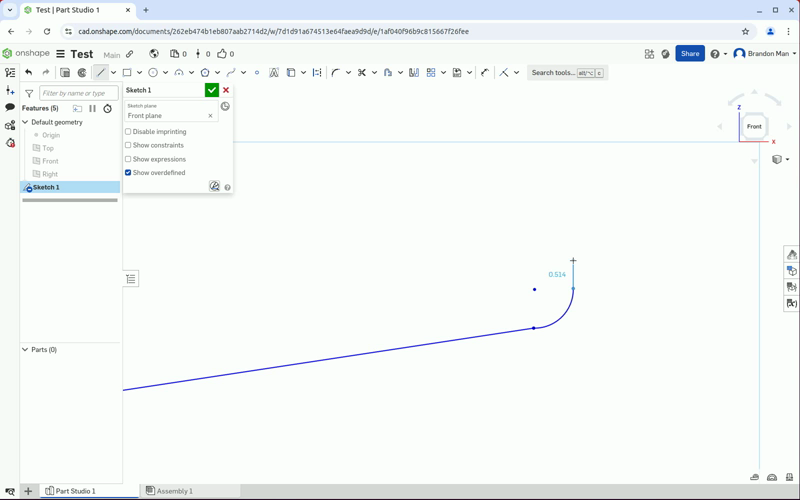
scroll(-6)
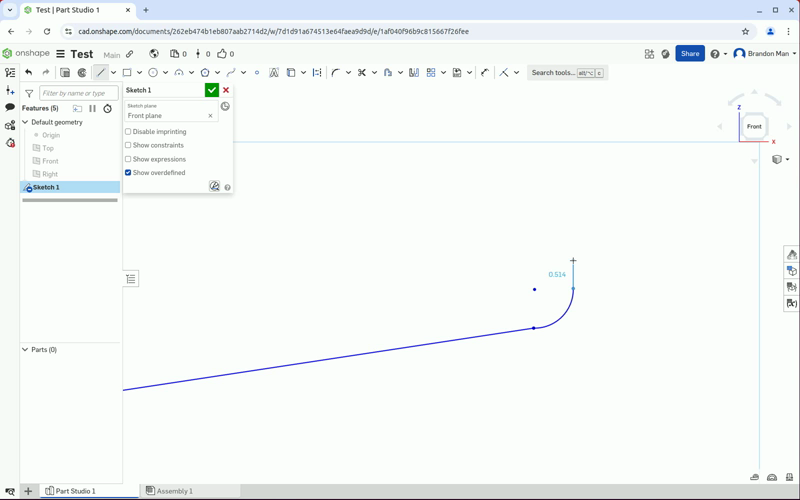
scroll(-6)
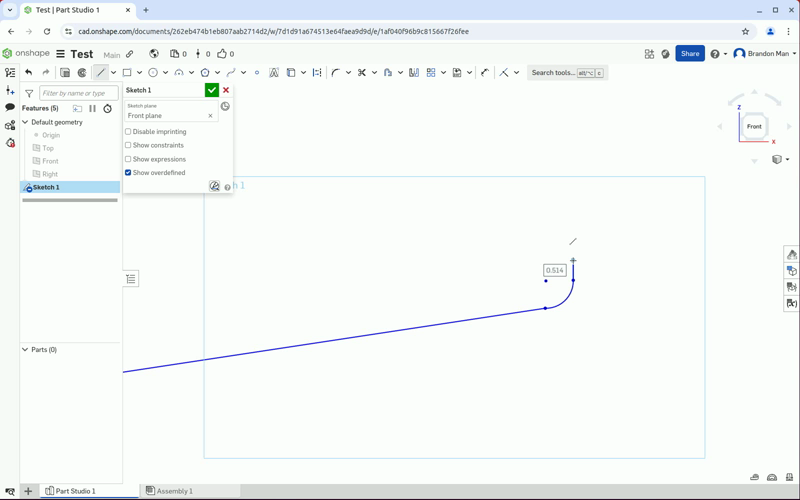
scroll(-6)
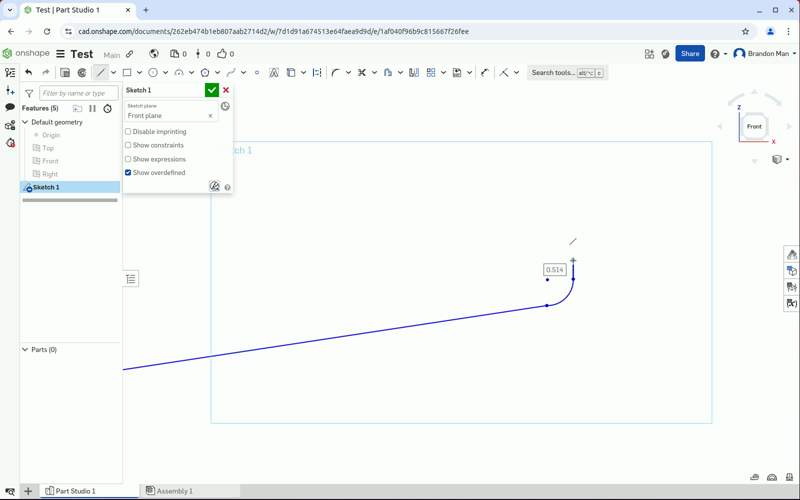
scroll(-6)
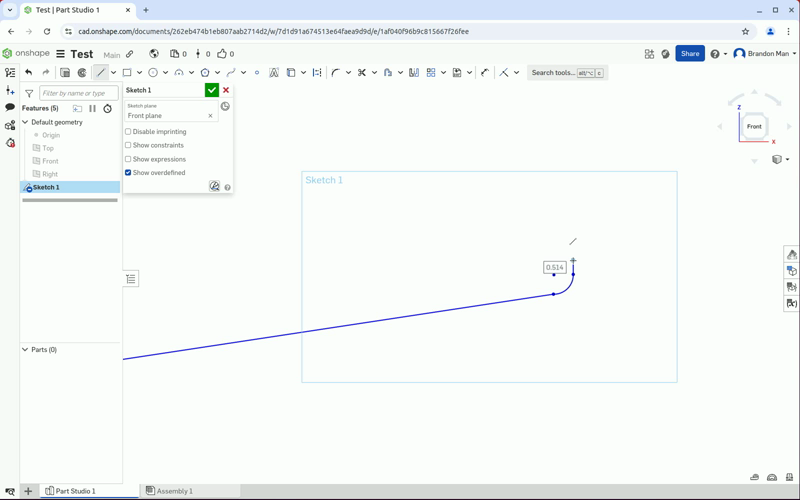
scroll(-6)
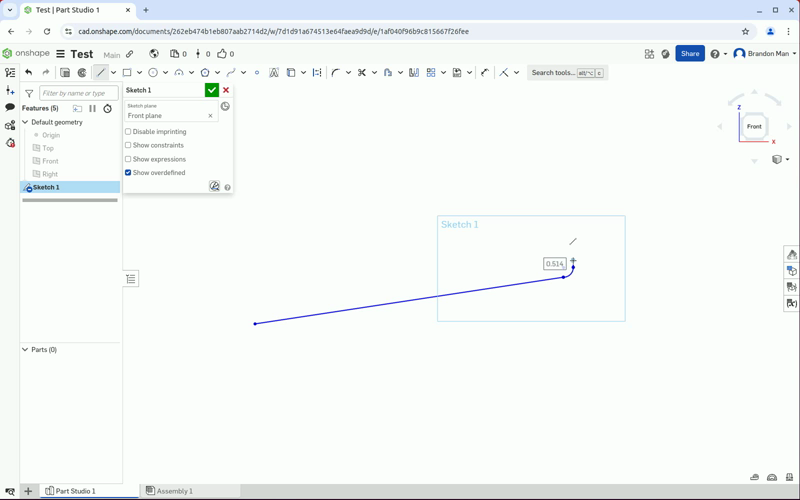
scroll(-6)
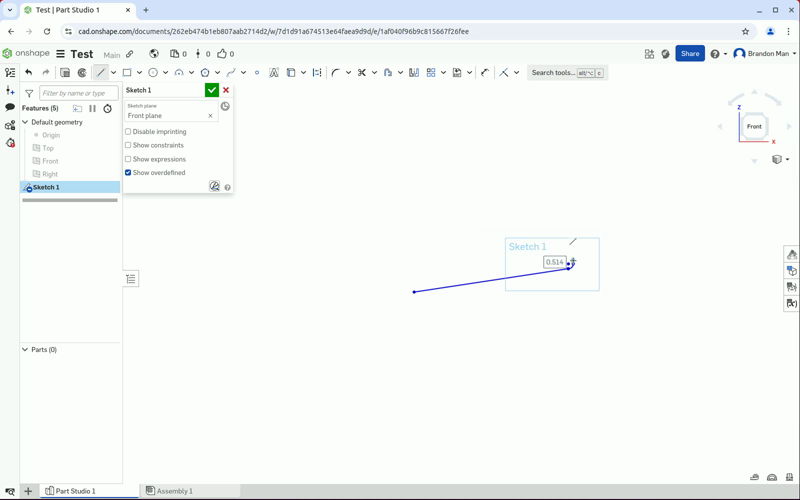
scroll(-6)
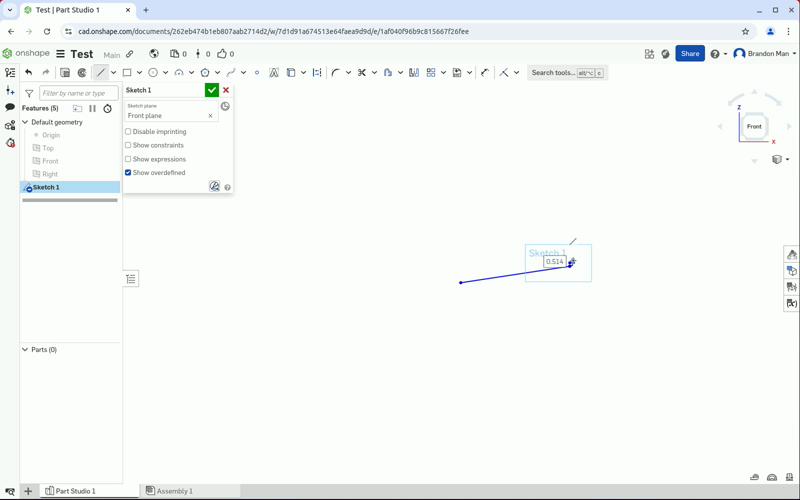
key_up(shift)
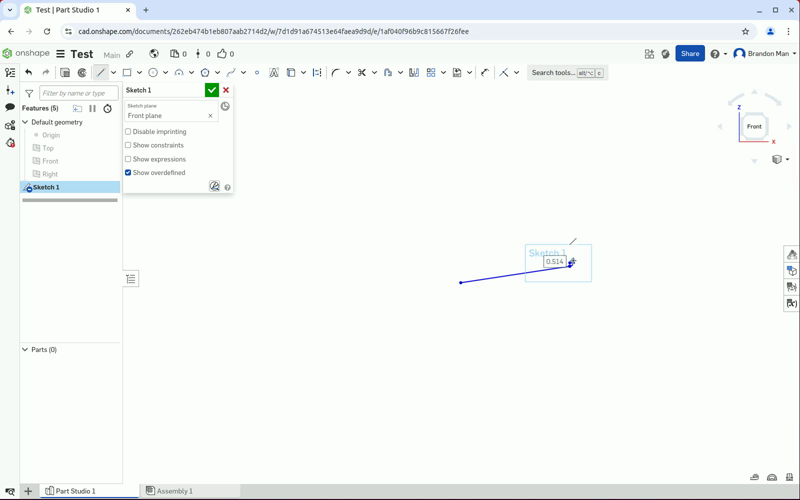
key_down(shift)
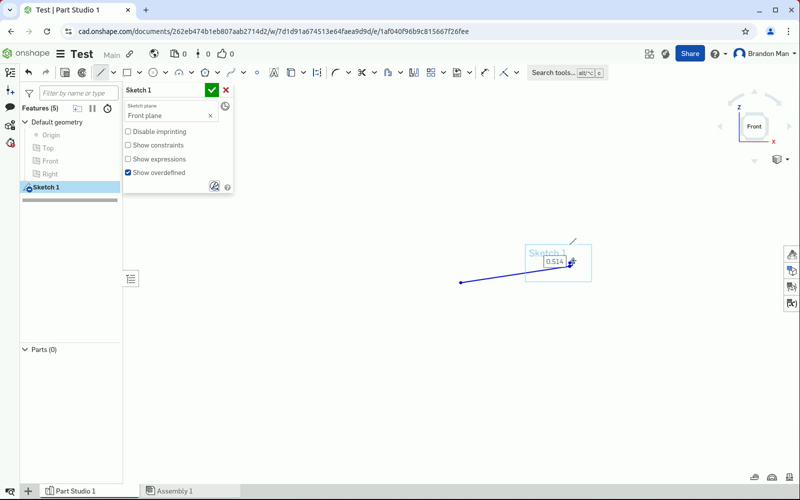
mouse_move(460, 260)
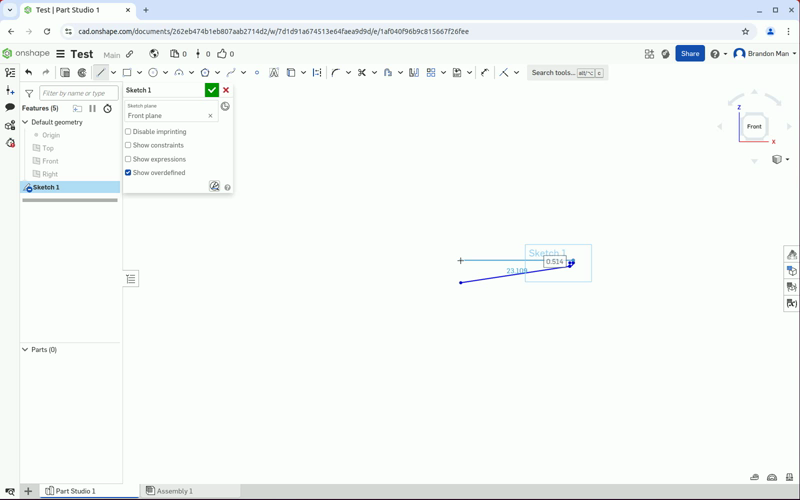
click(460, 260)
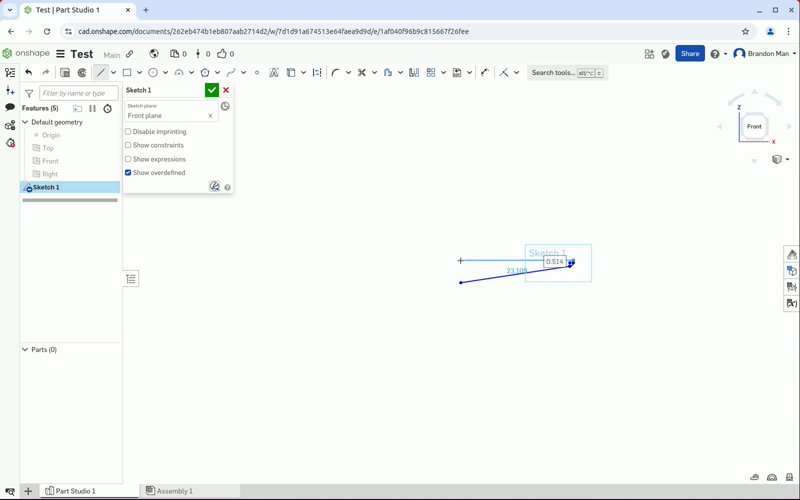
key_up(shift)
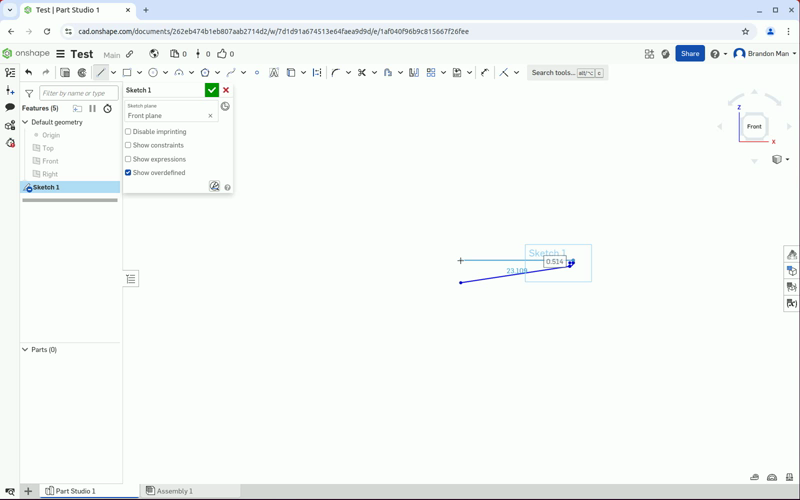
mouse_move(490, 260)
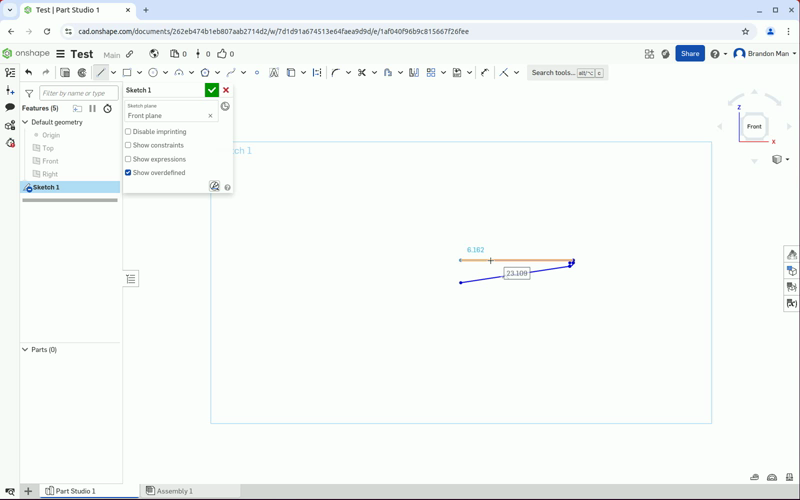
key_down(shift)
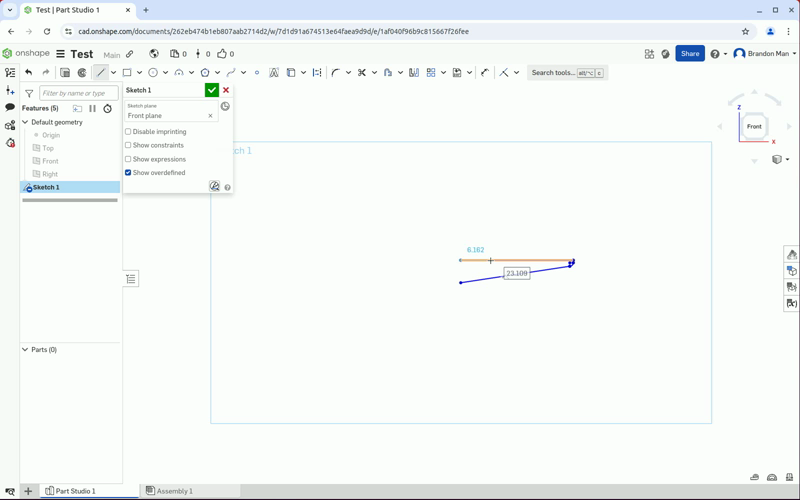
mouse_move(460, 282)
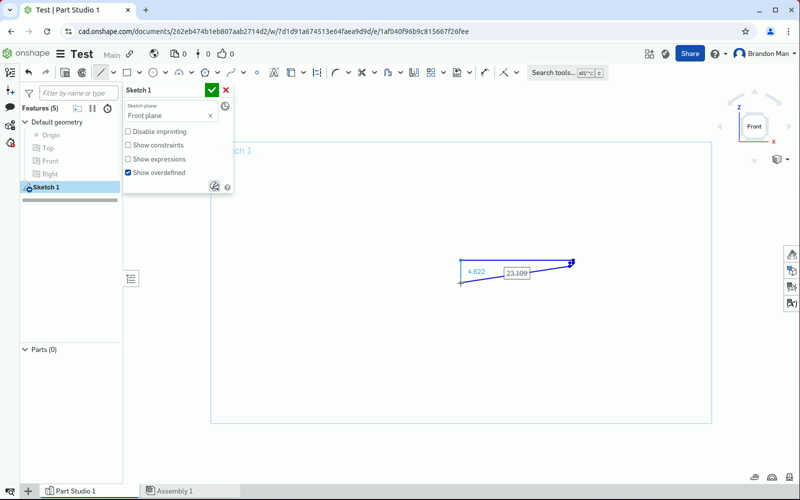
key_up(shift)
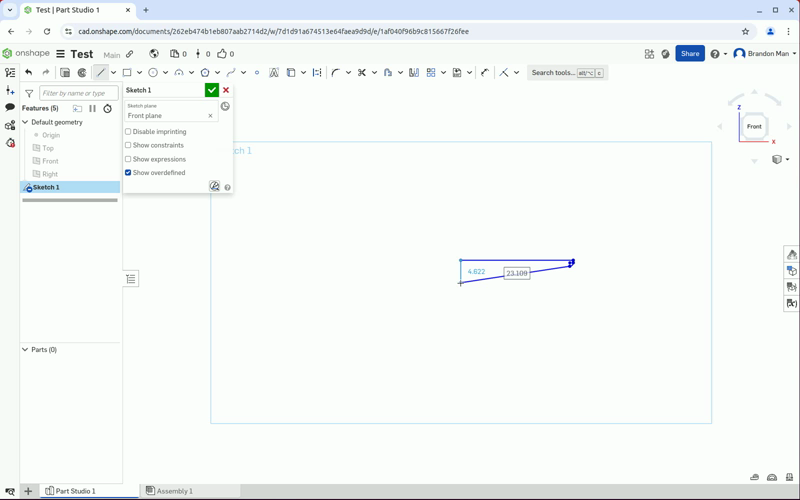
click(460, 282)
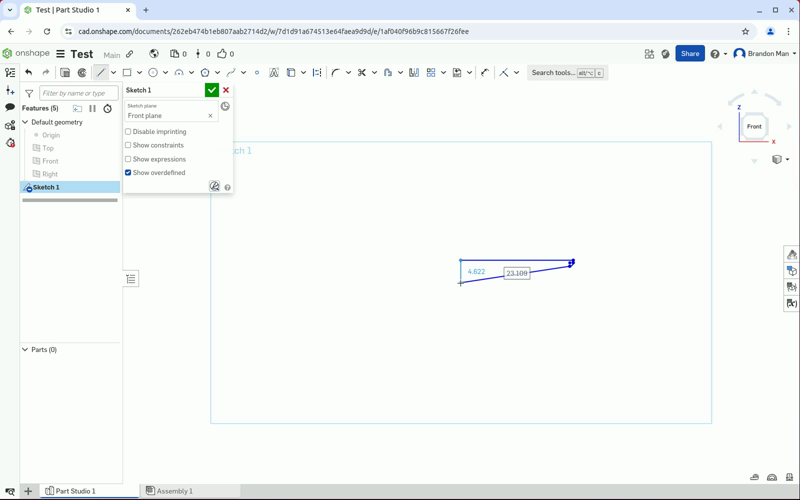
key(esc)
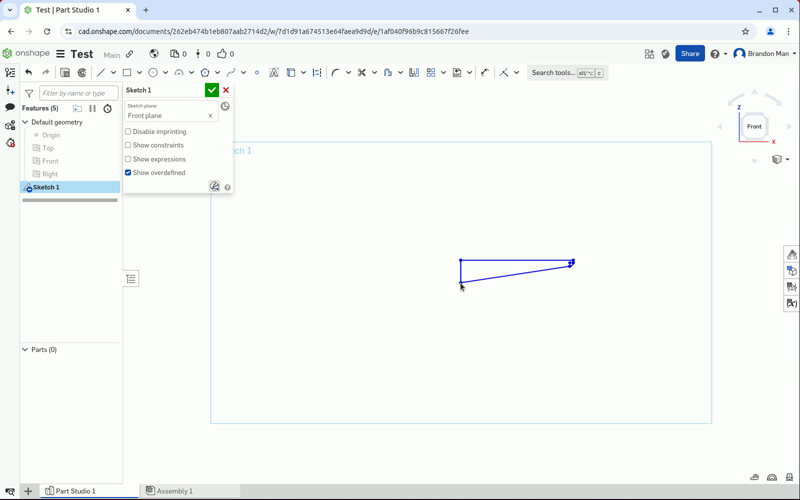
mouse_move(496, 261)
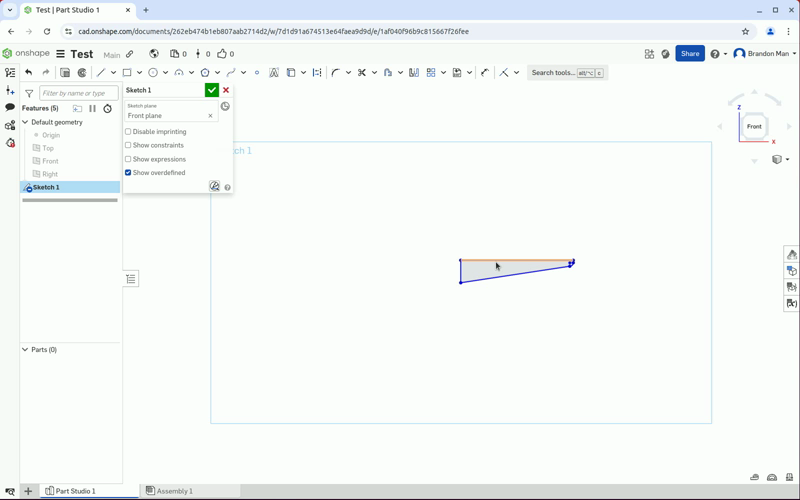
scroll(6)
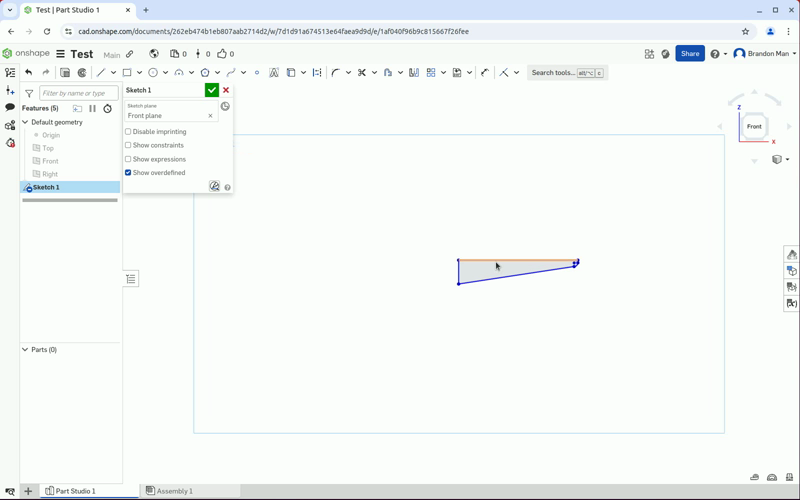
scroll(6)
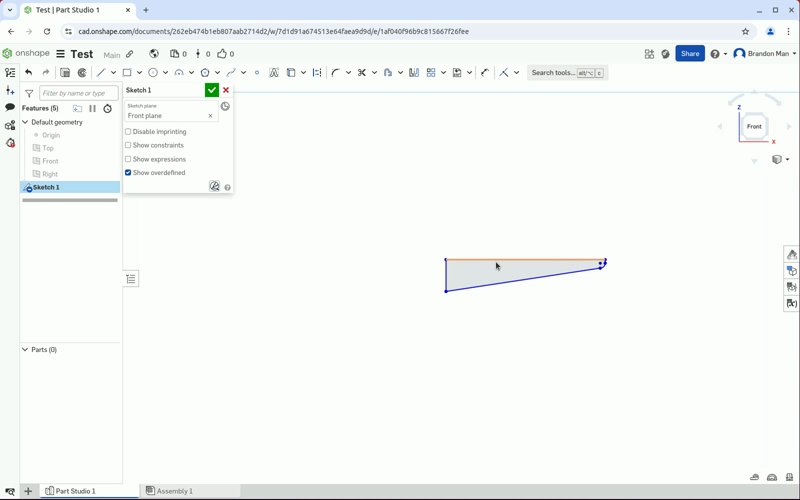
scroll(6)
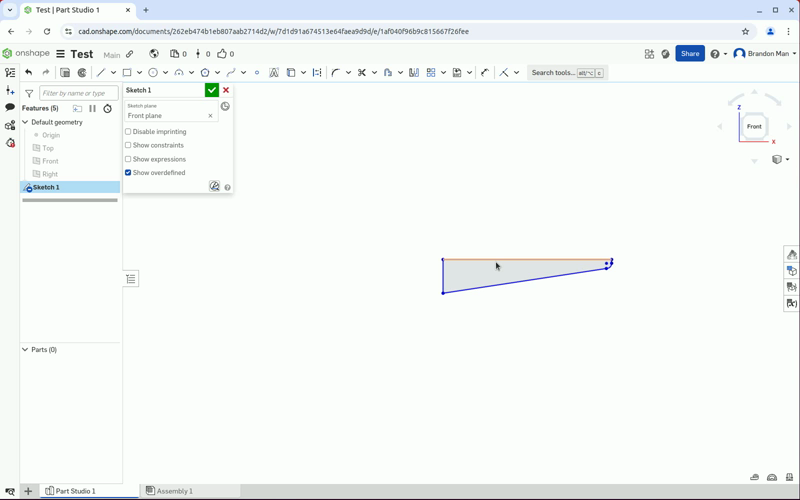
scroll(6)
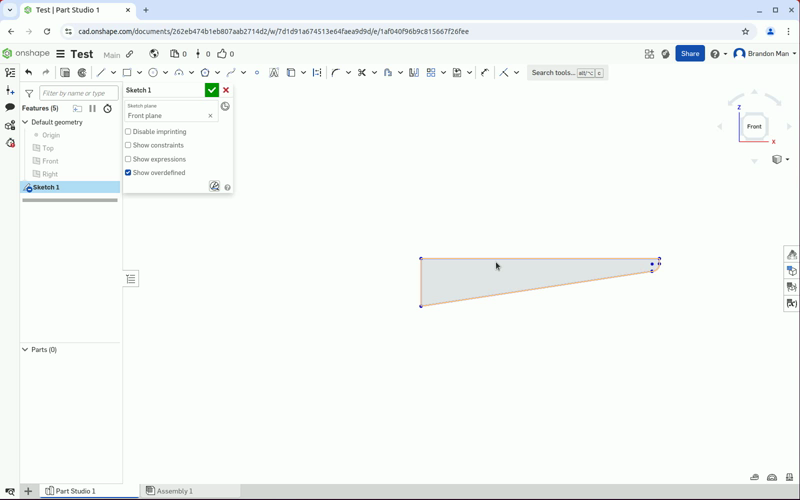
scroll(6)
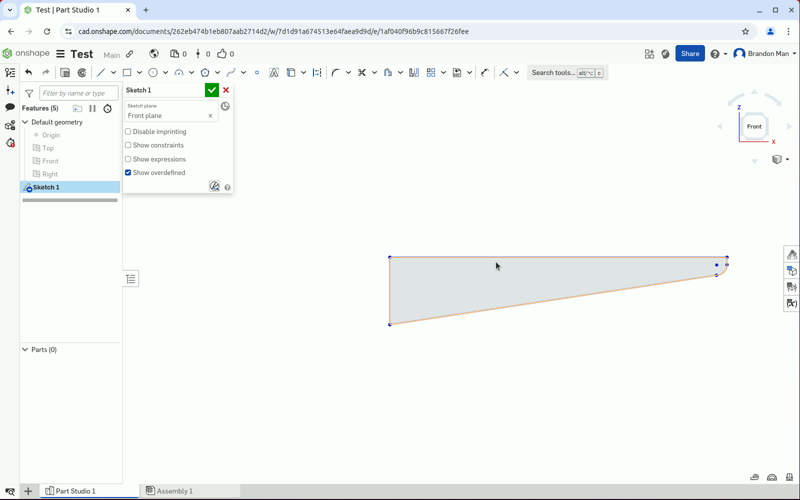
scroll(6)
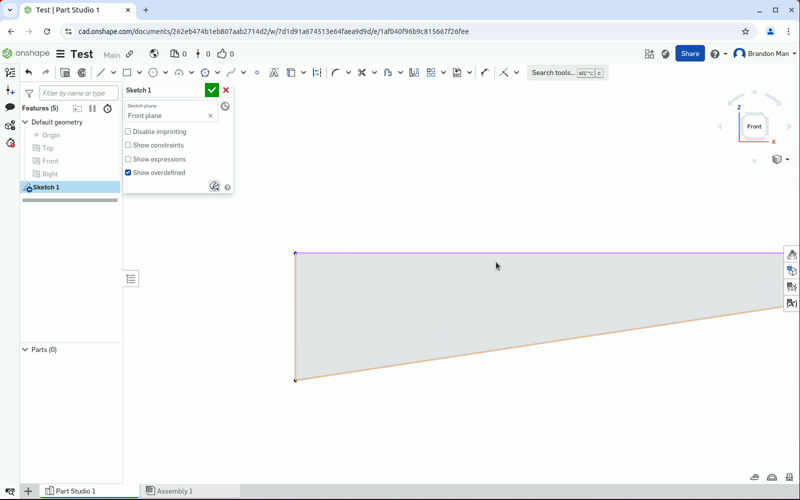
scroll(6)
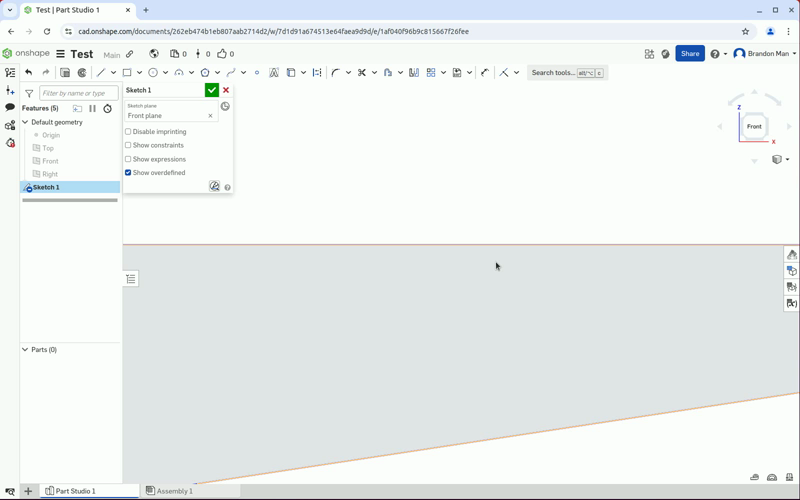
click(496, 261)
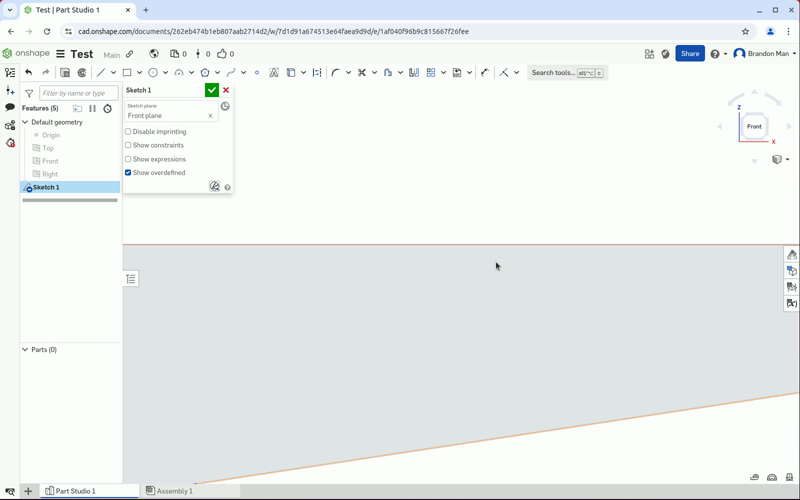
scroll(-6)
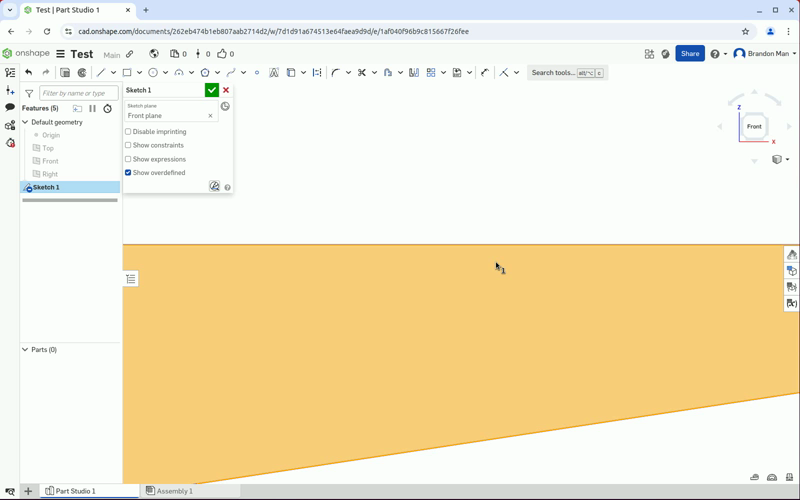
scroll(-6)
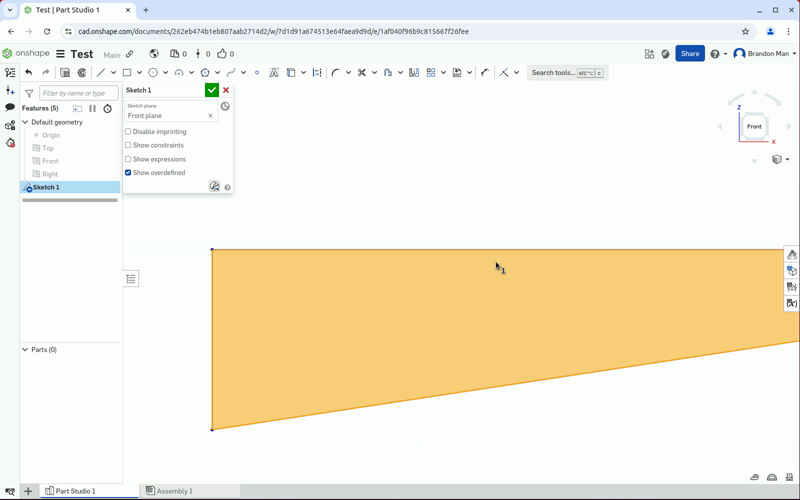
scroll(-6)
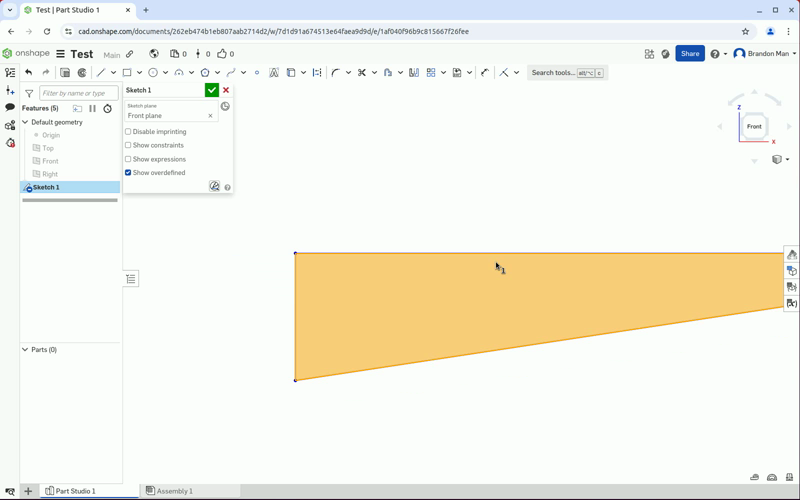
scroll(-6)
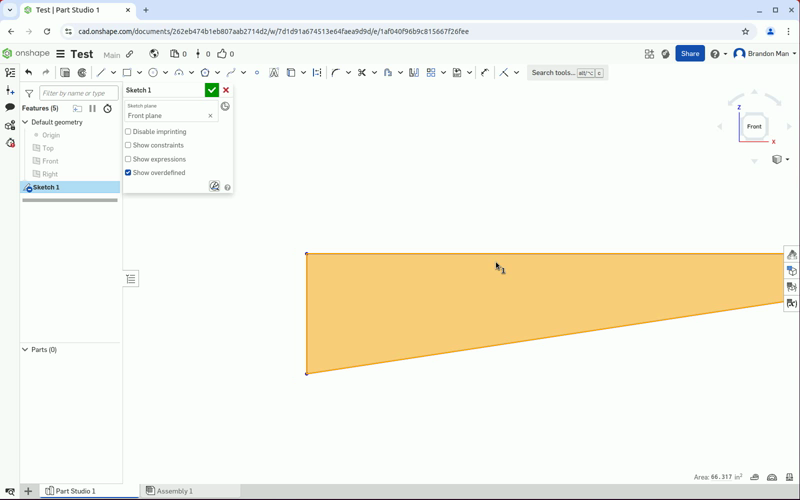
scroll(-6)
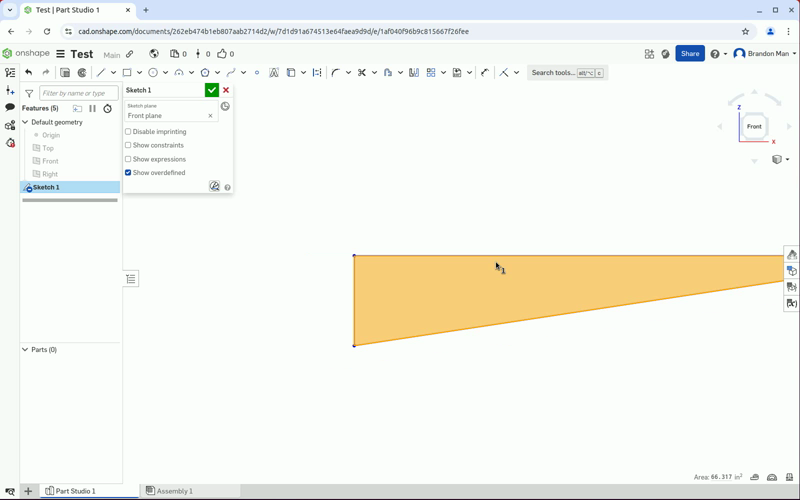
scroll(-6)
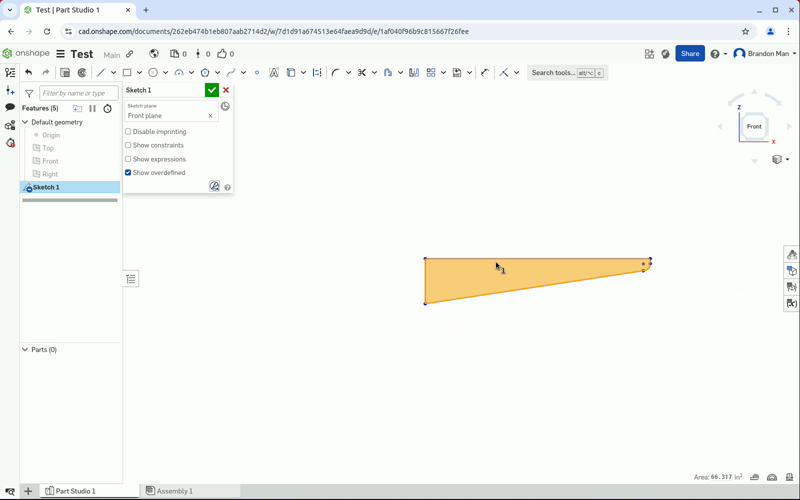
scroll(-6)
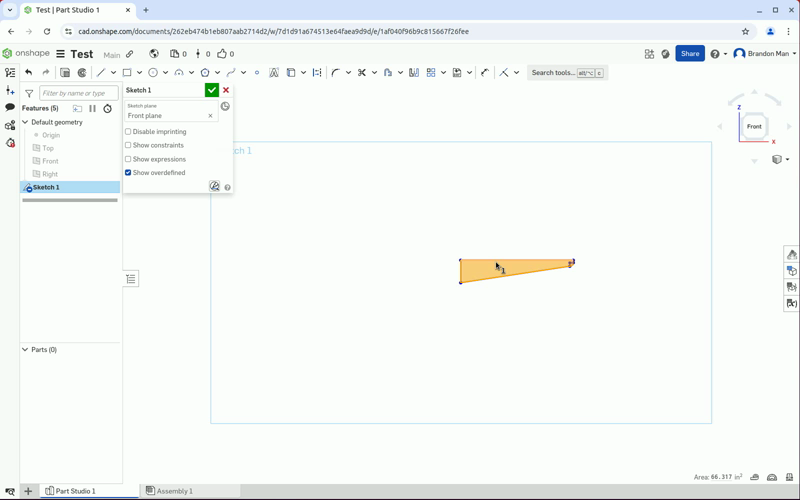
mouse_move(73, 352)
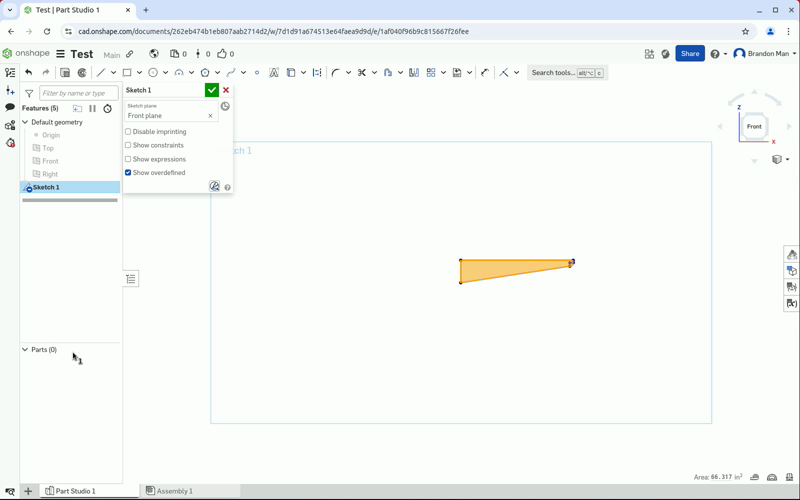
key(shift+y)
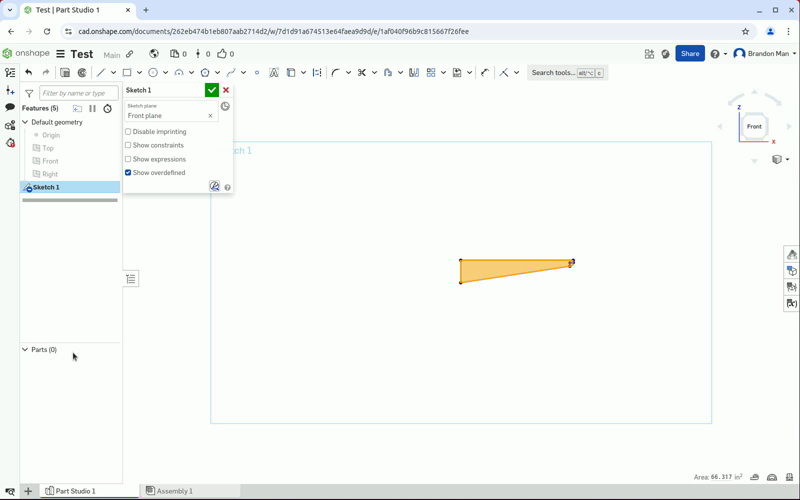
key(shift+e)
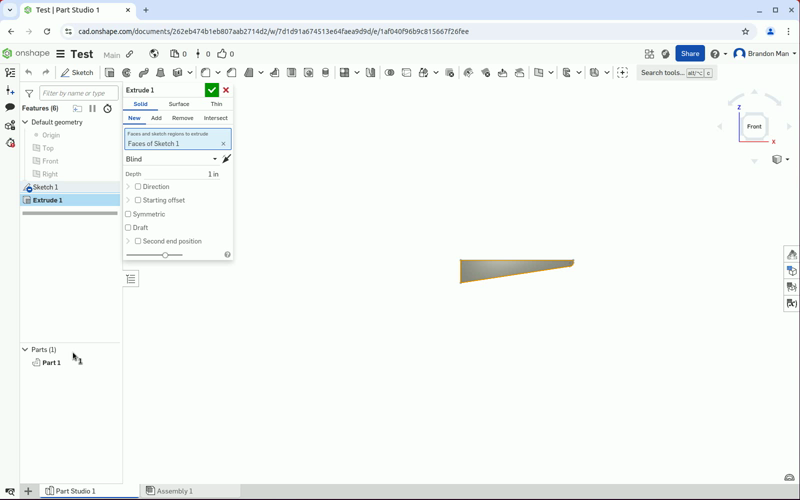
mouse_move(143, 106)
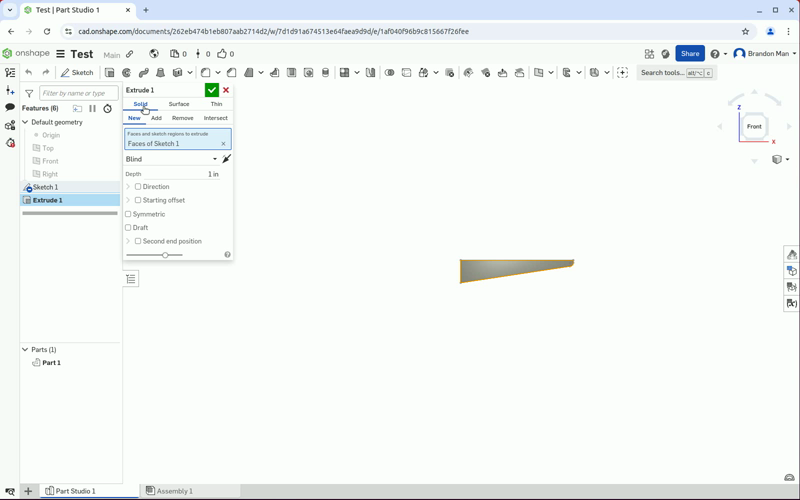
click(143, 106)
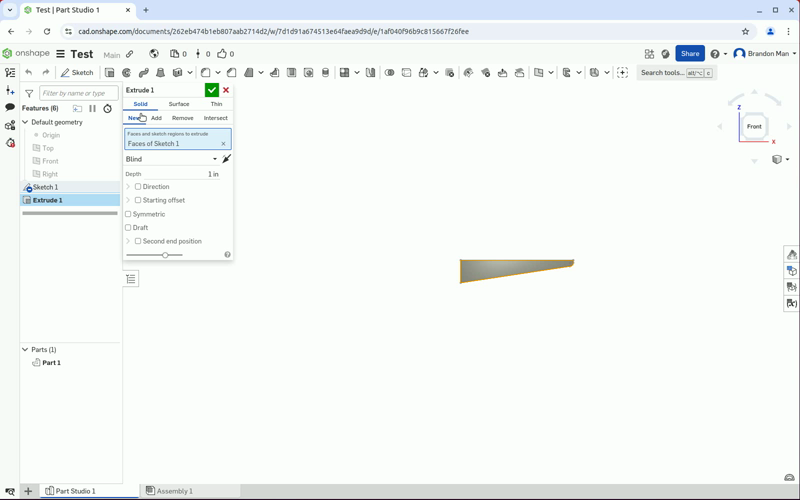
mouse_move(137, 120)
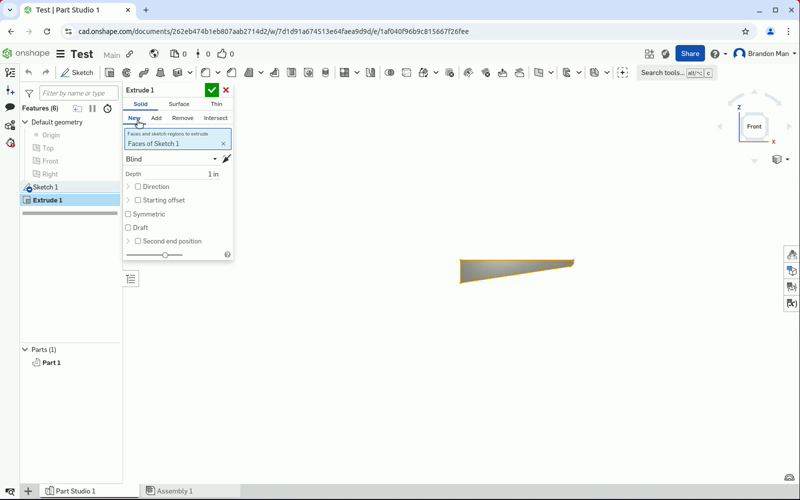
click(137, 120)
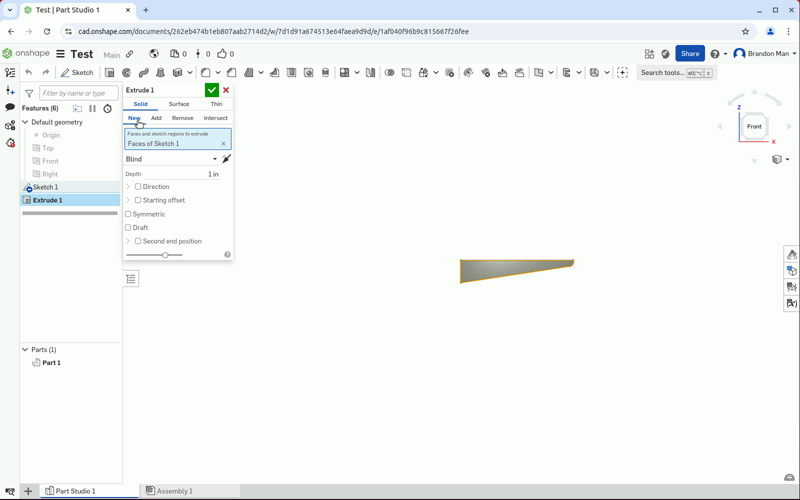
key(tab, 4)
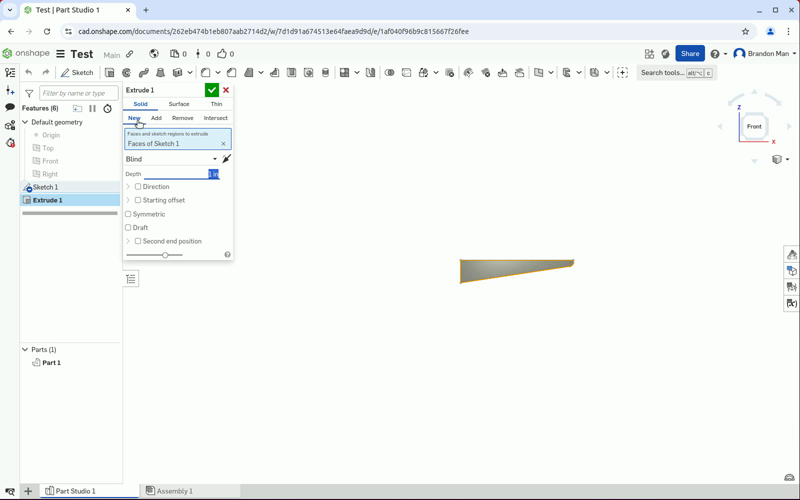
text(0.481)
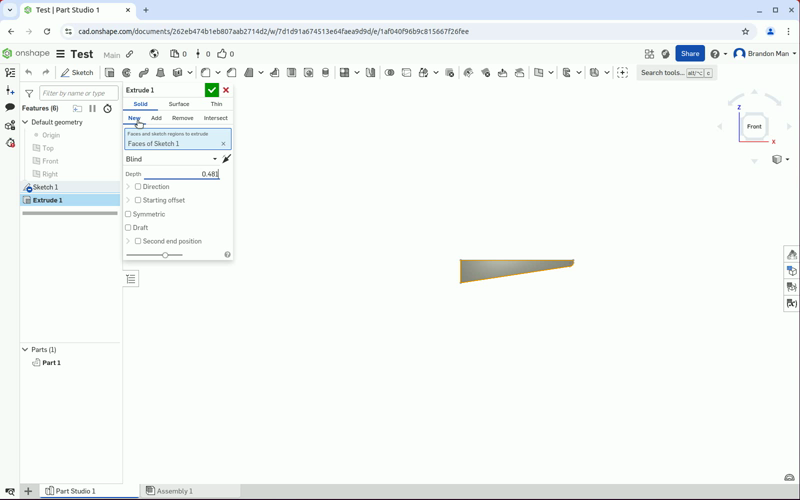
key(enter)
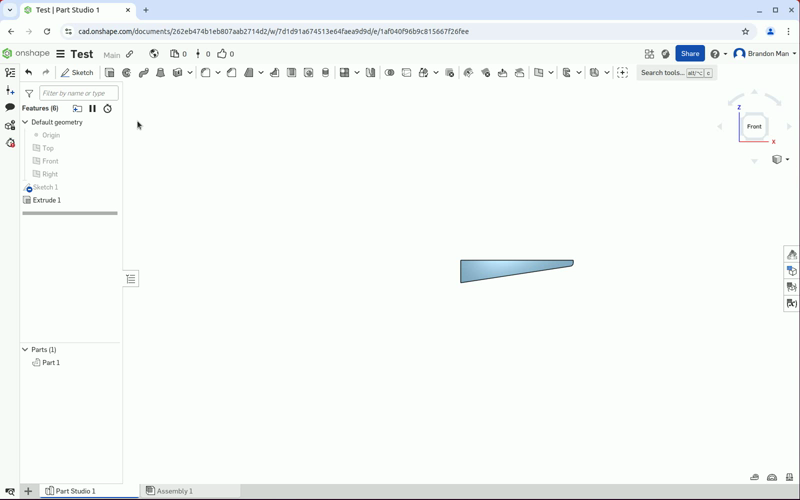
key(shift+h)
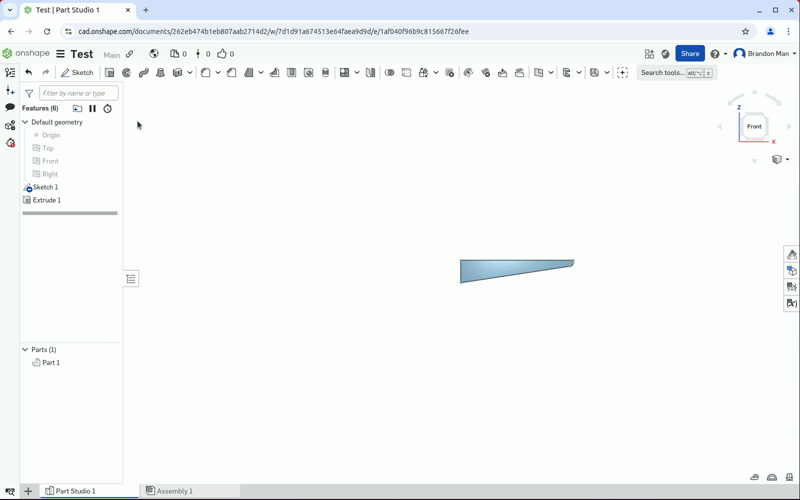
key(shift+h)
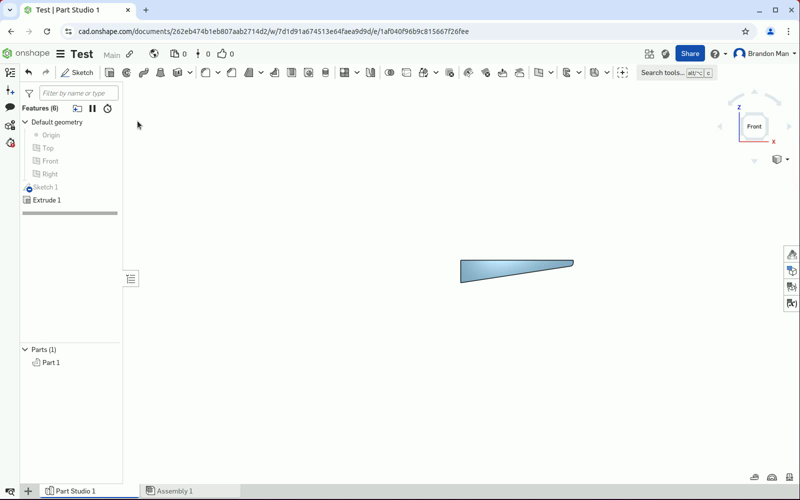
mouse_move(73, 189)
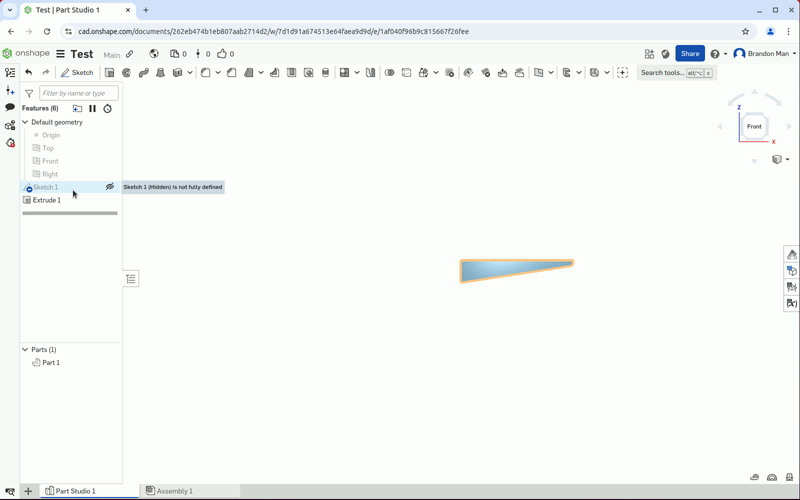
click(73, 189)
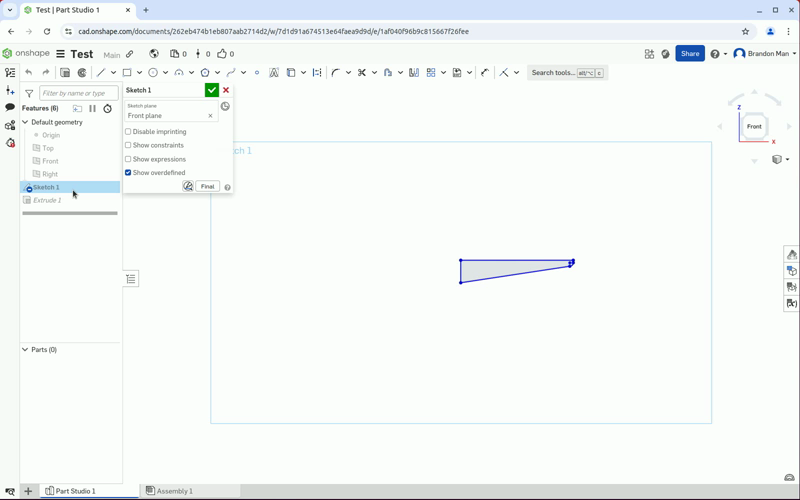
mouse_move(229, 92)
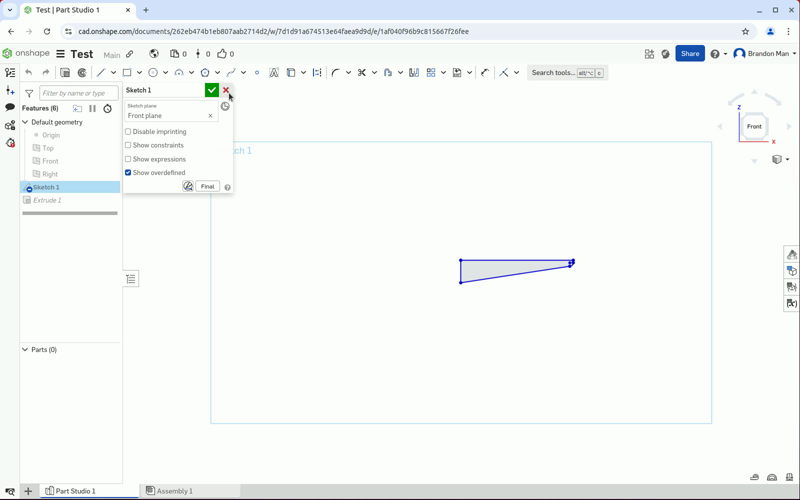
click(229, 92)
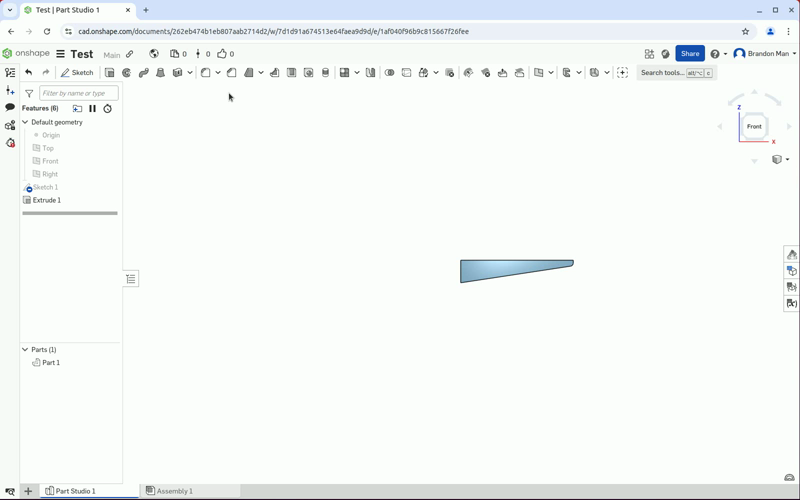
mouse_move(73, 352)
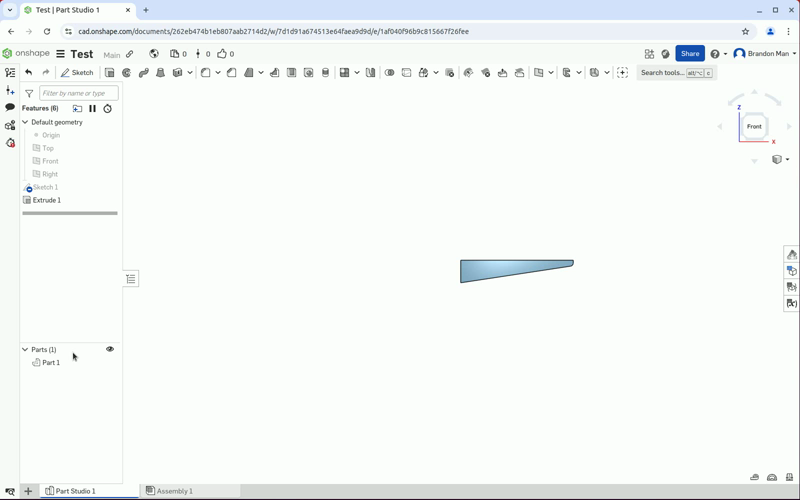
key(y)
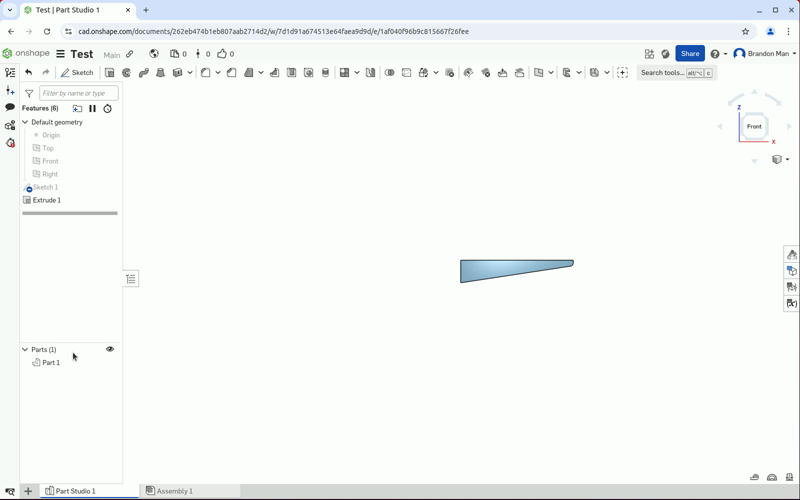
key(shift+p)
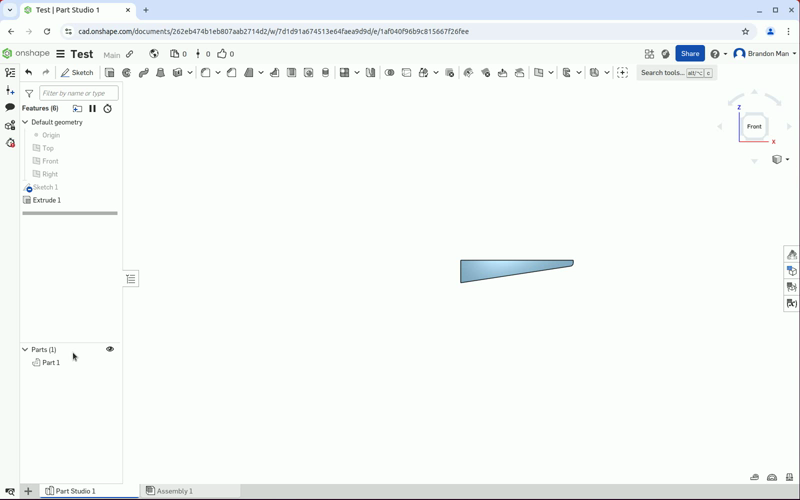
key(space)
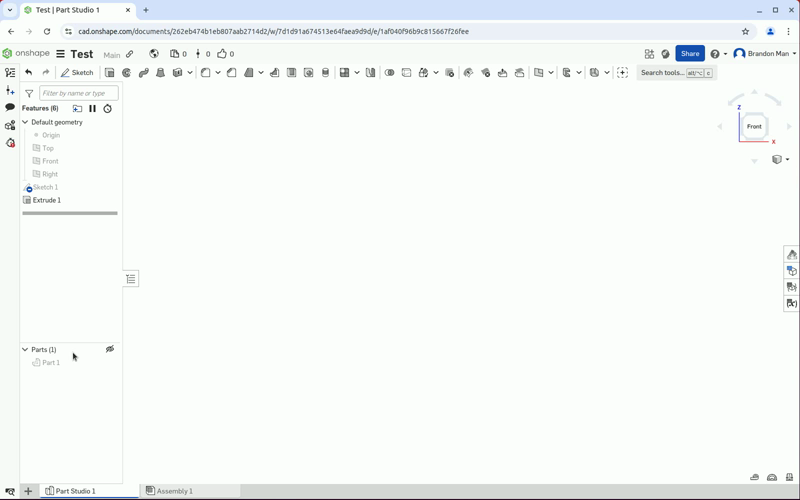
key_down(shift)
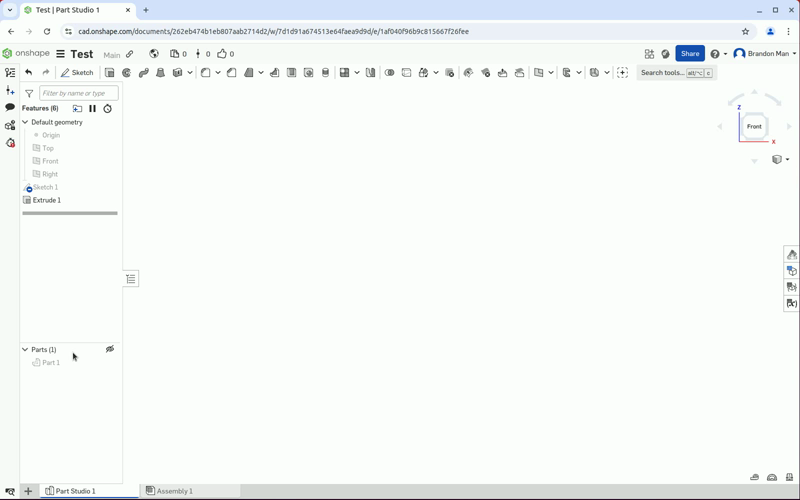
key(down)
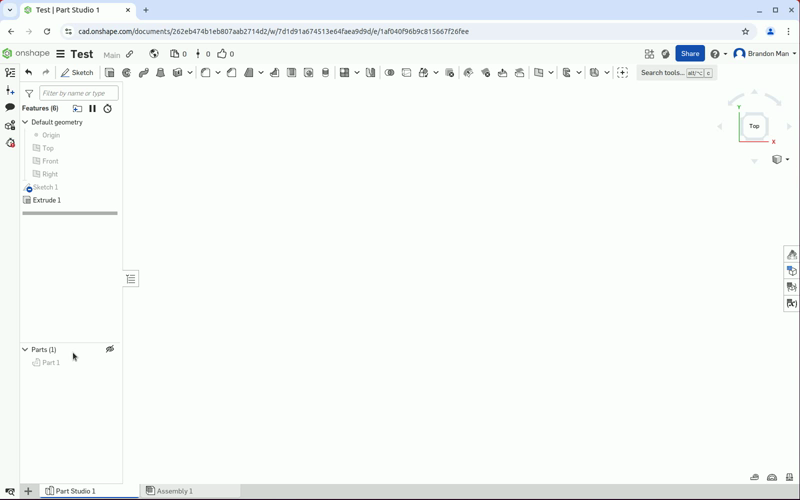
key_up(shift)
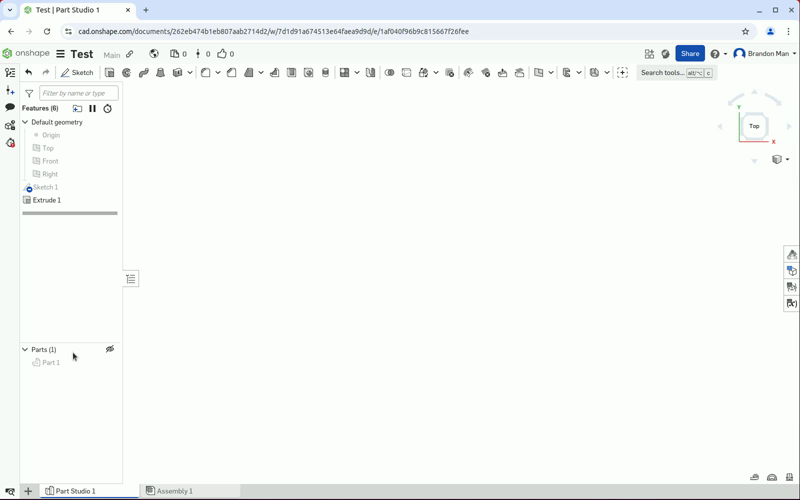
mouse_move(73, 352)
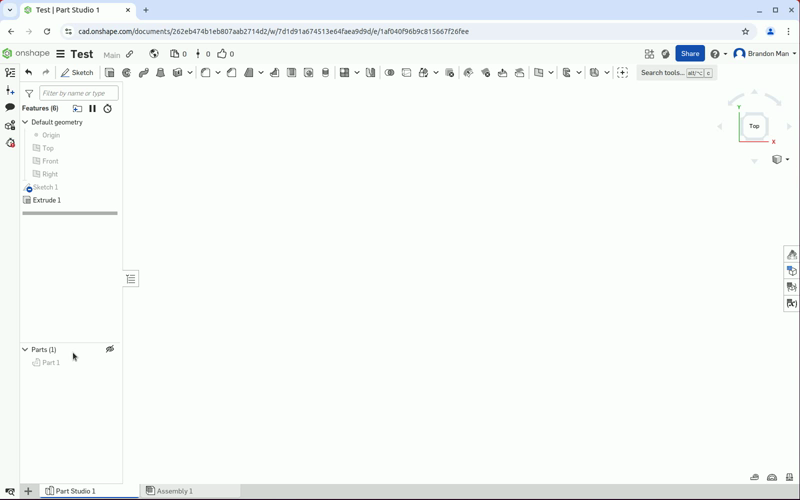
key(shift+y)
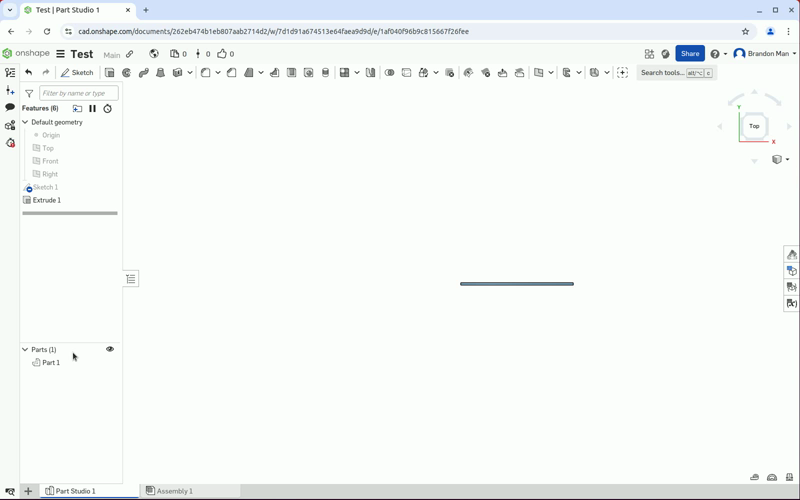
mouse_move(541, 75)
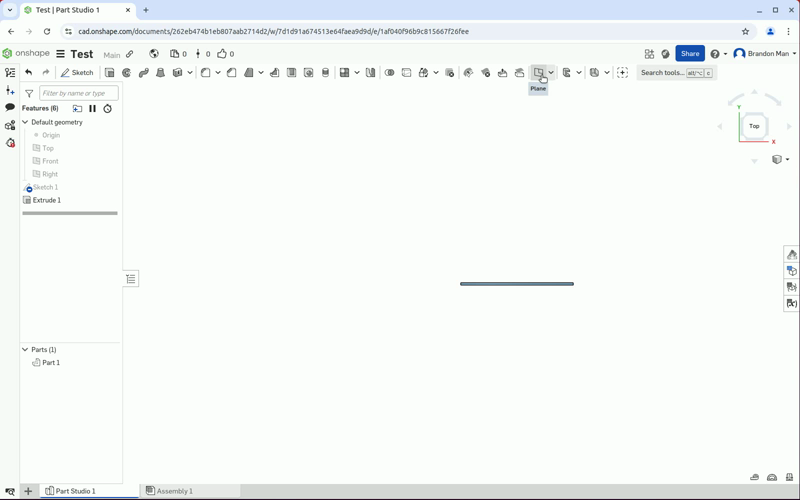
click(541, 75)
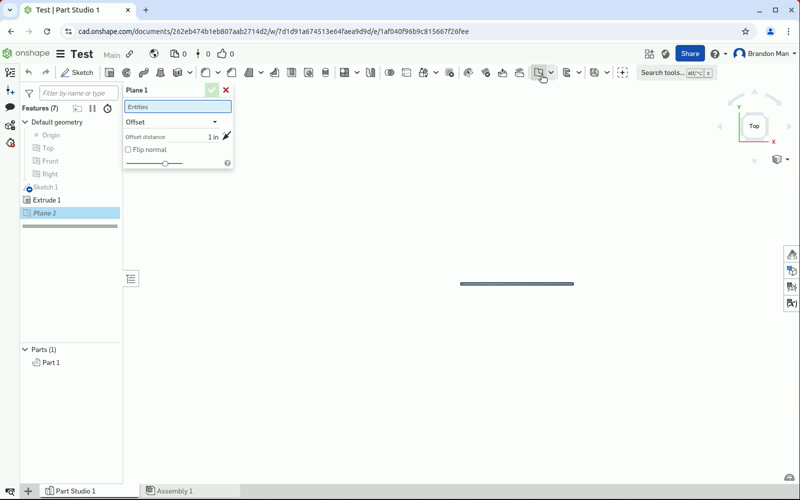
mouse_move(73, 150)
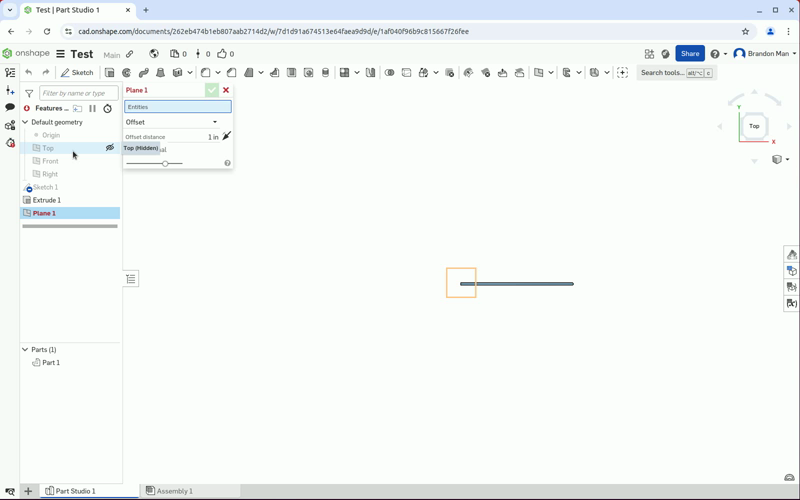
click(73, 150)
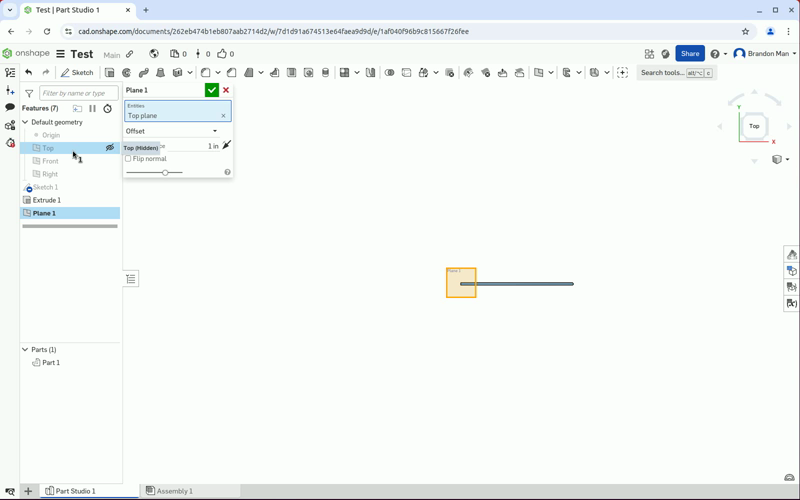
key(tab, 2)
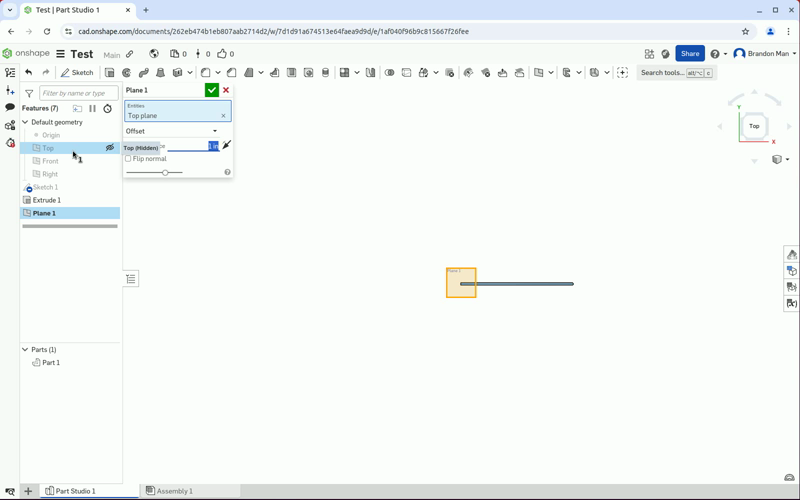
text(4.56)
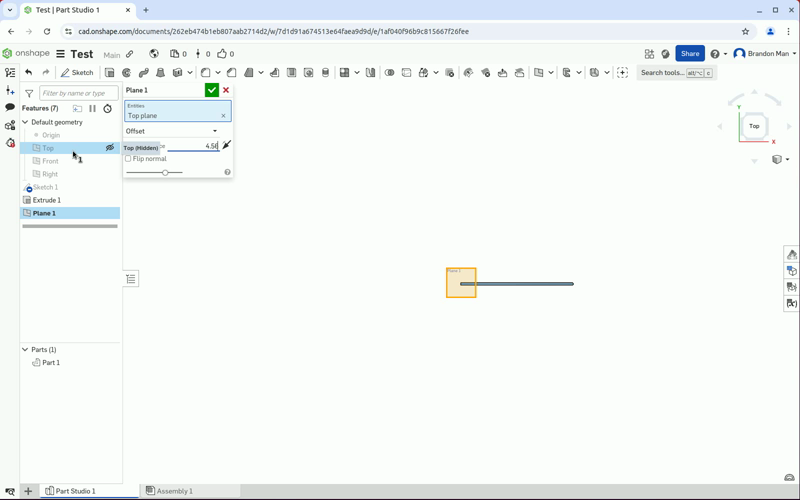
key(enter, 2)
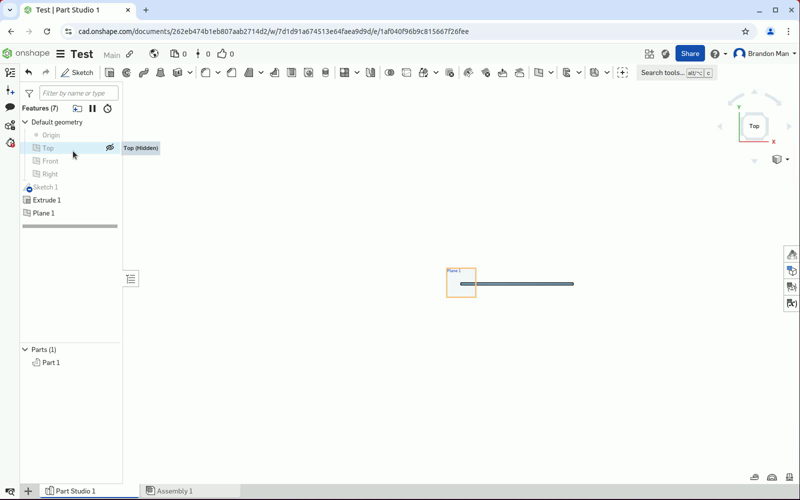
key(shift+s)
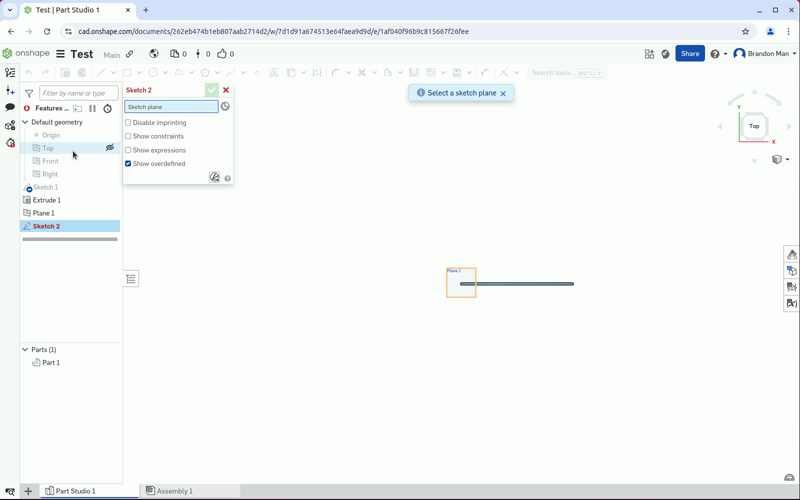
mouse_move(73, 215)
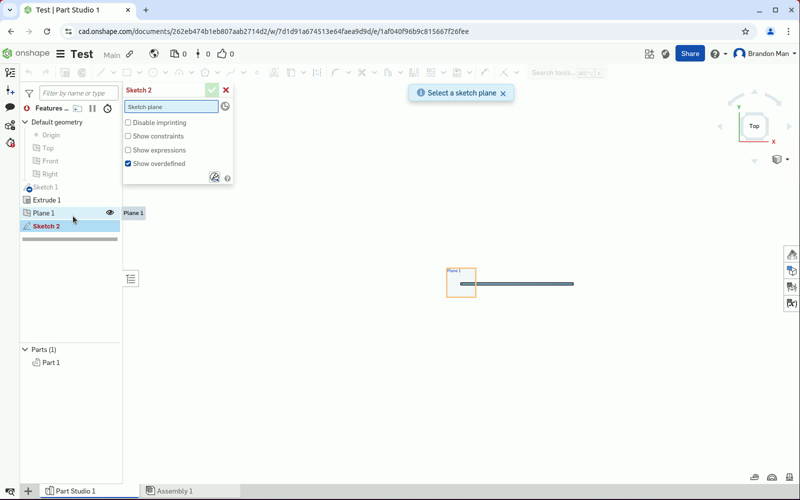
click(73, 215)
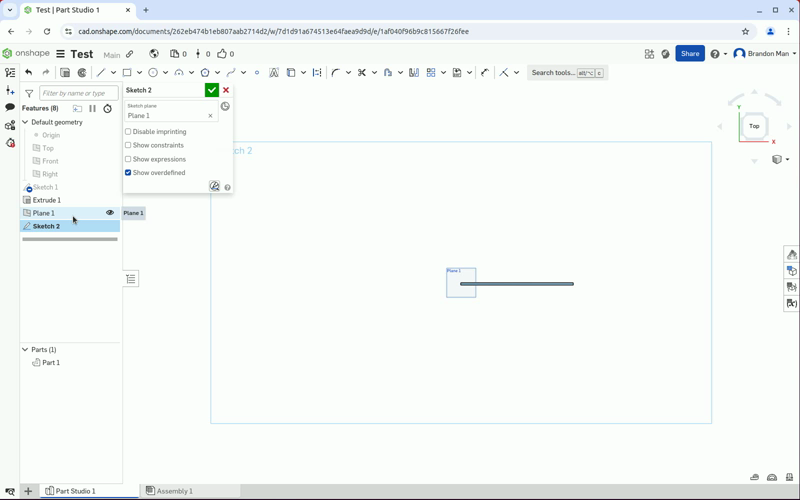
mouse_move(73, 352)
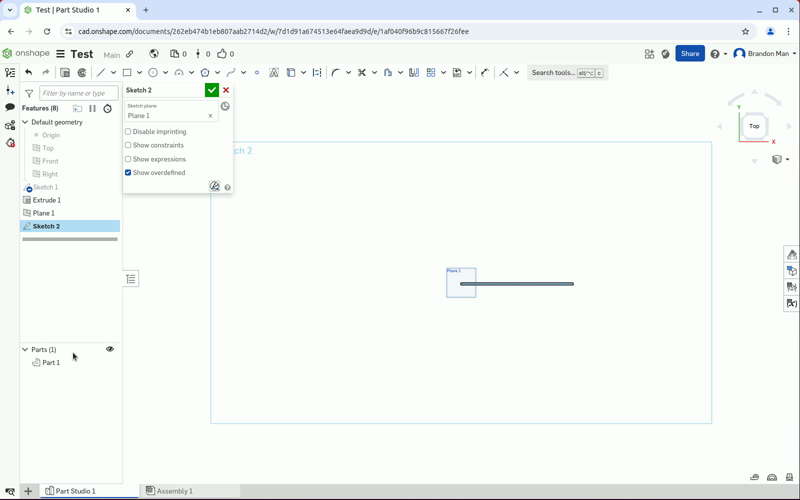
key(y)
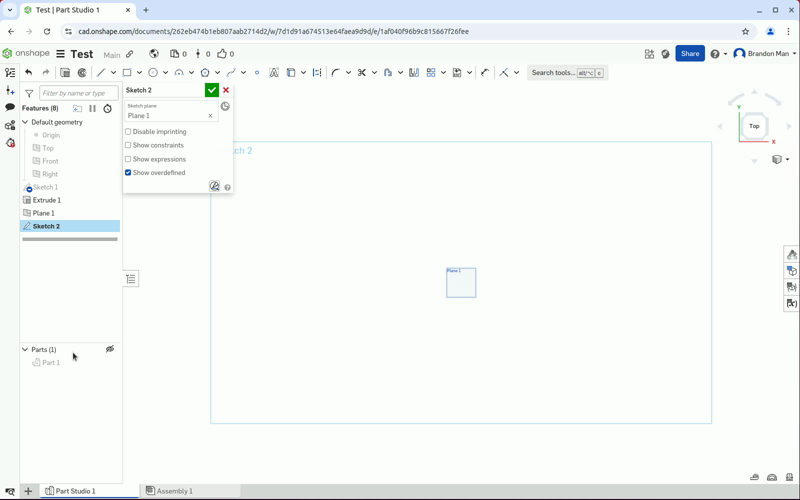
key(c)
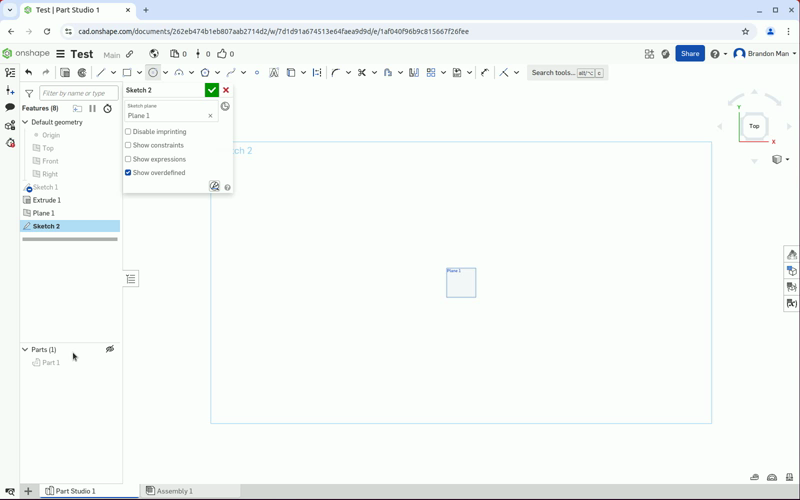
key_down(shift)
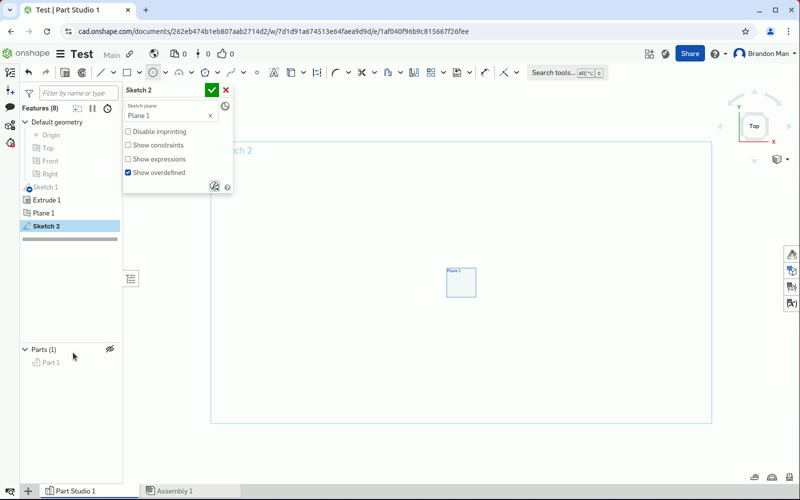
mouse_move(549, 284)
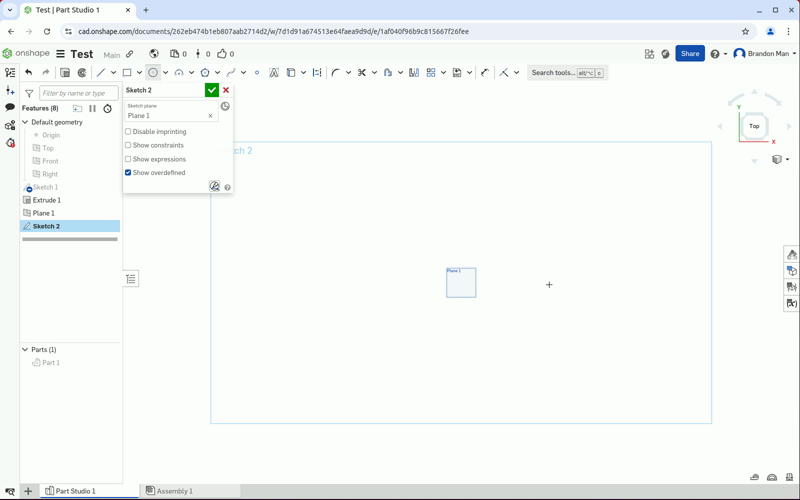
click(549, 284)
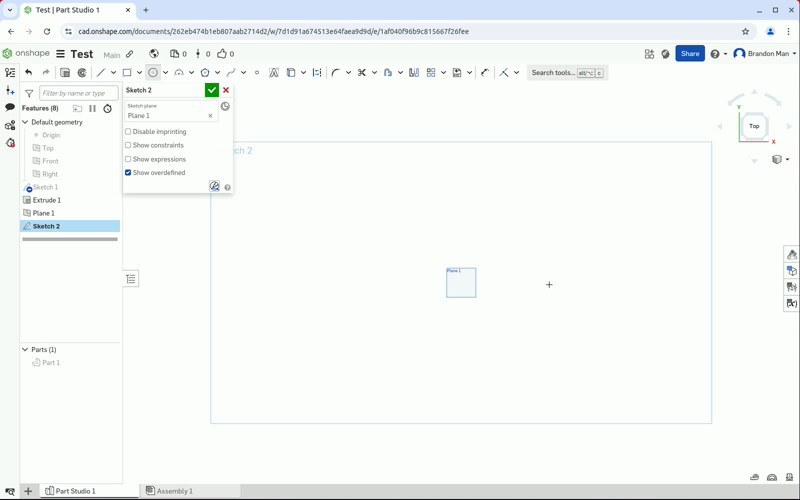
key_up(shift)
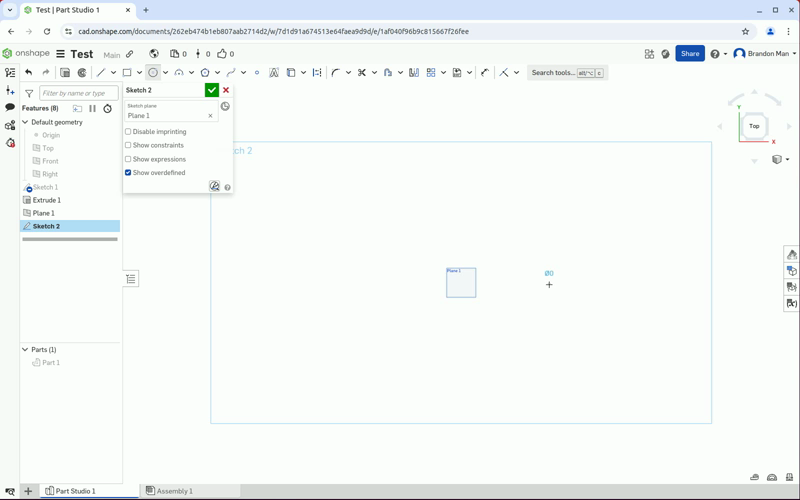
mouse_move(551, 284)
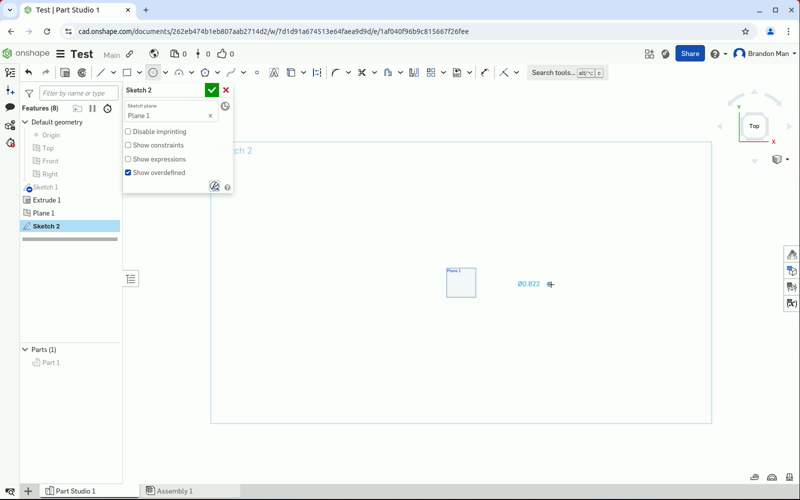
scroll(6)
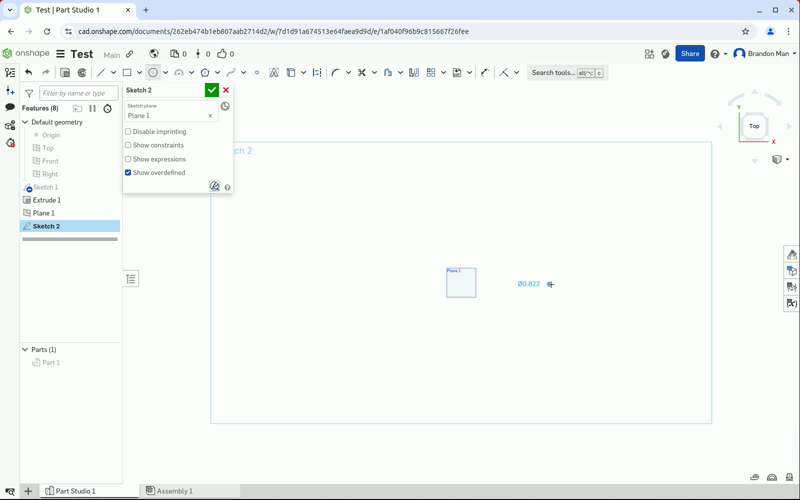
scroll(6)
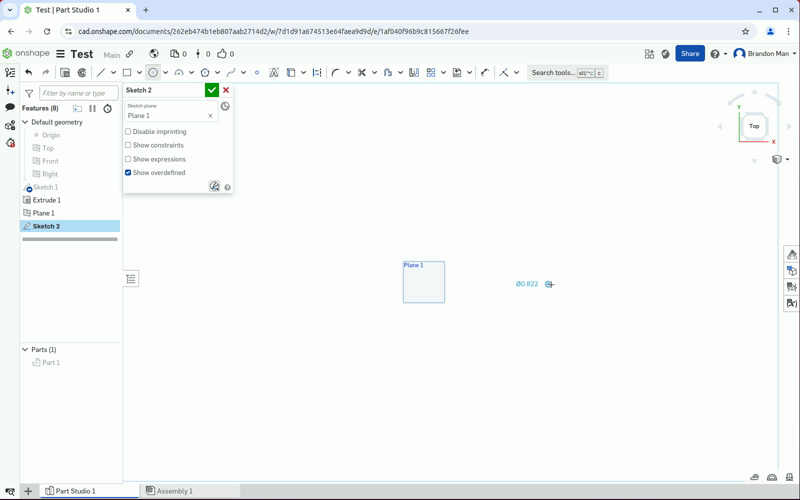
scroll(6)
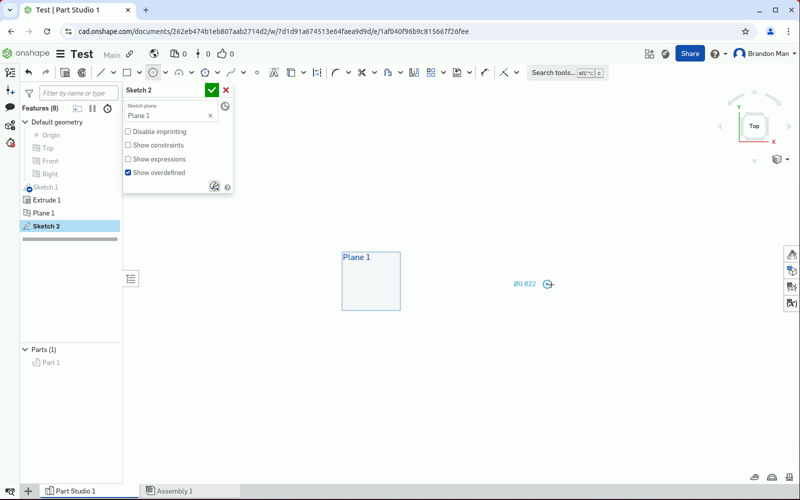
scroll(6)
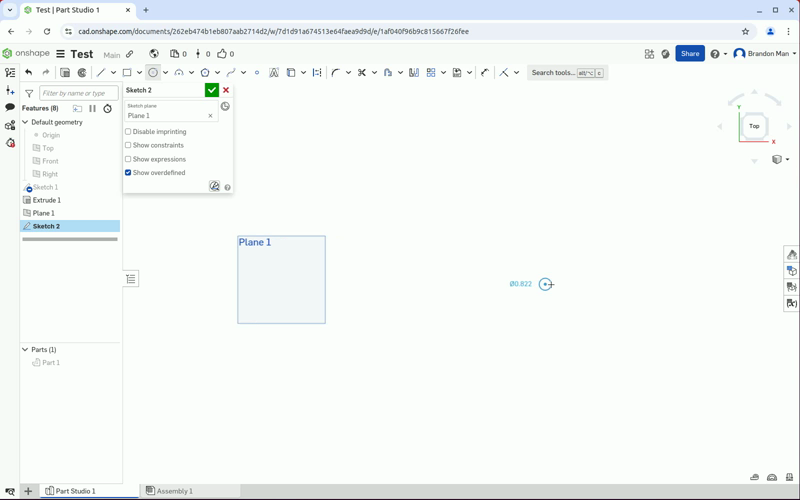
scroll(6)
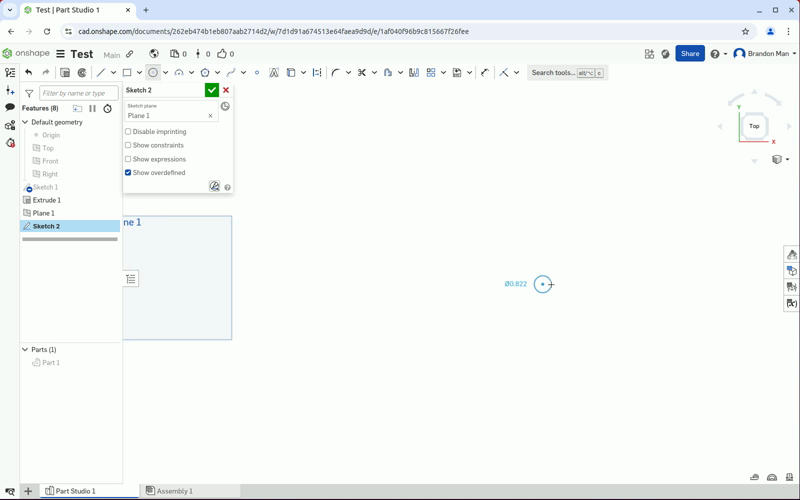
scroll(6)
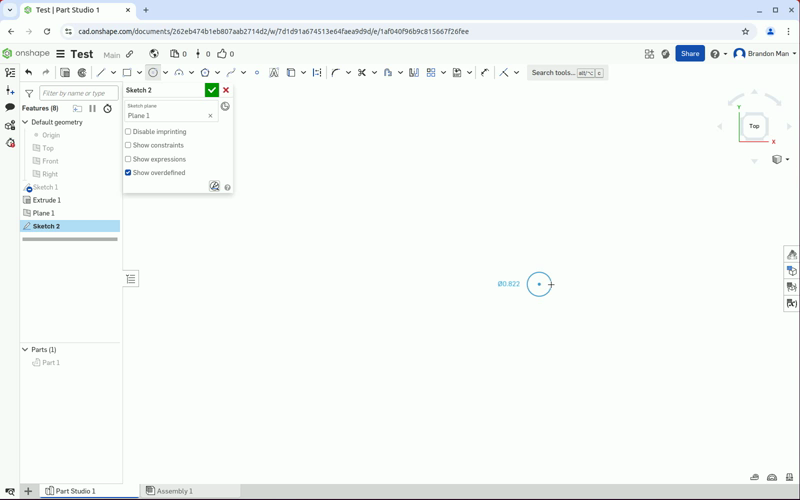
scroll(6)
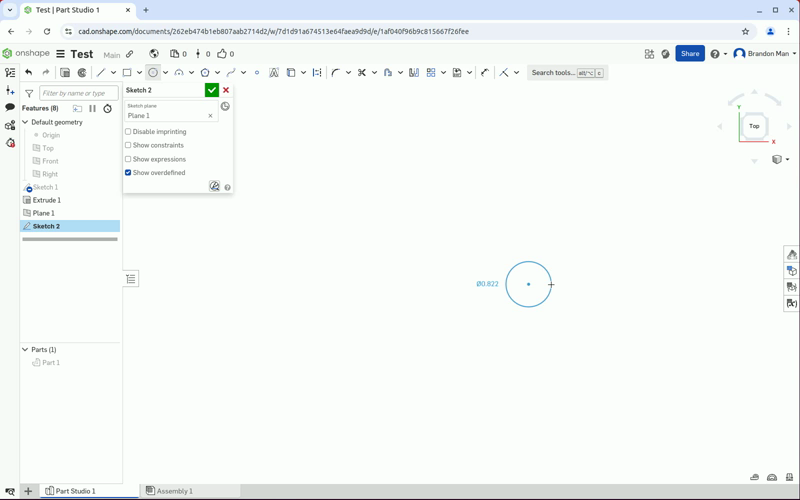
click(551, 284)
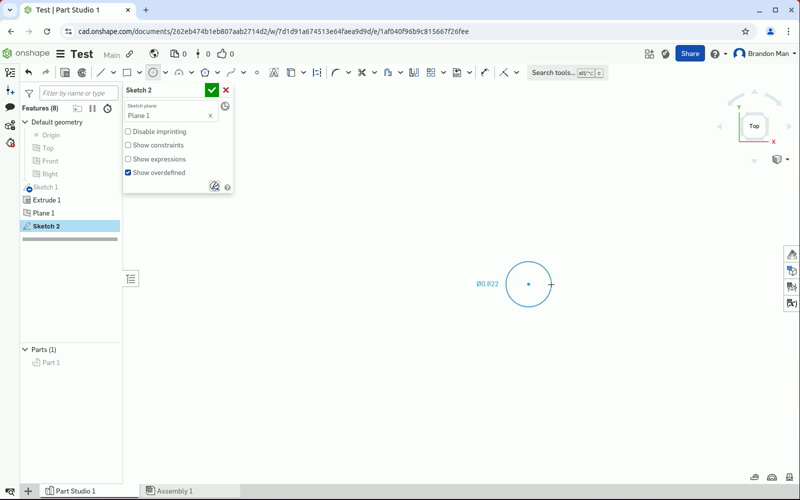
scroll(-6)
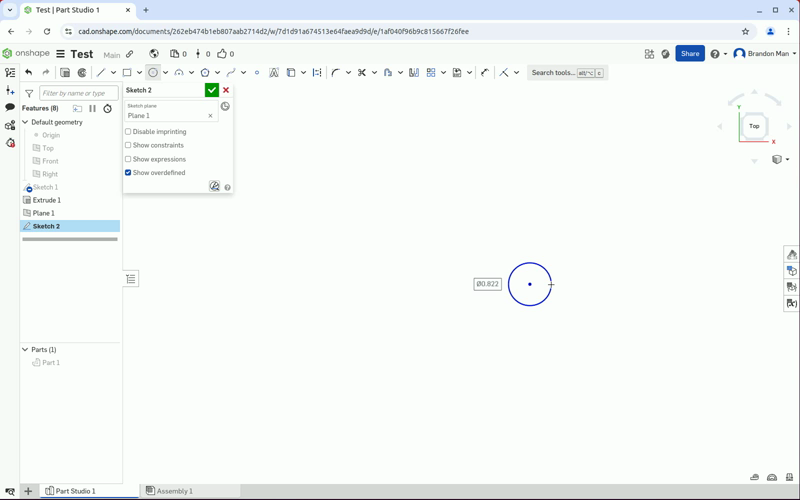
scroll(-6)
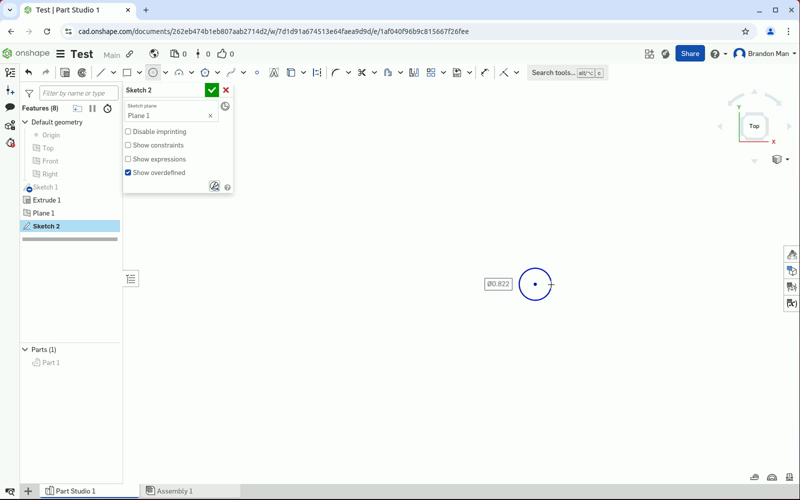
scroll(-6)
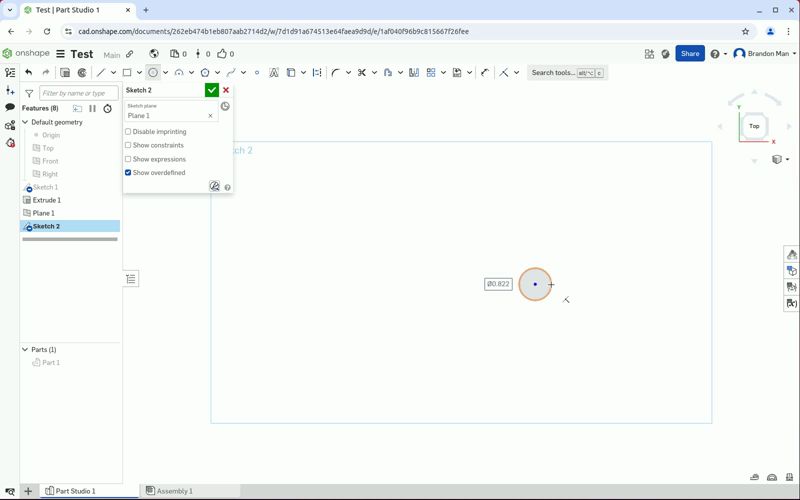
scroll(-6)
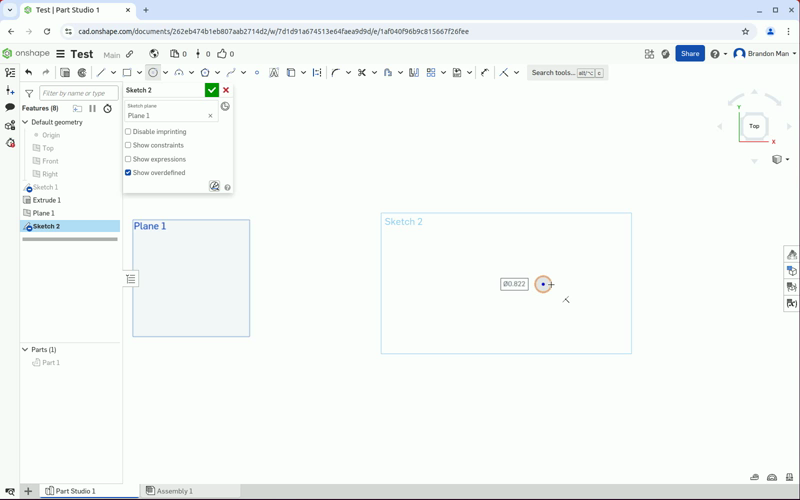
scroll(-6)
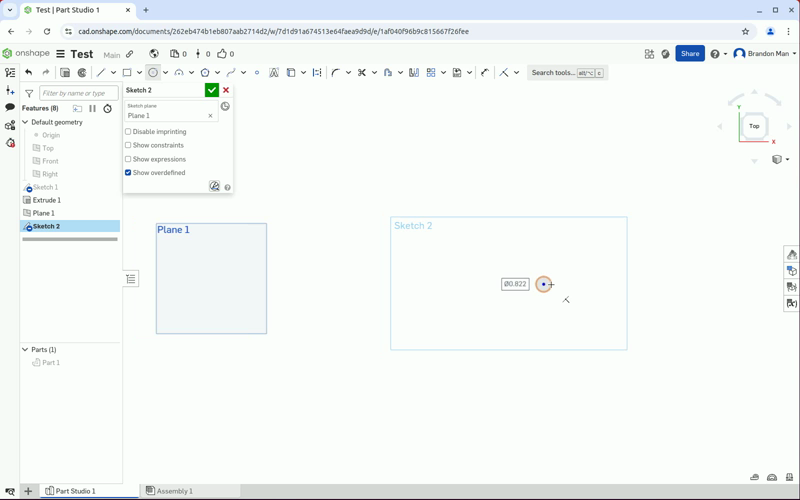
scroll(-6)
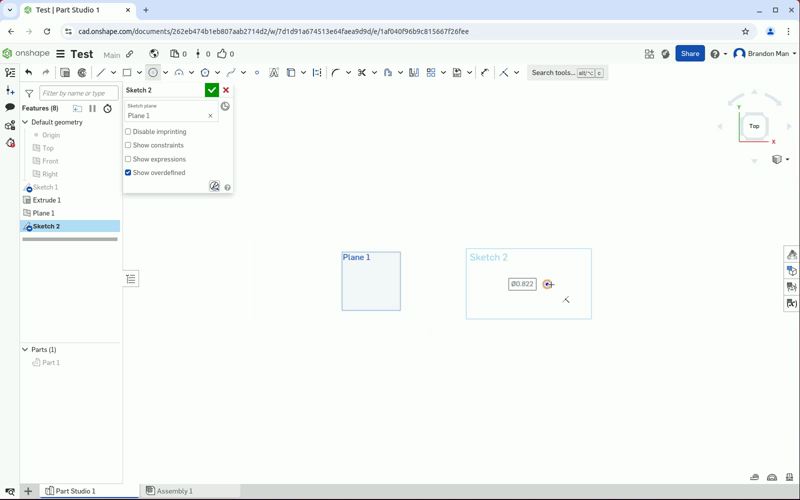
scroll(-6)
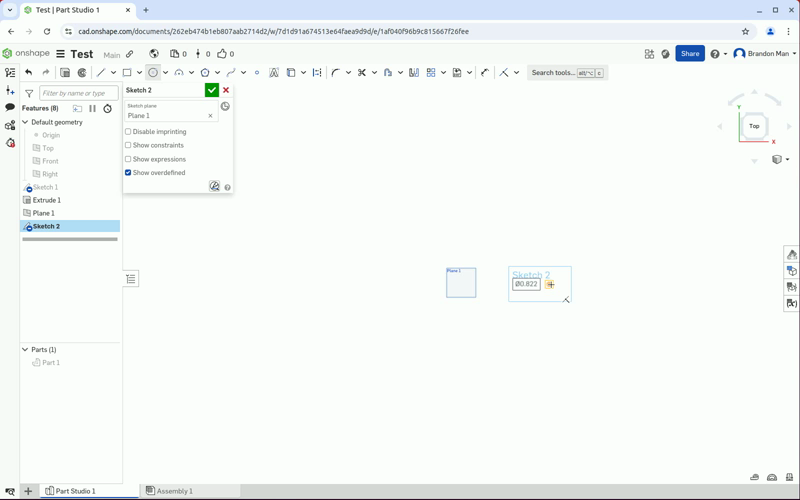
key(esc)
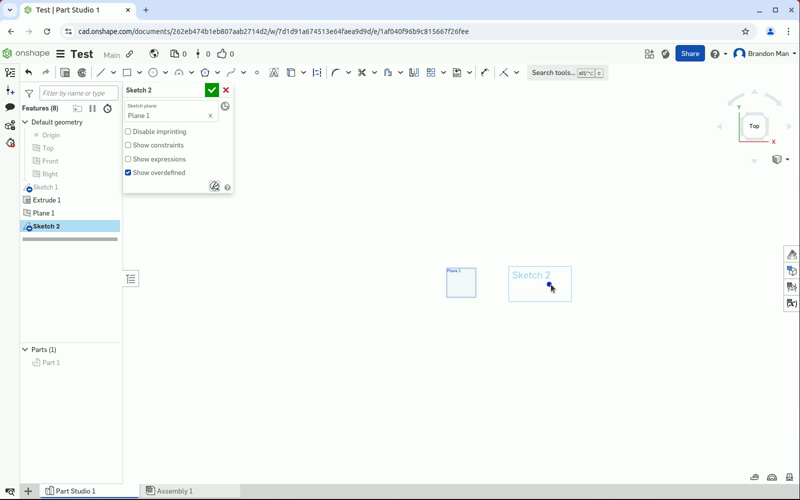
mouse_move(548, 283)
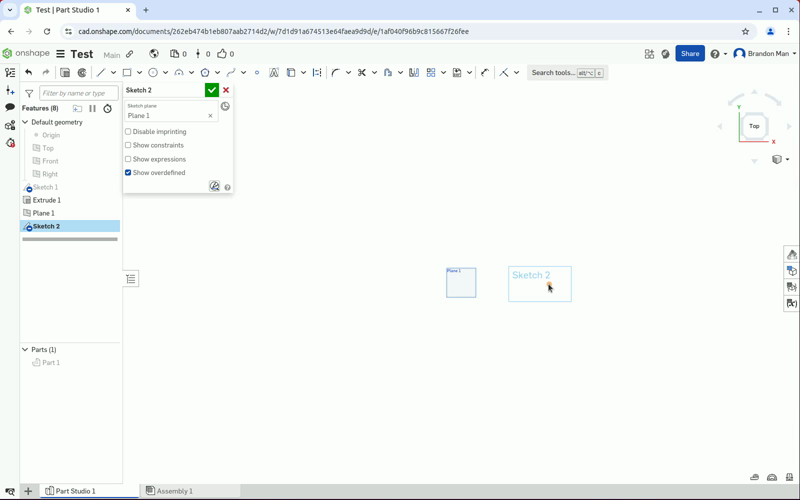
scroll(6)
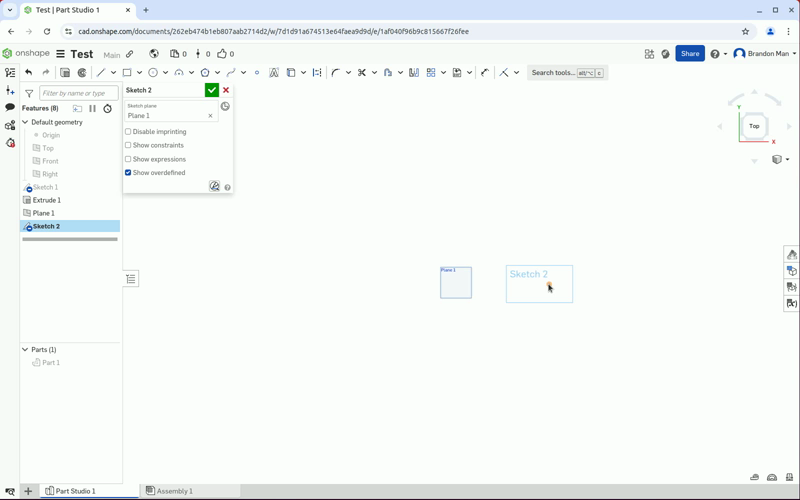
scroll(6)
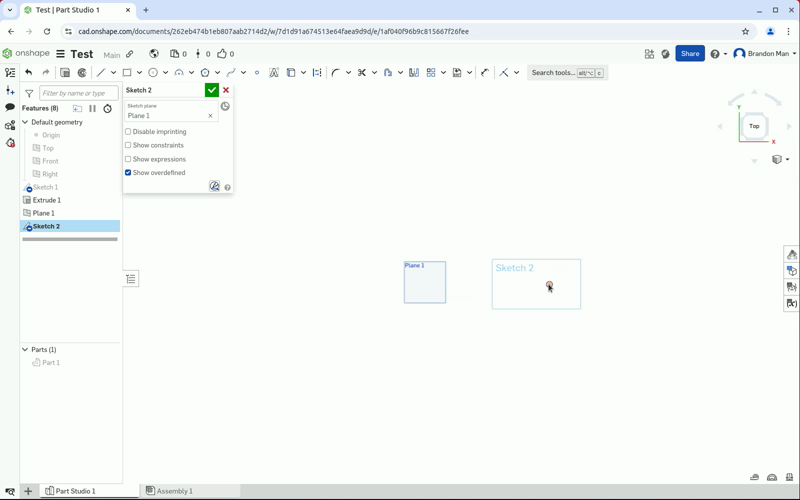
scroll(6)
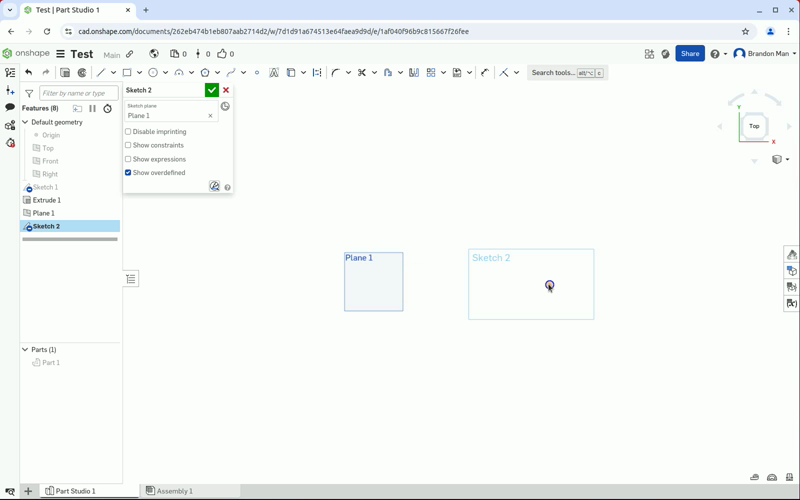
scroll(6)
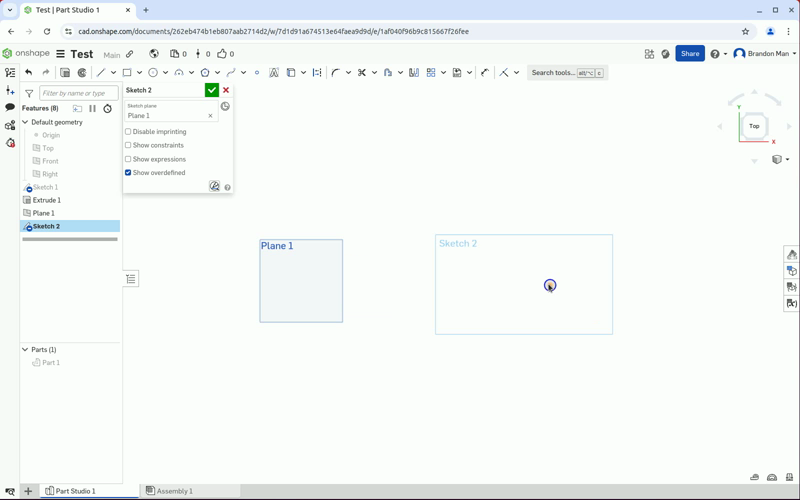
scroll(6)
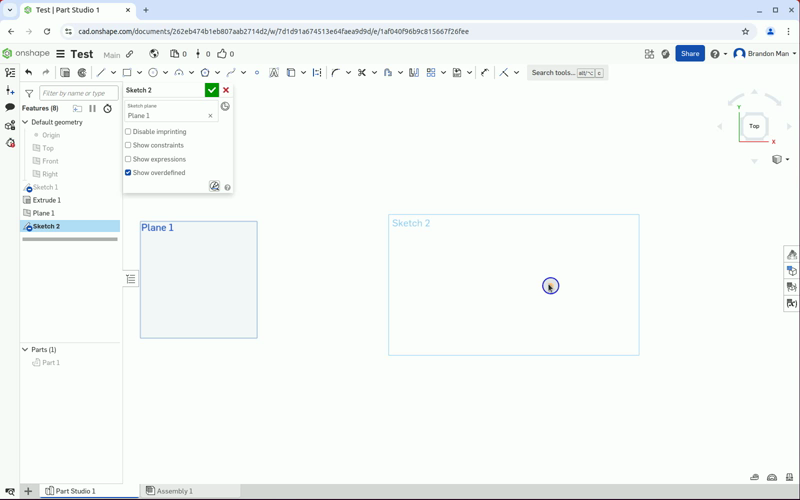
scroll(6)
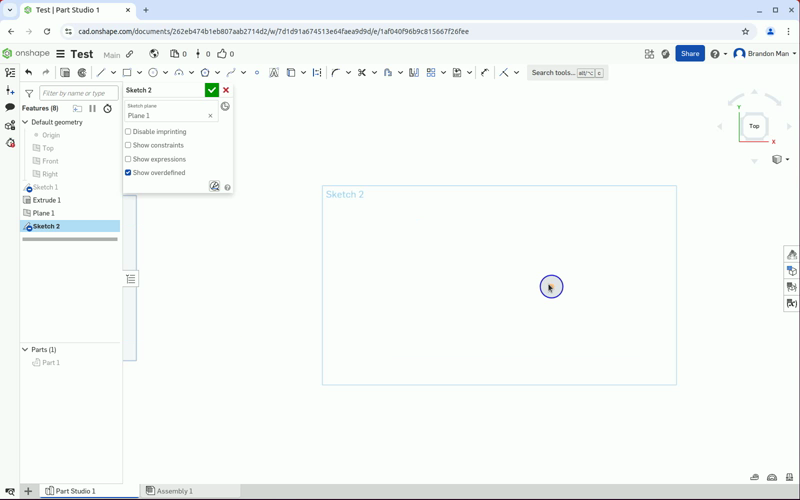
scroll(6)
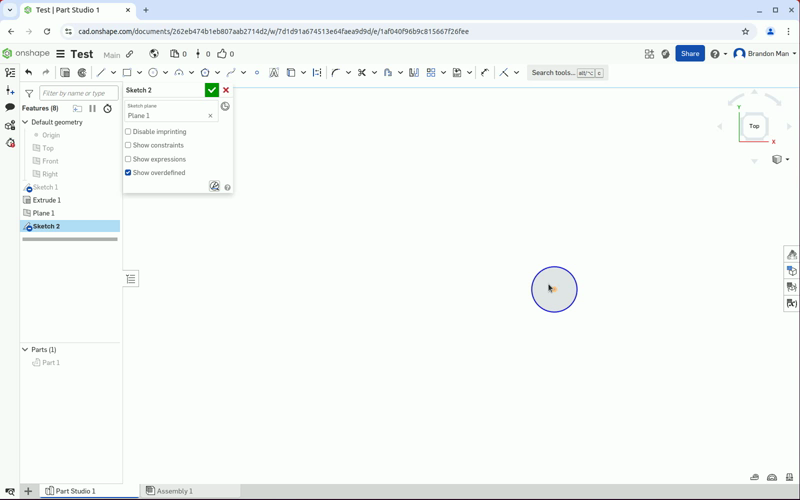
click(548, 283)
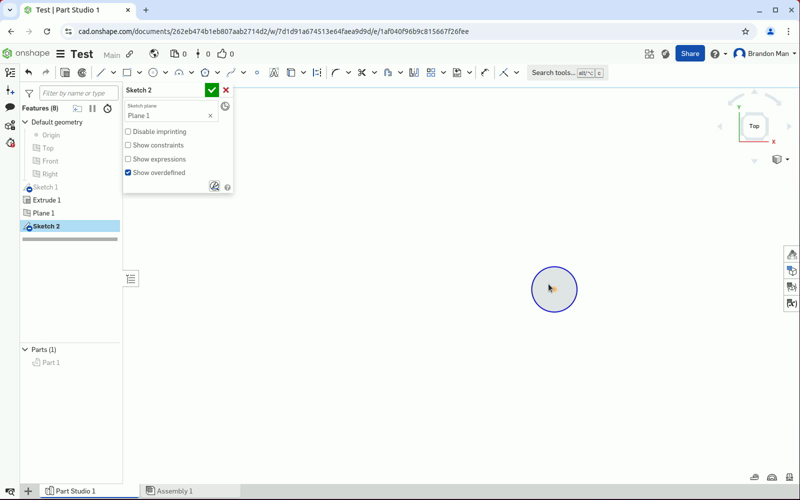
scroll(-6)
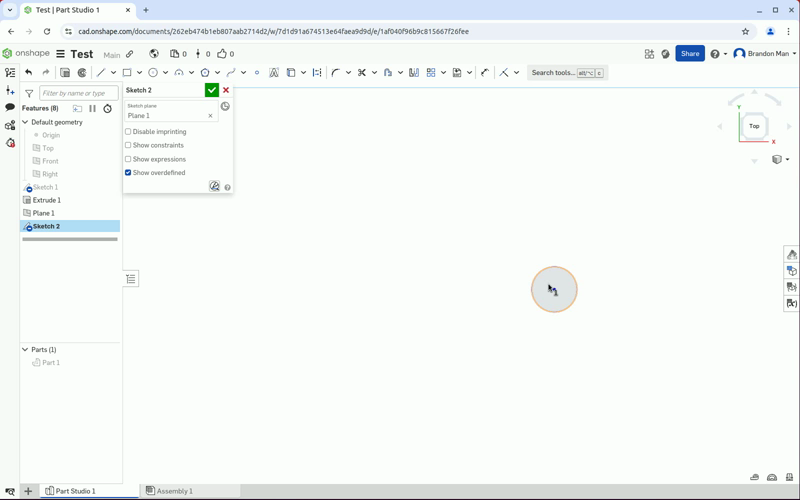
scroll(-6)
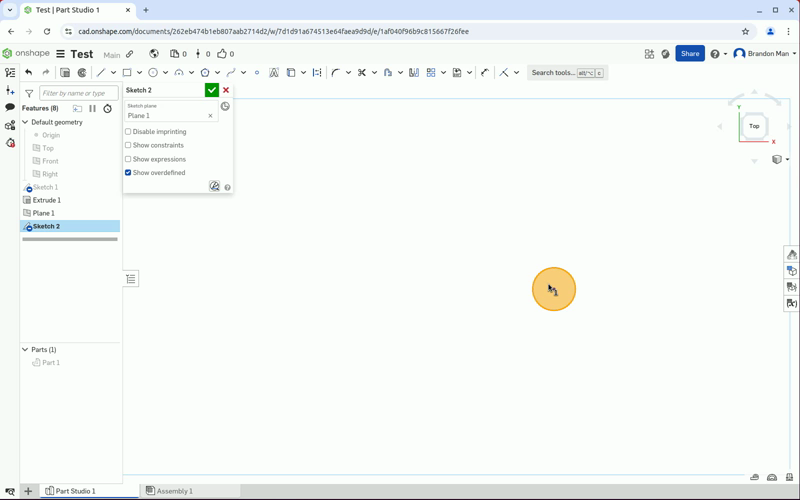
scroll(-6)
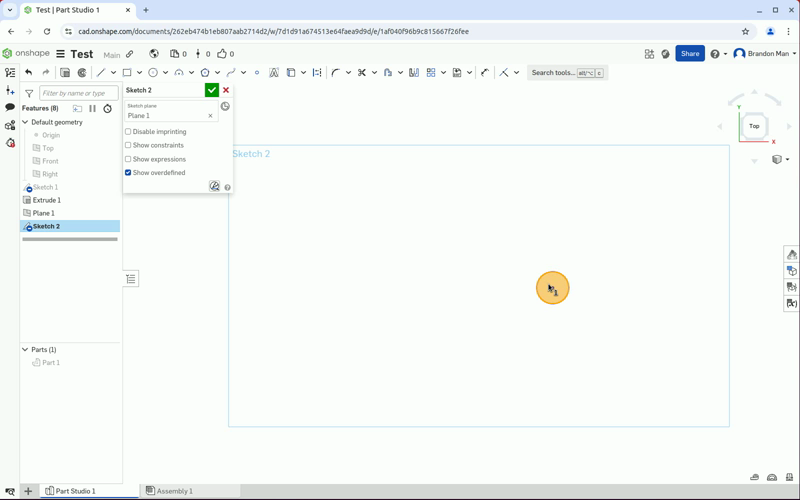
scroll(-6)
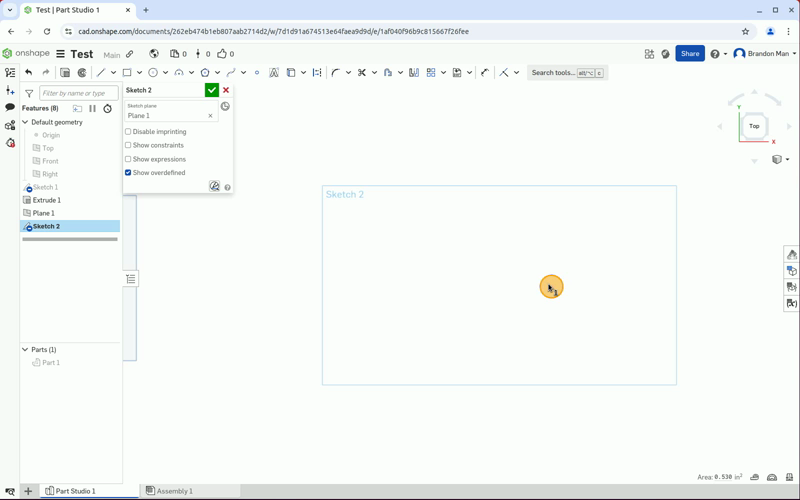
scroll(-6)
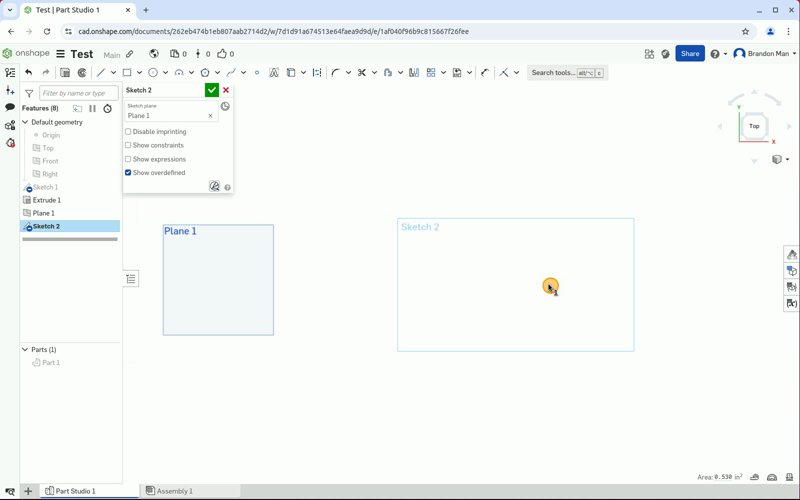
scroll(-6)
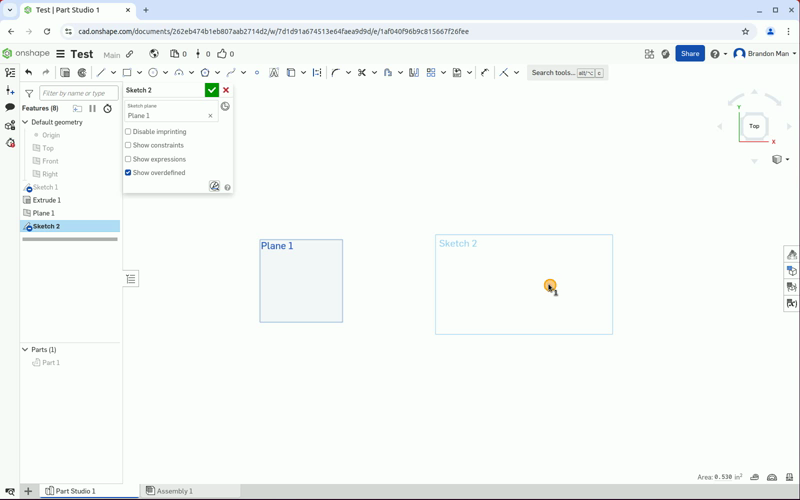
scroll(-6)
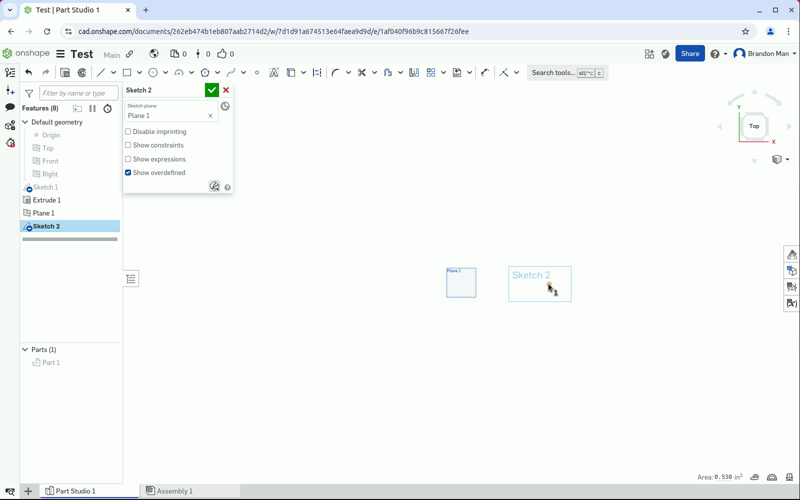
mouse_move(73, 352)
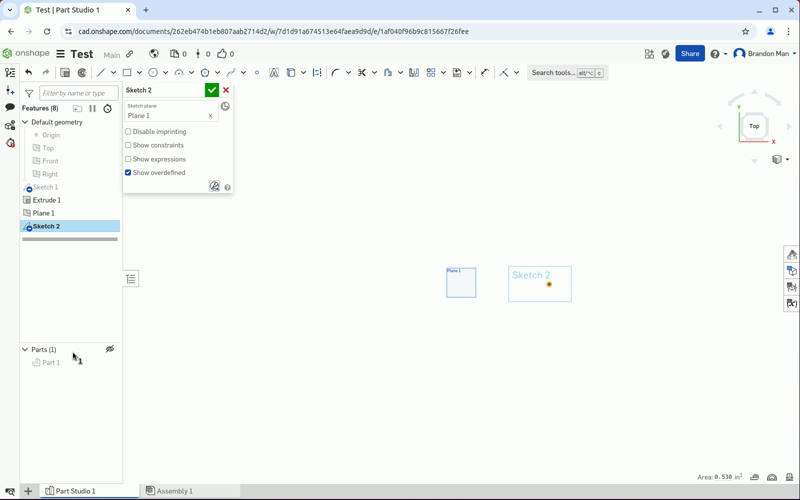
key(shift+y)
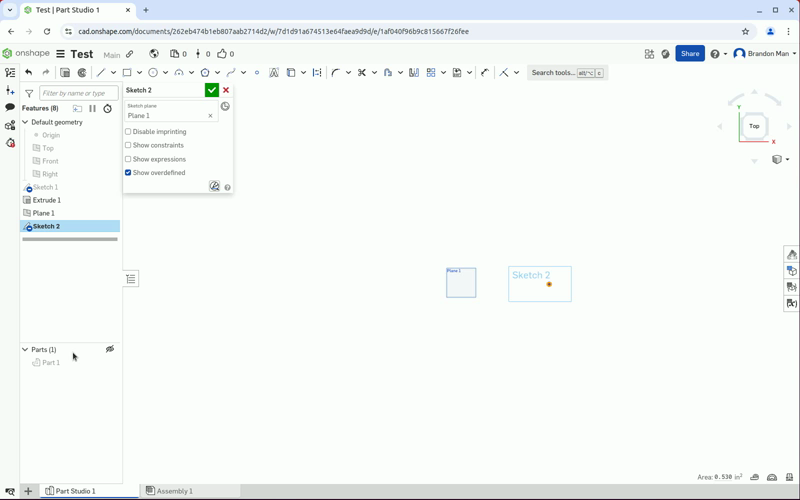
key(shift+e)
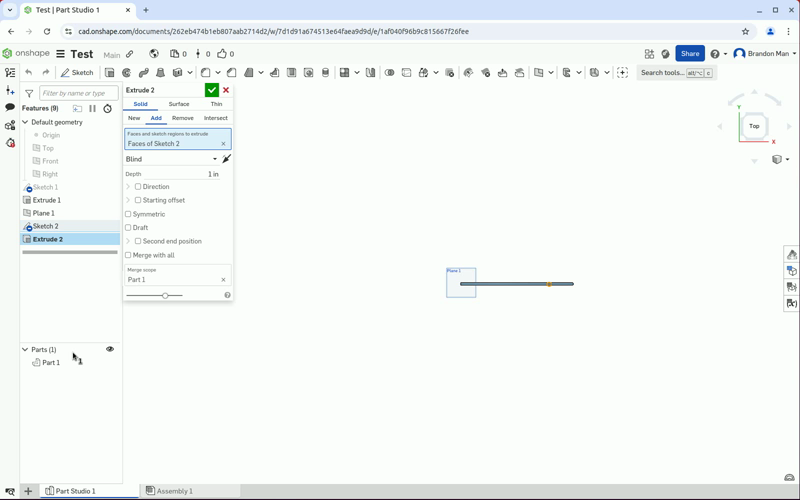
mouse_move(143, 106)
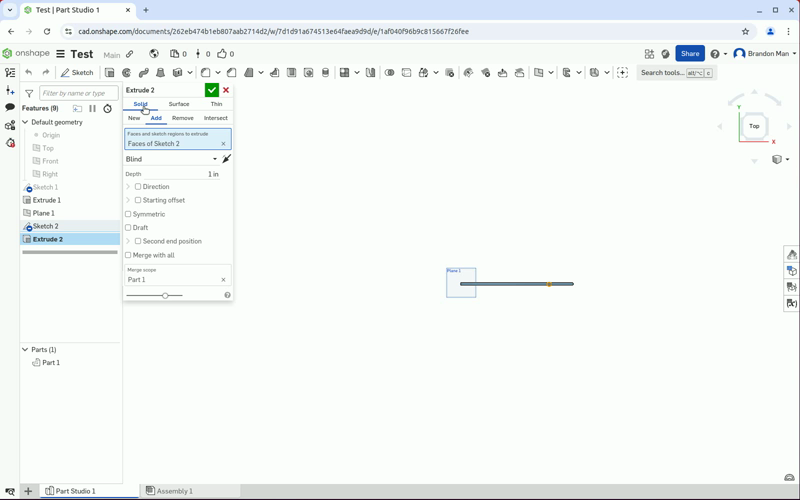
click(143, 106)
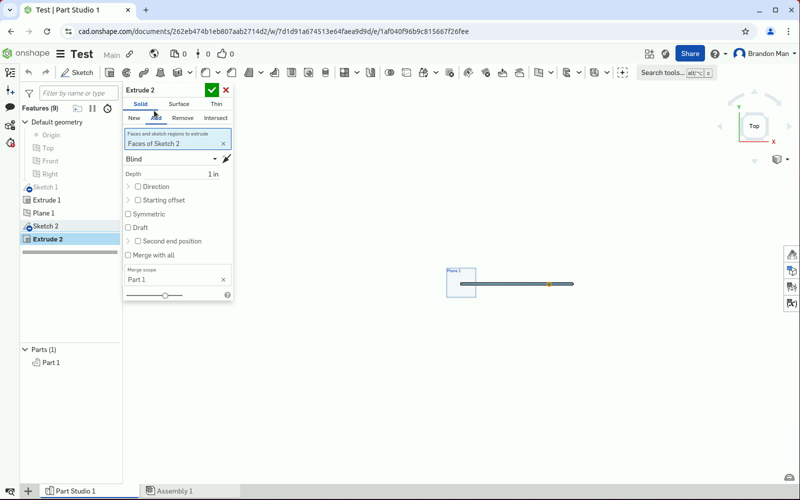
mouse_move(186, 120)
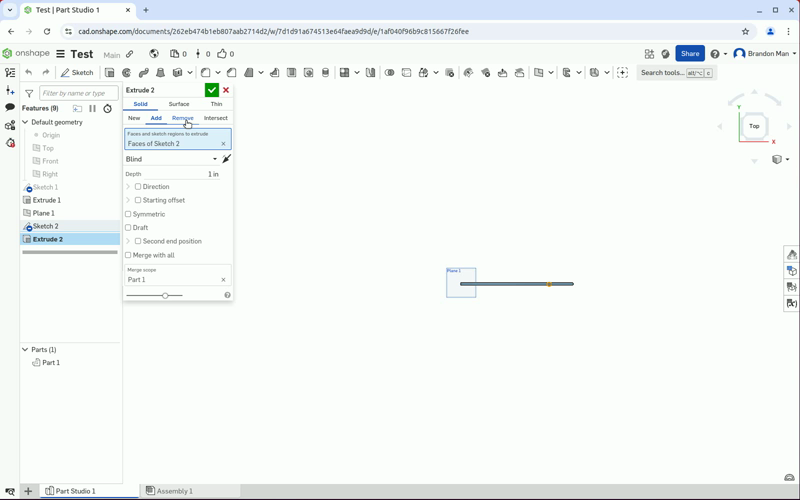
click(186, 120)
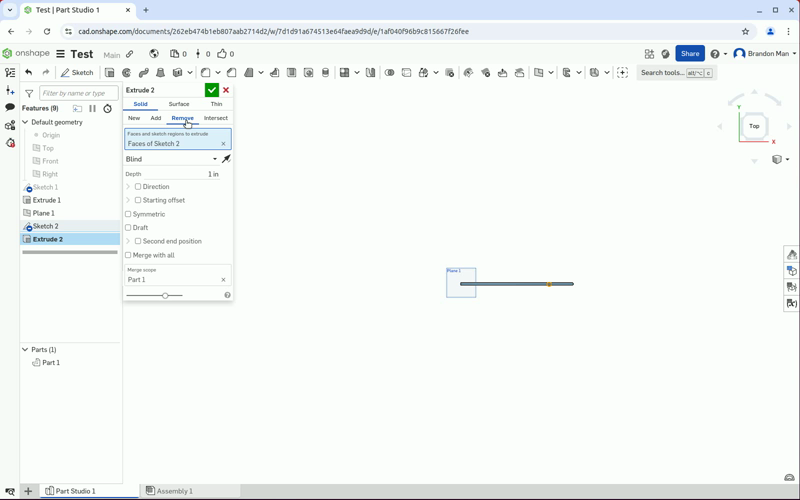
key(tab, 4)
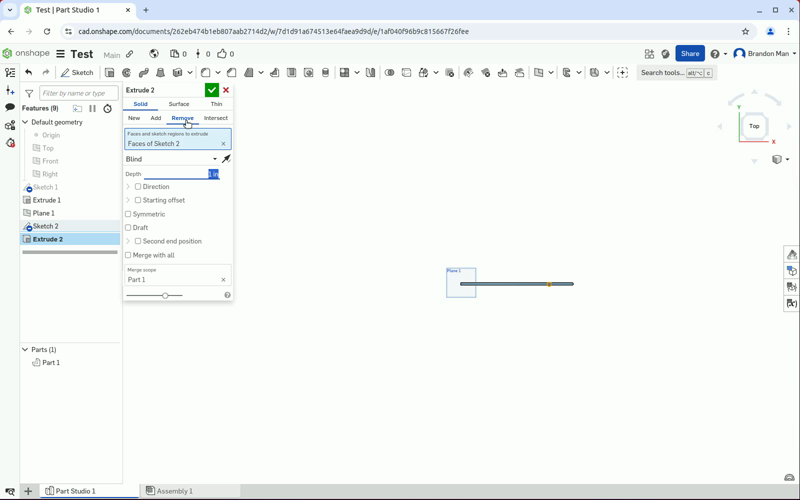
text(0.241)
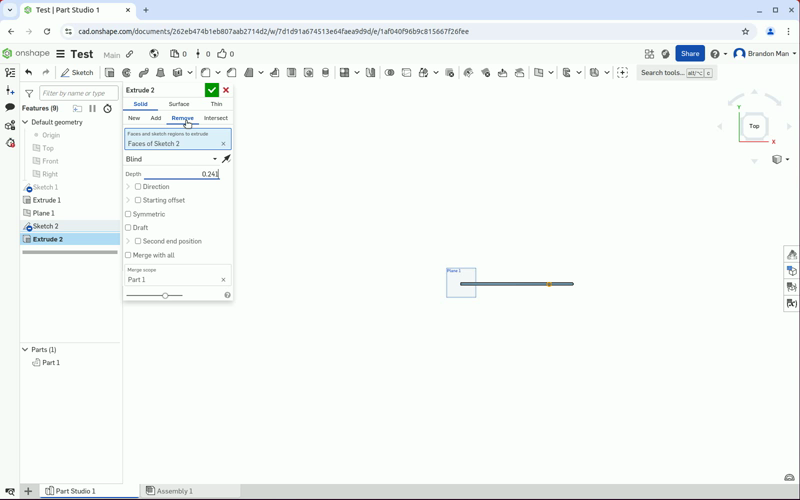
key(tab, 6)
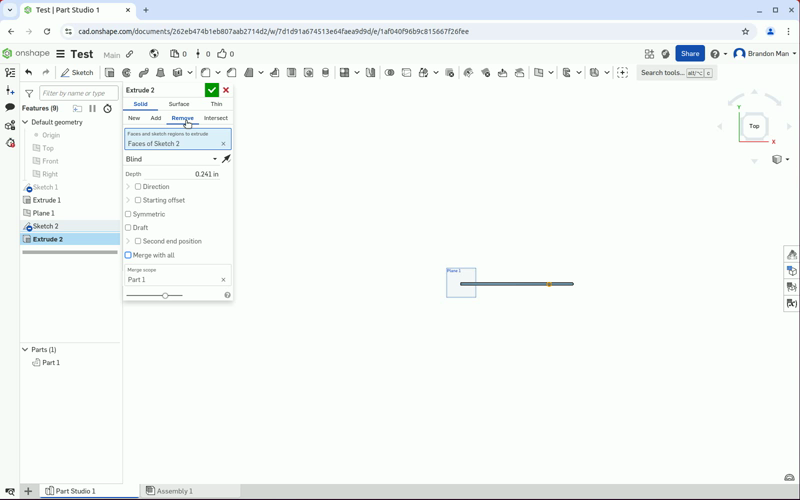
key(space)
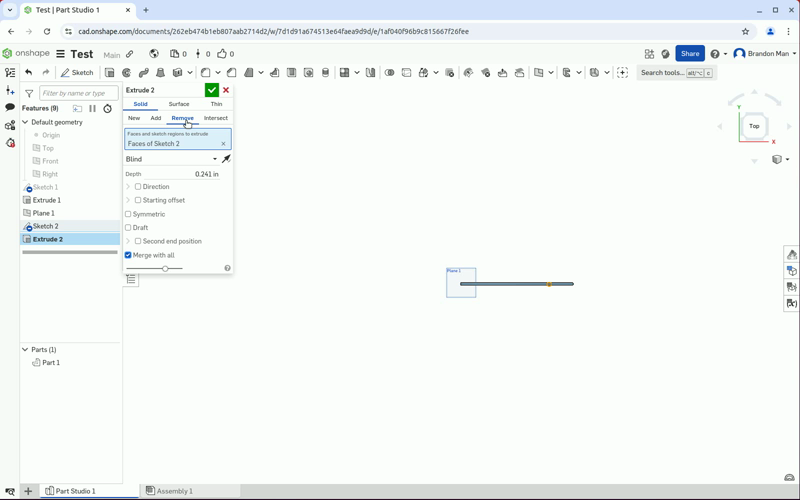
key(enter)
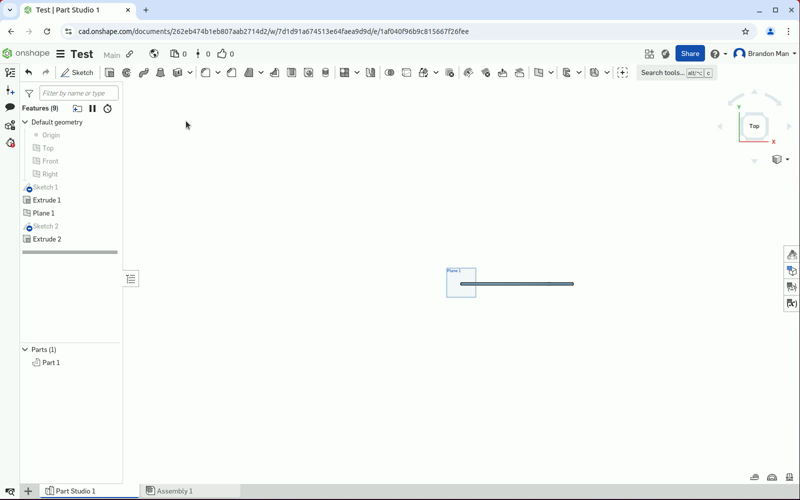
key(shift+h)
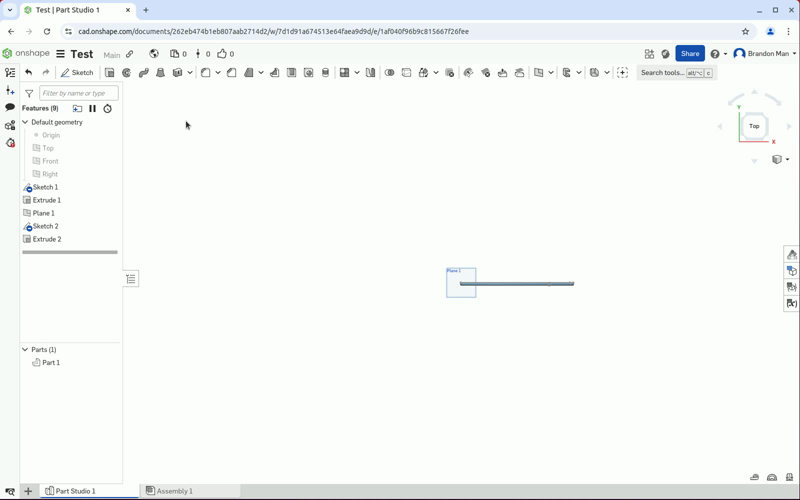
key(shift+h)
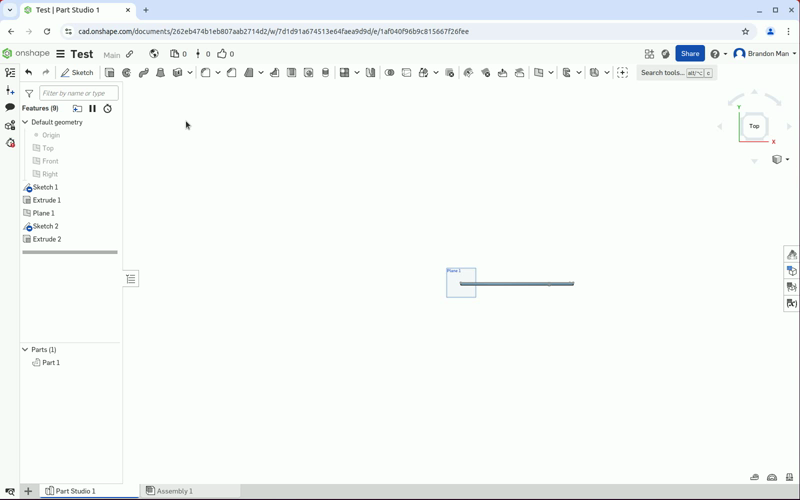
key(shift+7)
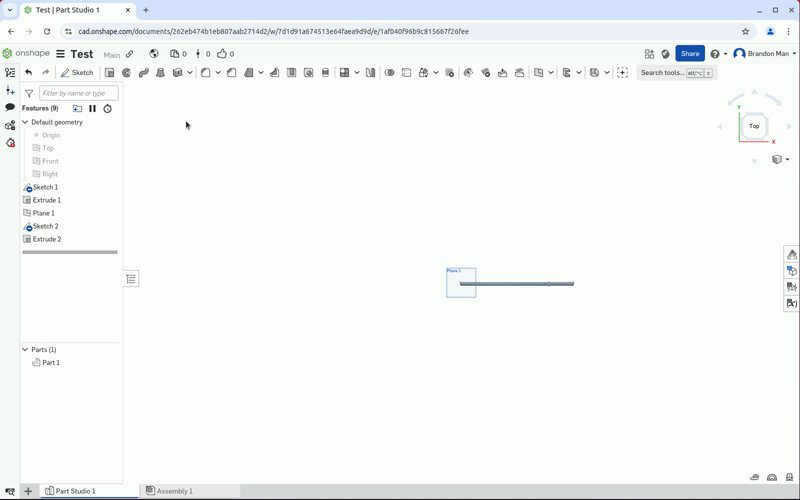
key(up, 3)
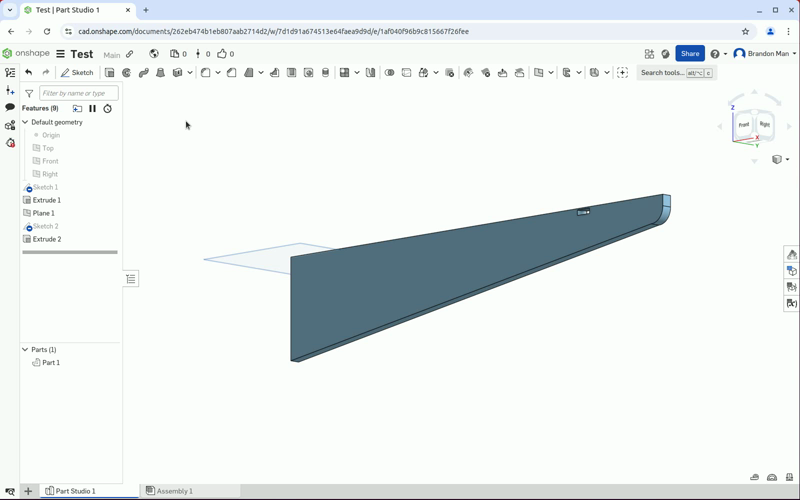
key(left, 3)
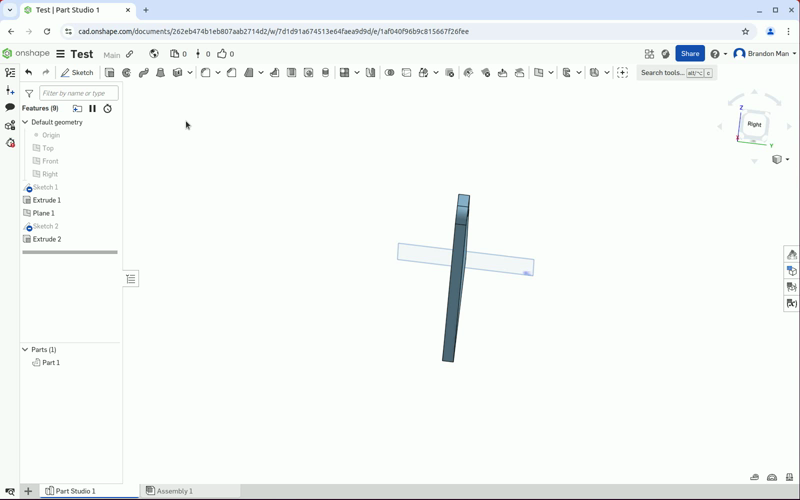
key(right, 3)
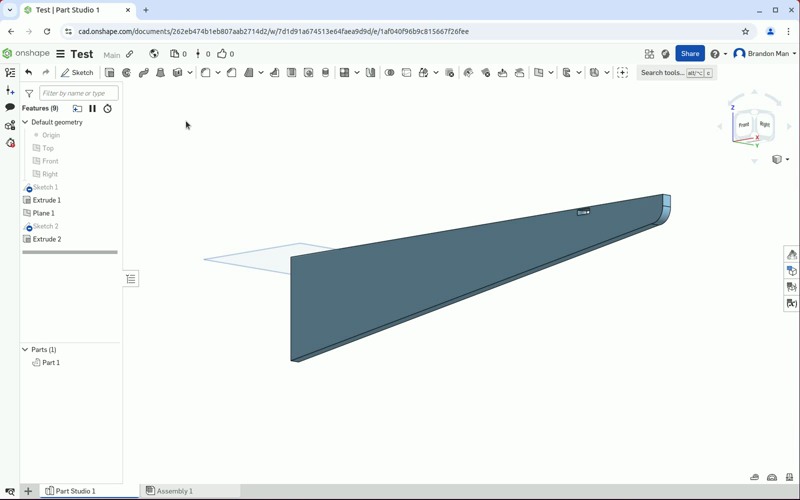
key(down, 3)
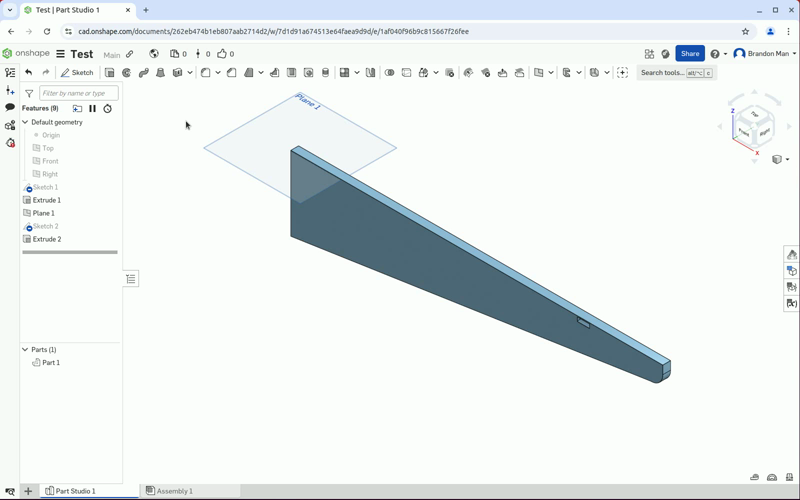
mouse_move(73, 189)
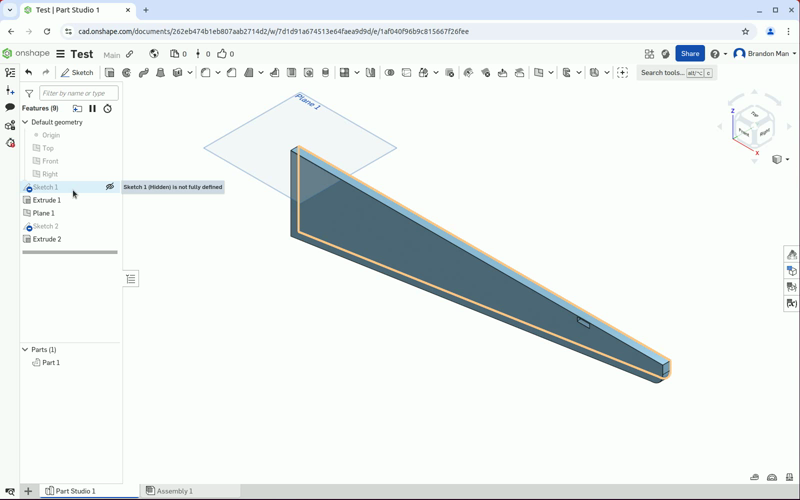
click(73, 189)